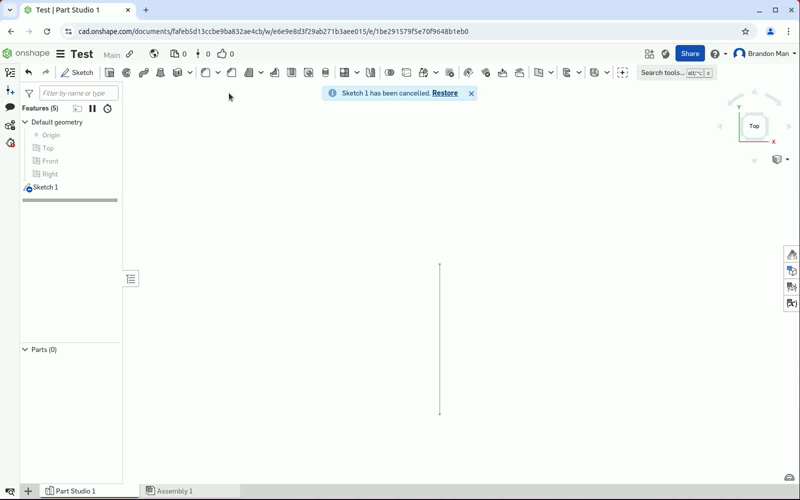
key(shift+h)
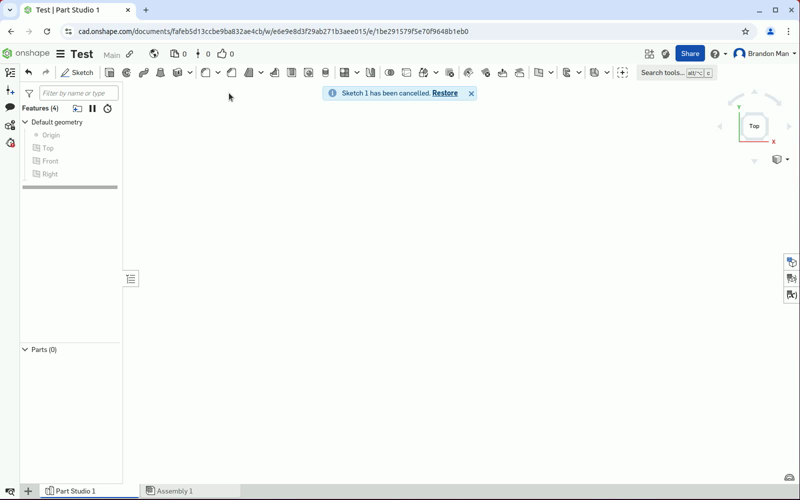
mouse_move(73, 352)
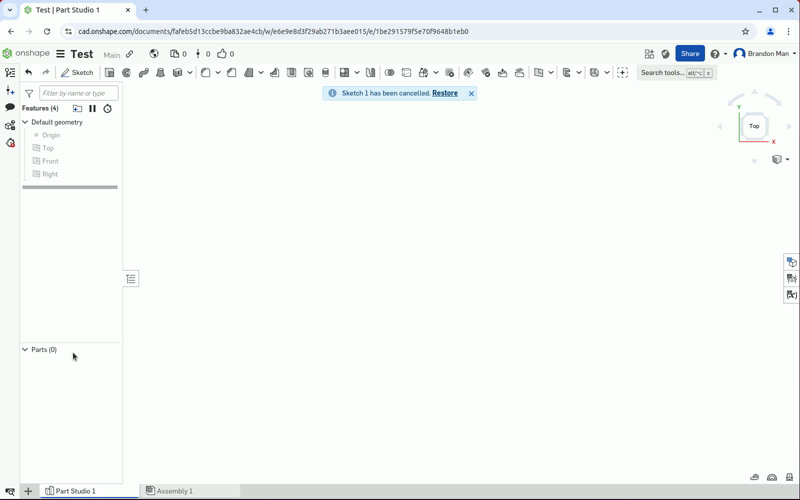
key(y)
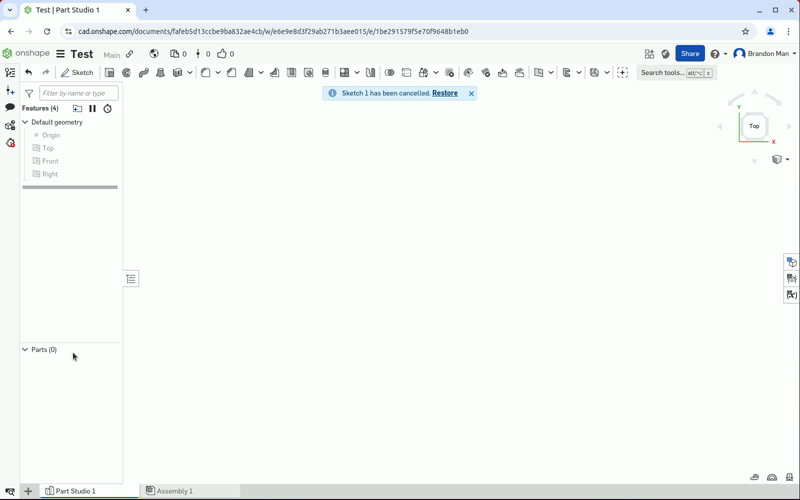
key(shift+p)
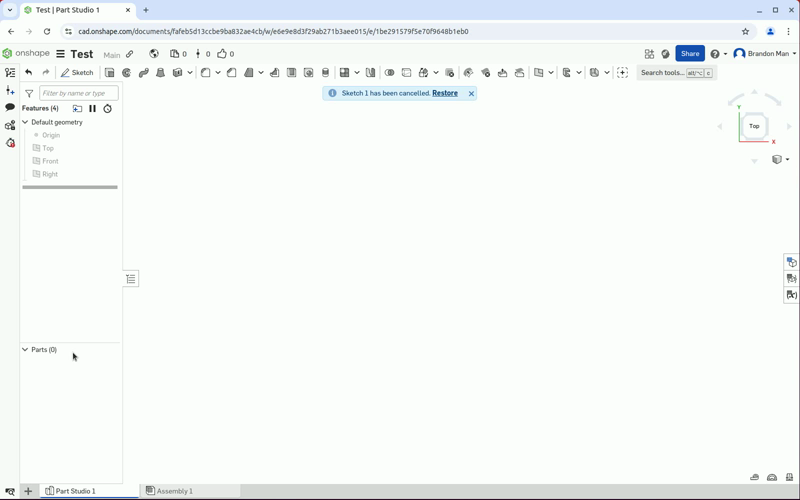
key(space)
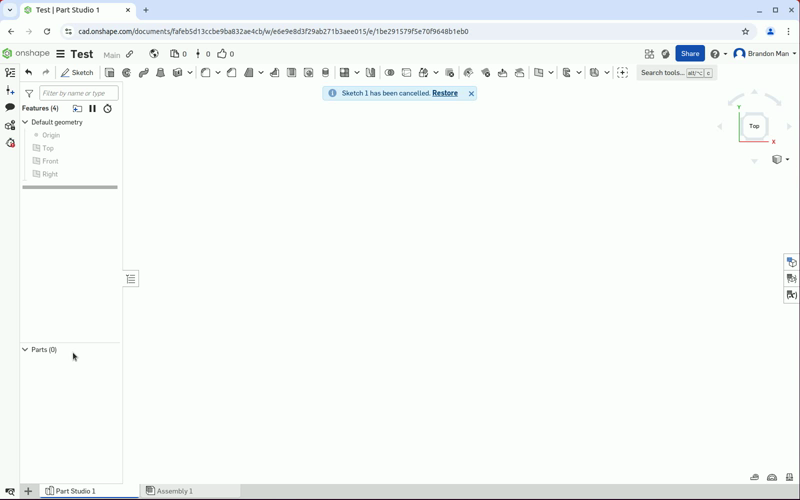
key_down(shift)
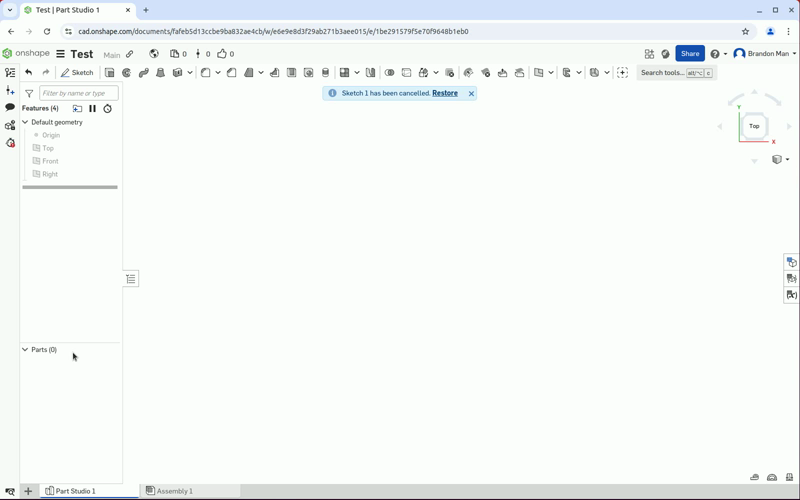
key(up)
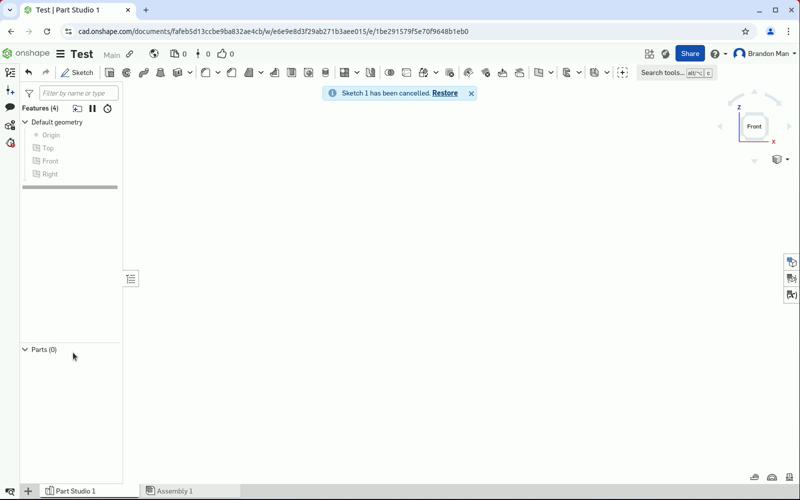
key_up(shift)
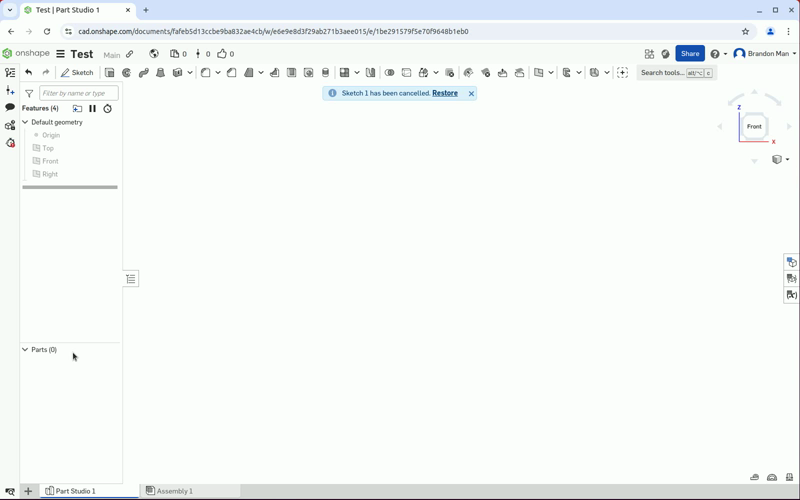
mouse_move(73, 352)
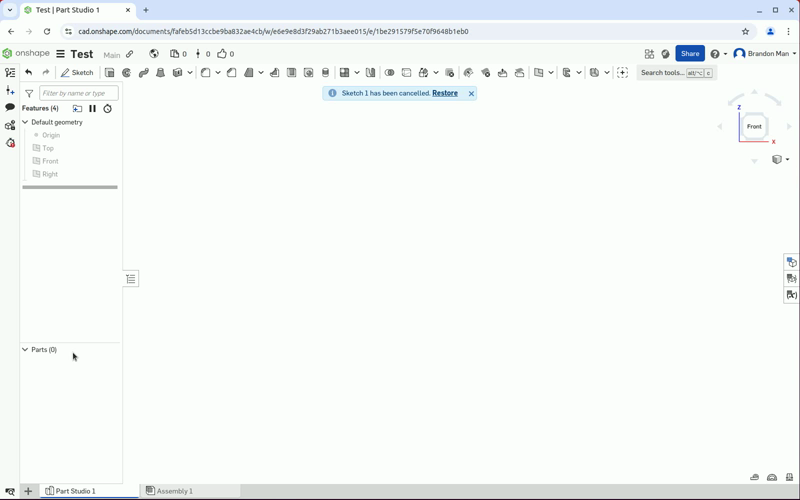
key(shift+y)
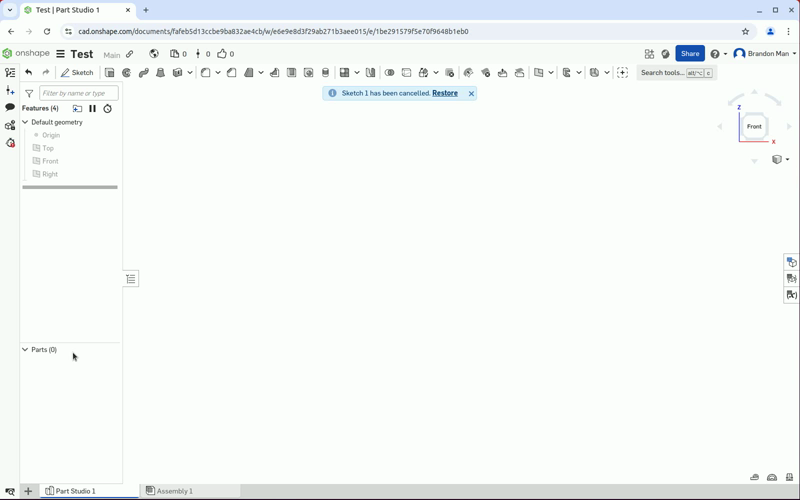
key(shift+s)
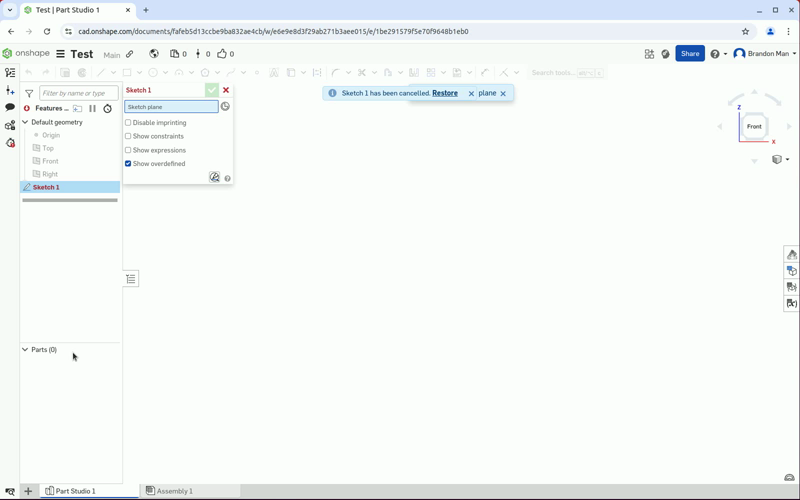
mouse_move(73, 163)
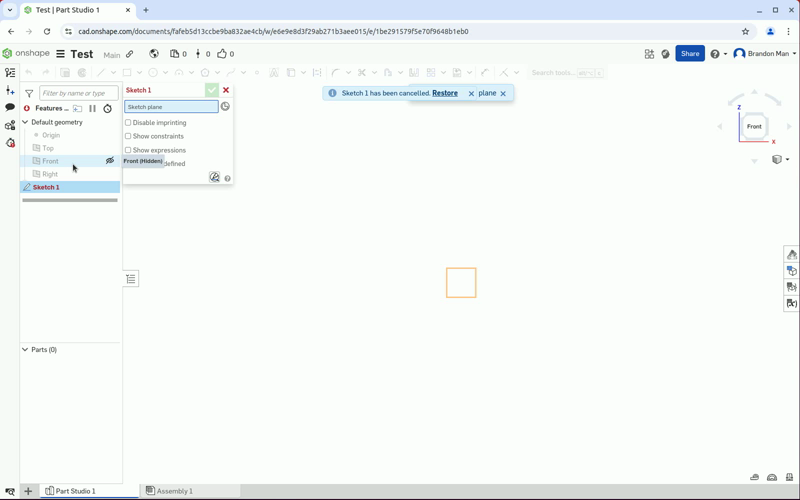
click(73, 163)
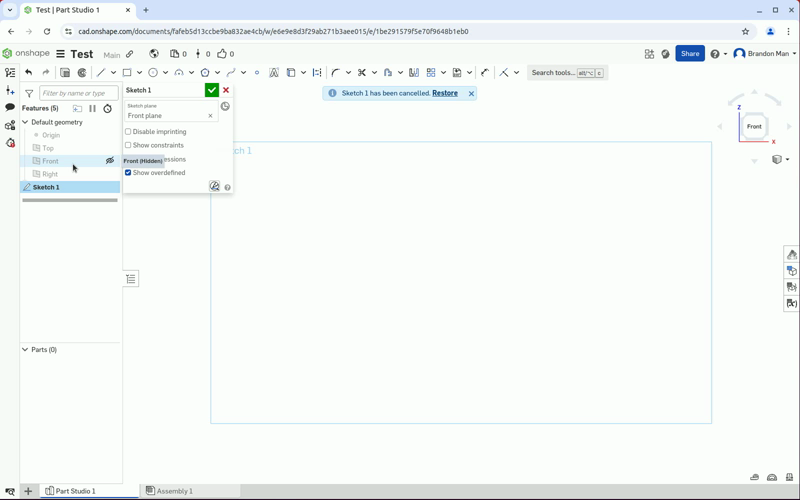
mouse_move(73, 352)
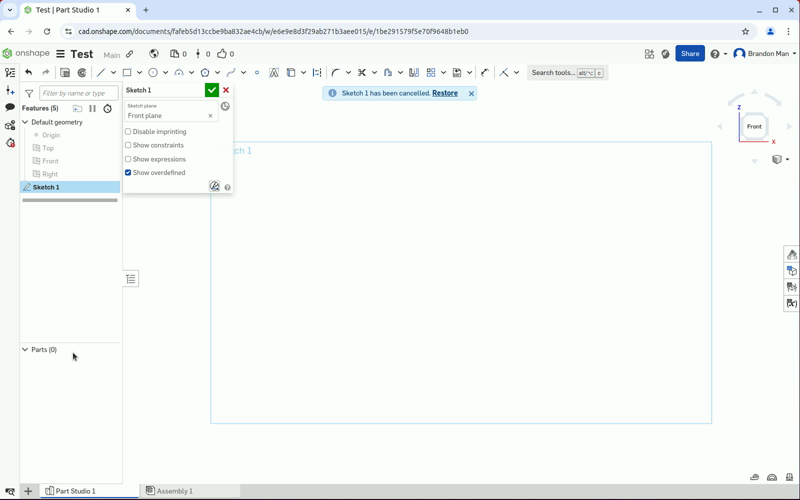
key(y)
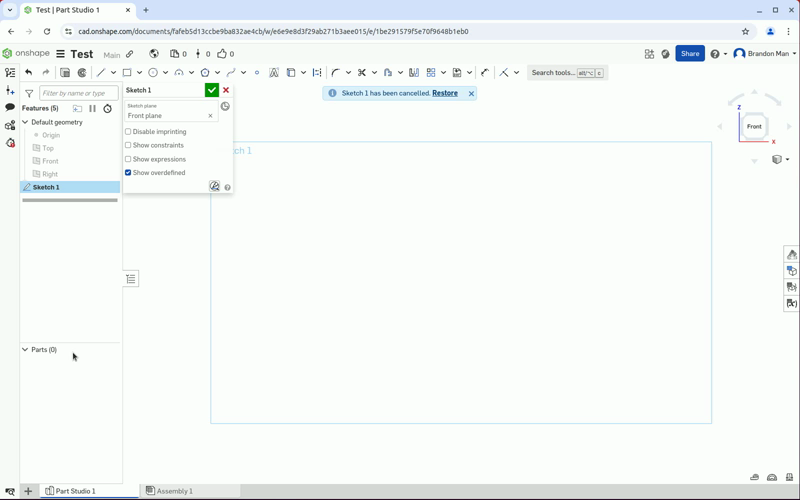
key(a)
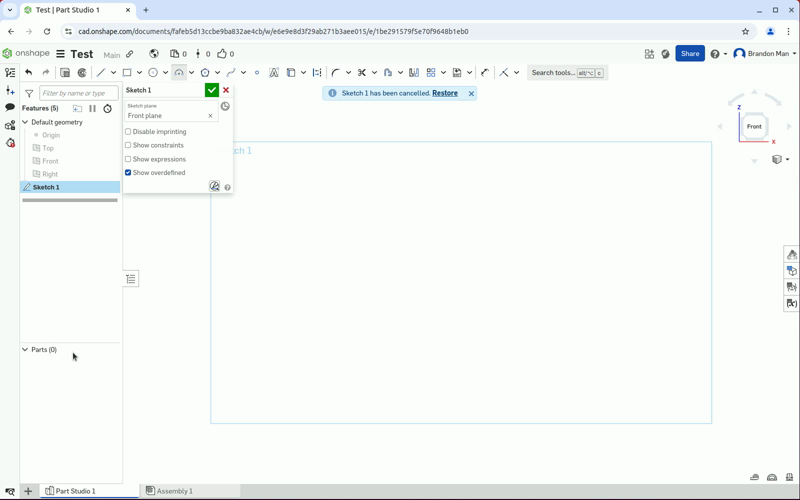
key_down(shift)
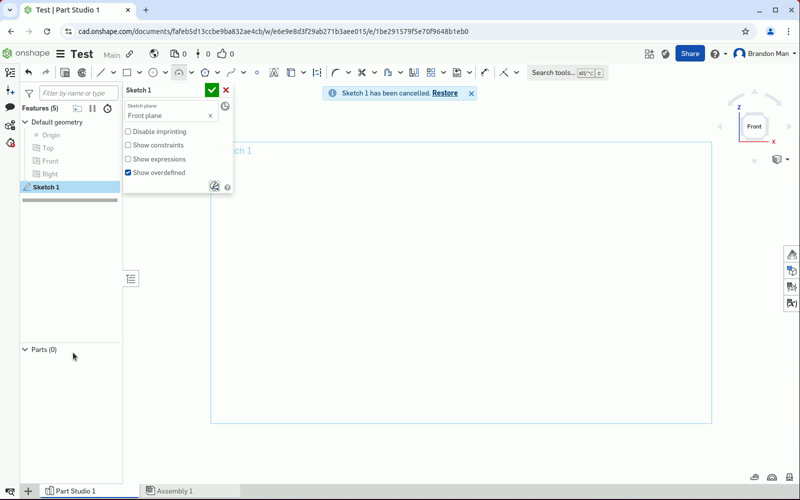
mouse_move(377, 321)
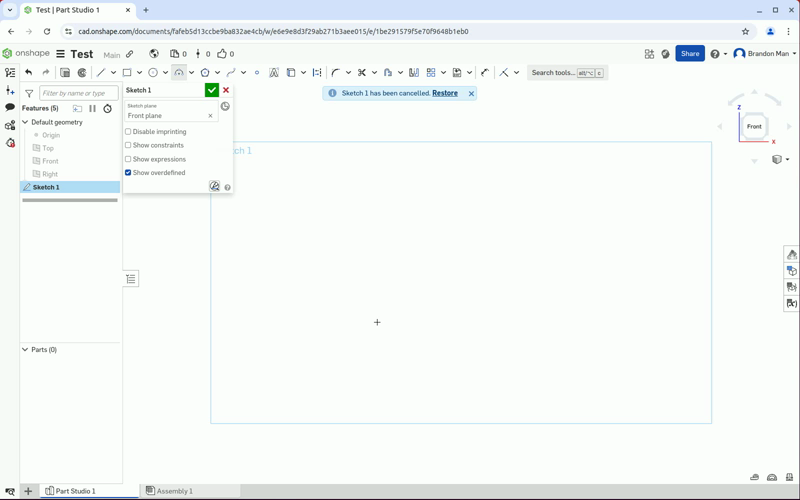
click(377, 321)
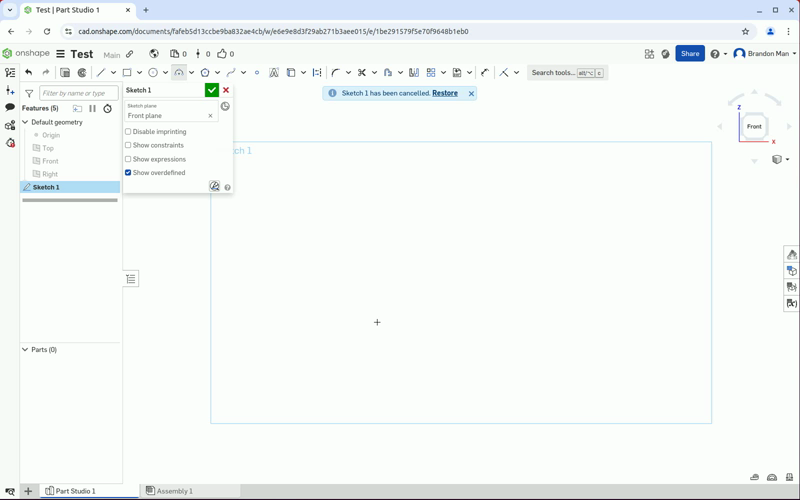
key_up(shift)
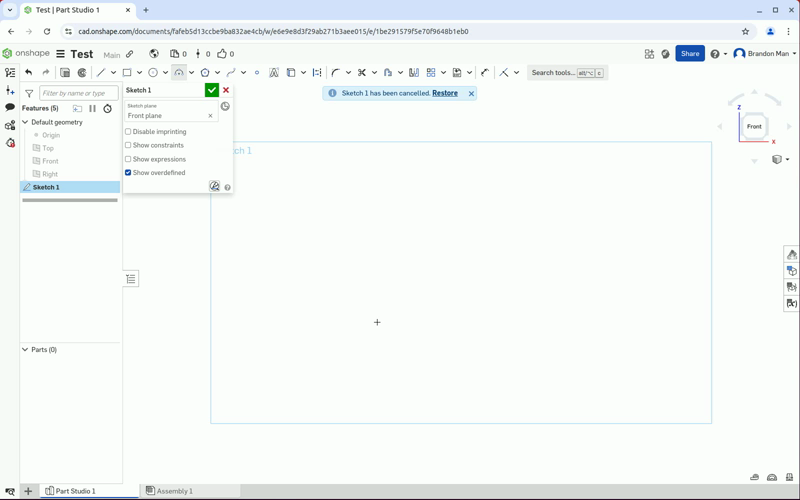
key_down(shift)
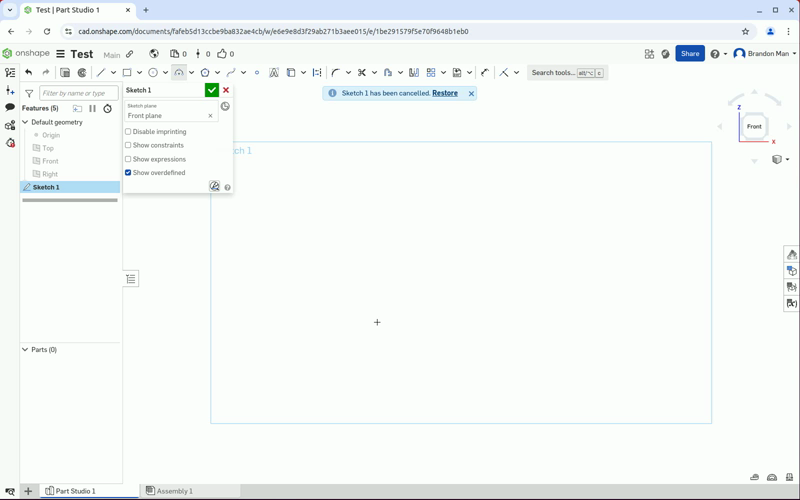
mouse_move(377, 262)
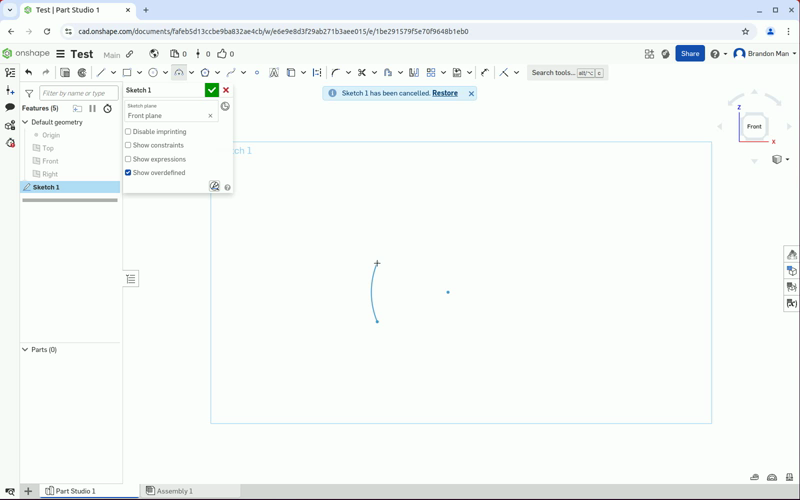
click(377, 262)
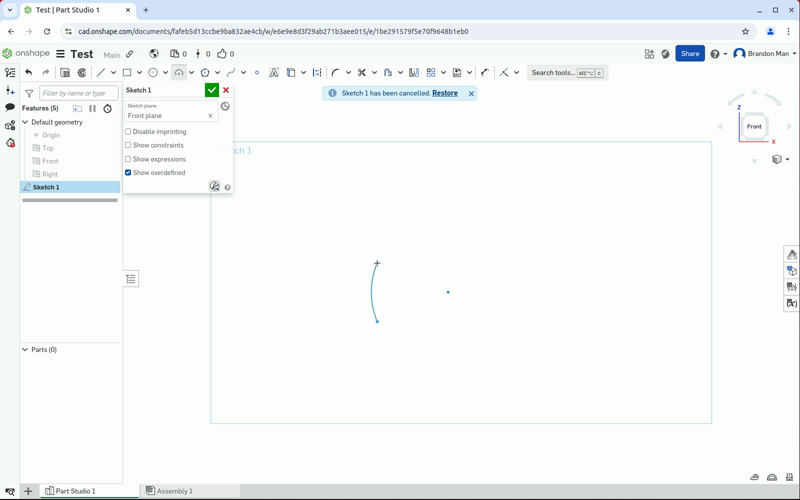
mouse_move(407, 291)
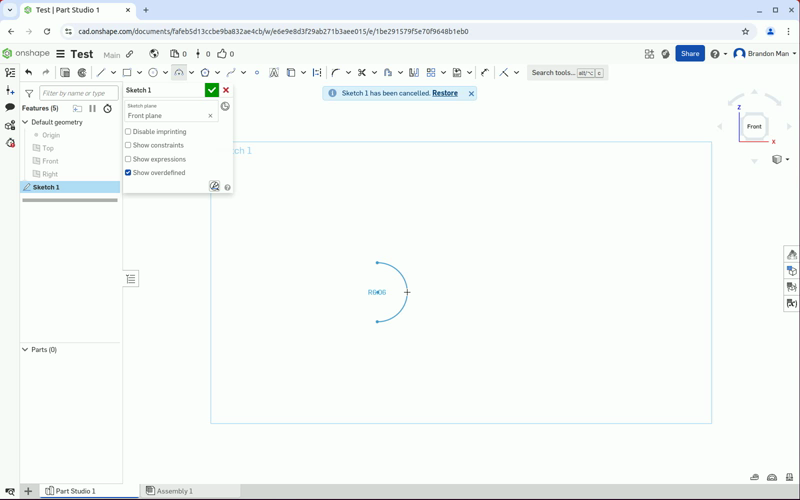
click(407, 291)
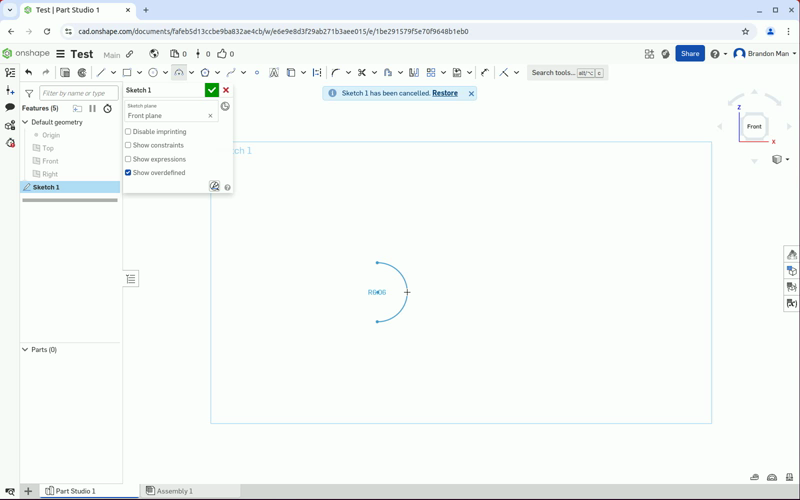
key_up(shift)
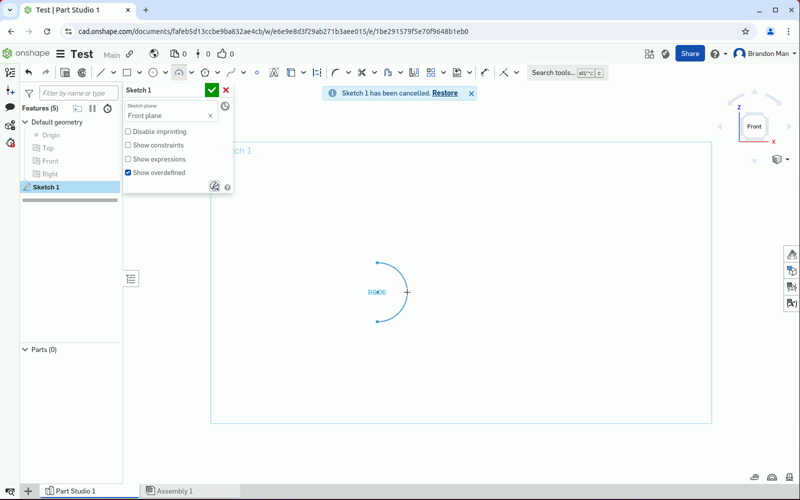
key(esc)
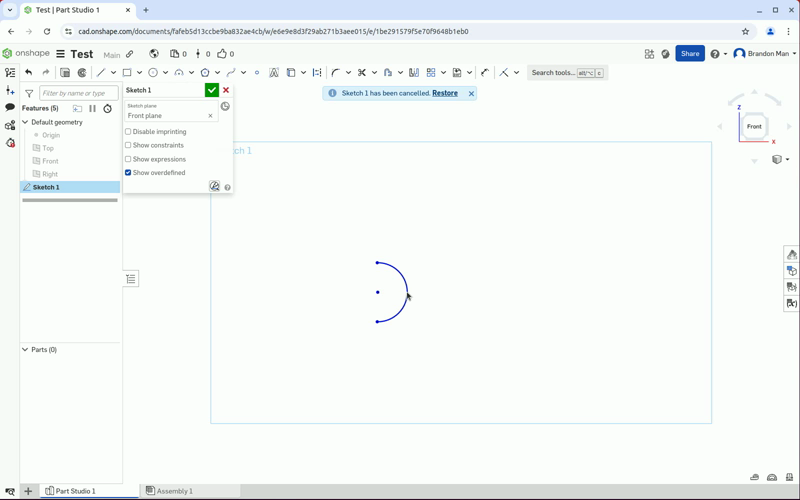
key(l)
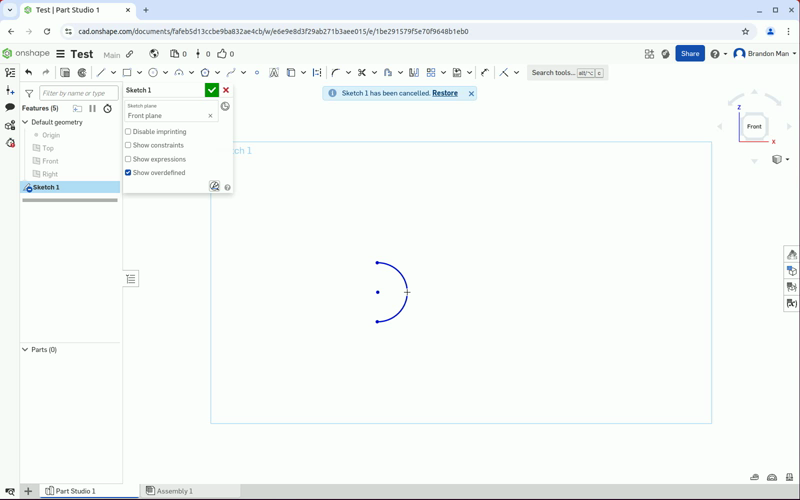
mouse_move(377, 262)
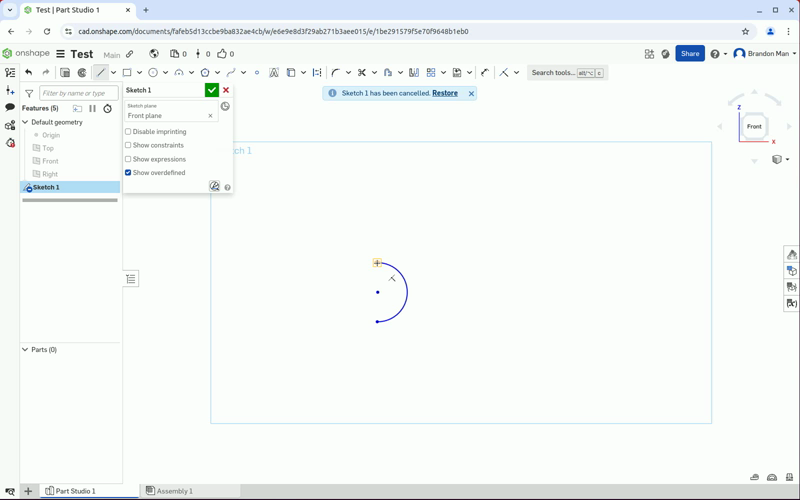
click(377, 262)
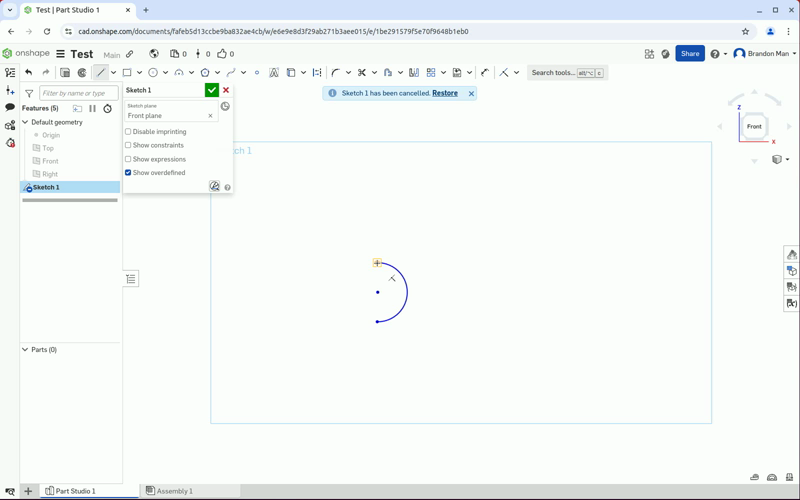
key_down(shift)
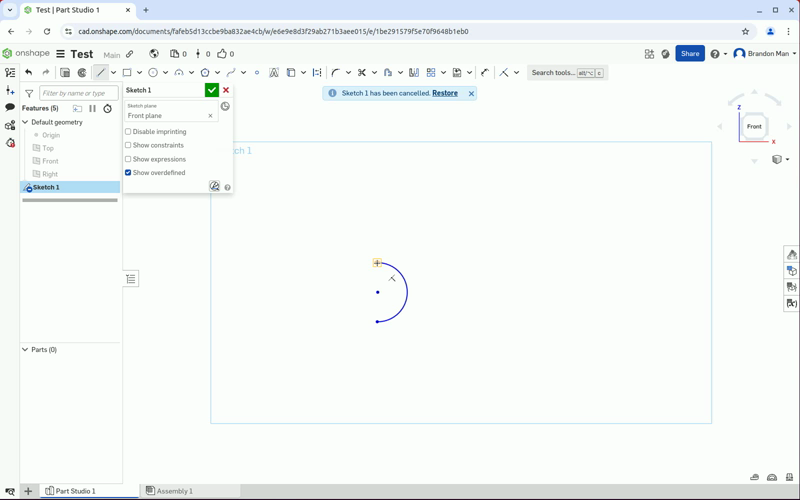
mouse_move(407, 262)
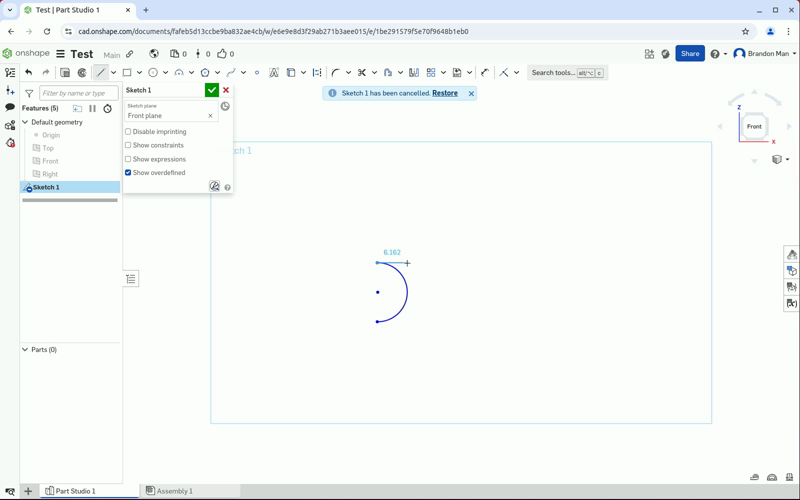
mouse_move(377, 280)
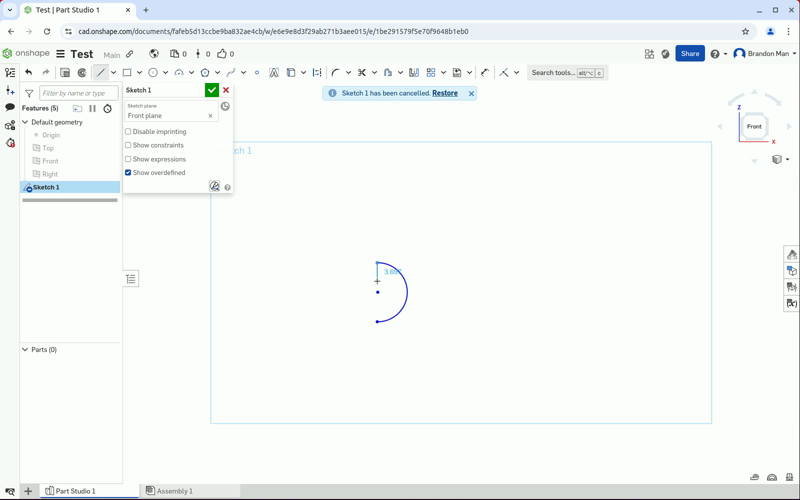
click(377, 280)
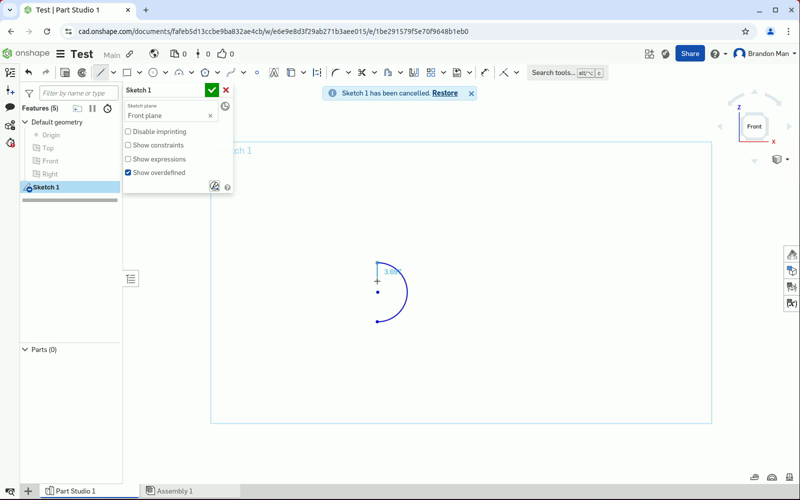
key_up(shift)
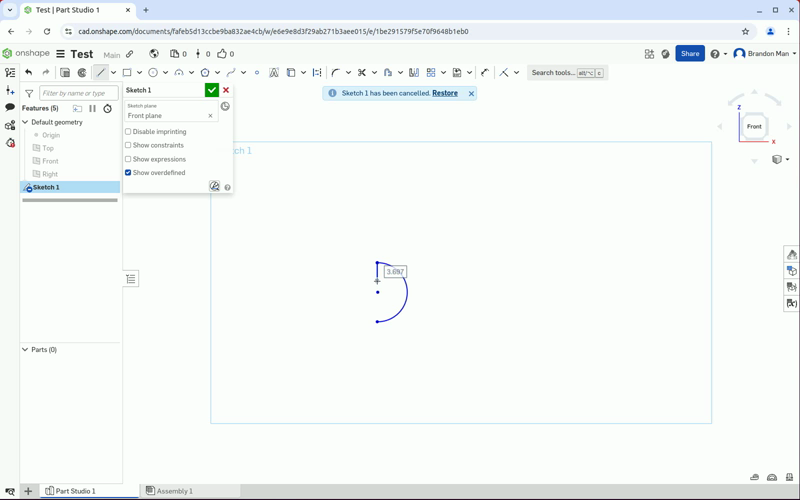
key(esc)
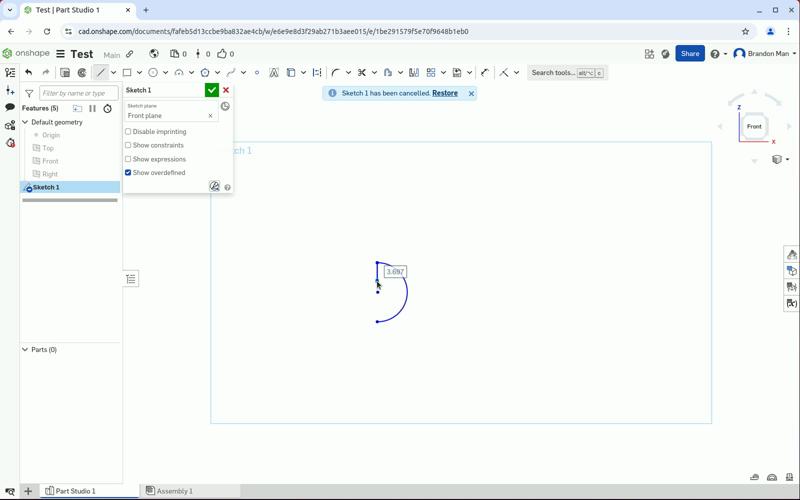
key(a)
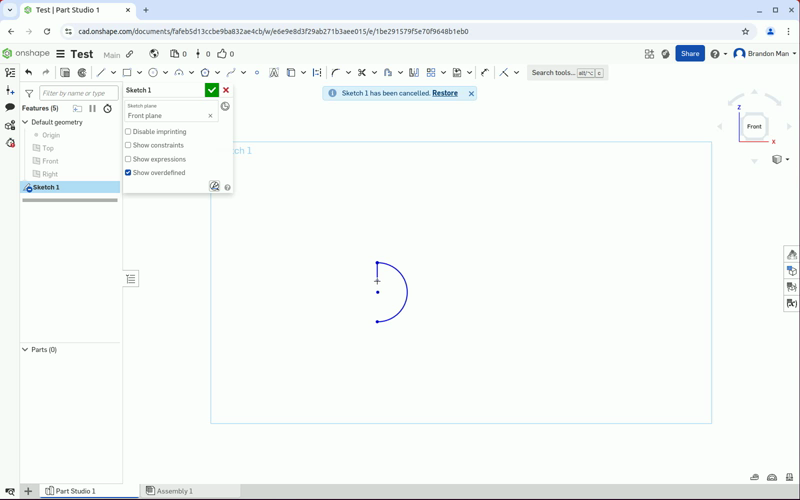
mouse_move(377, 280)
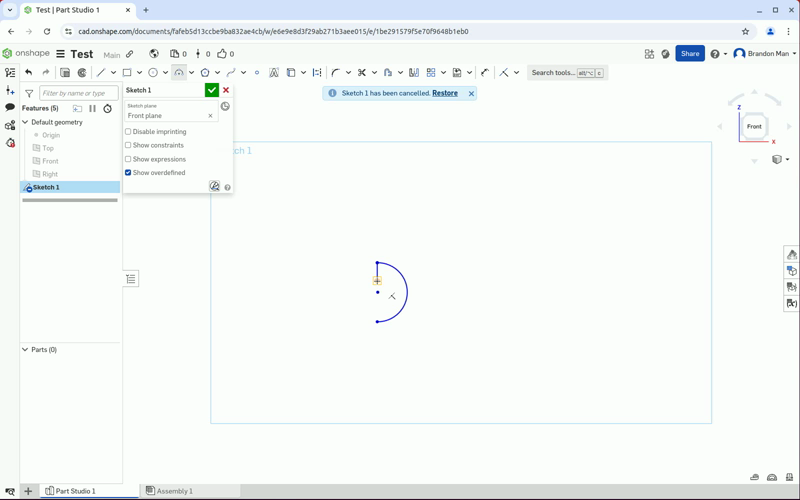
click(377, 280)
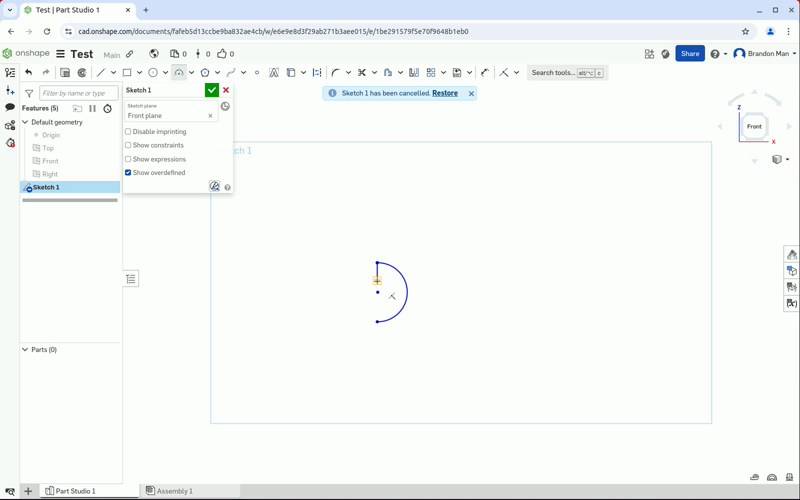
key_down(shift)
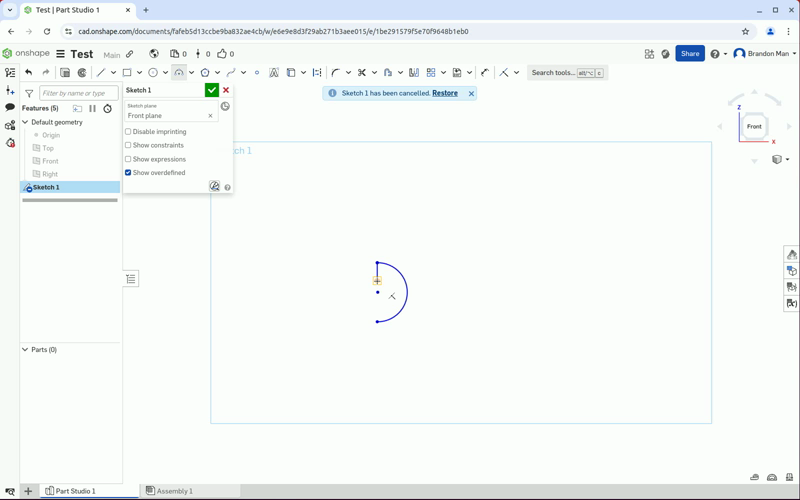
mouse_move(377, 304)
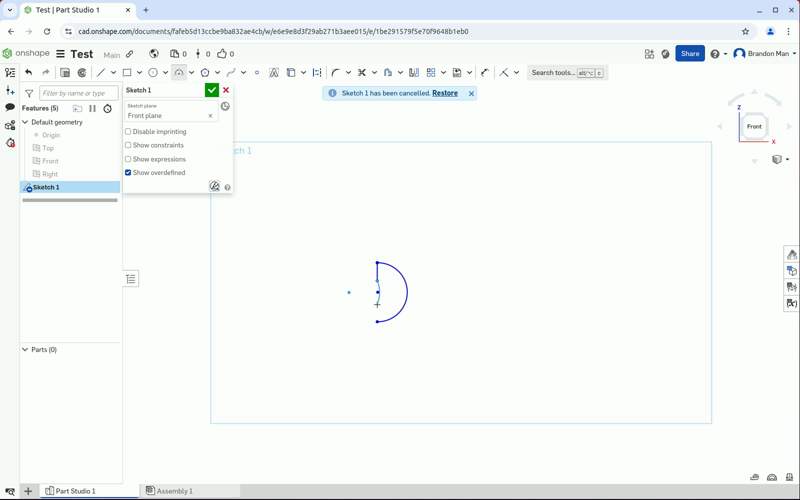
click(377, 304)
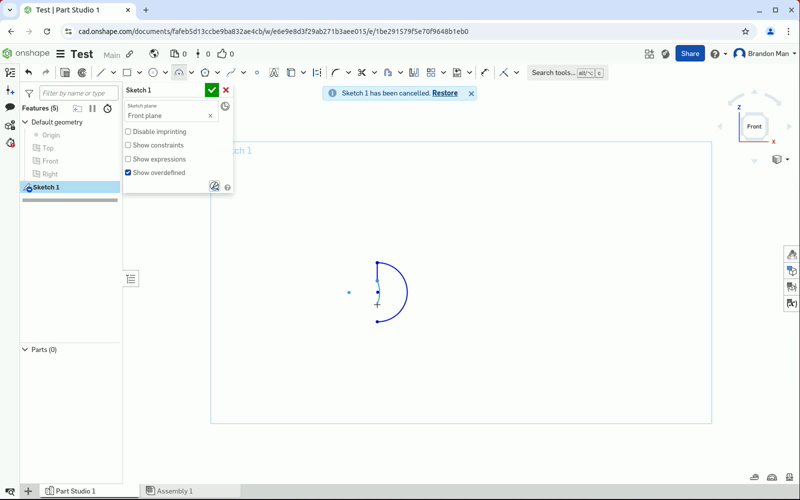
mouse_move(389, 292)
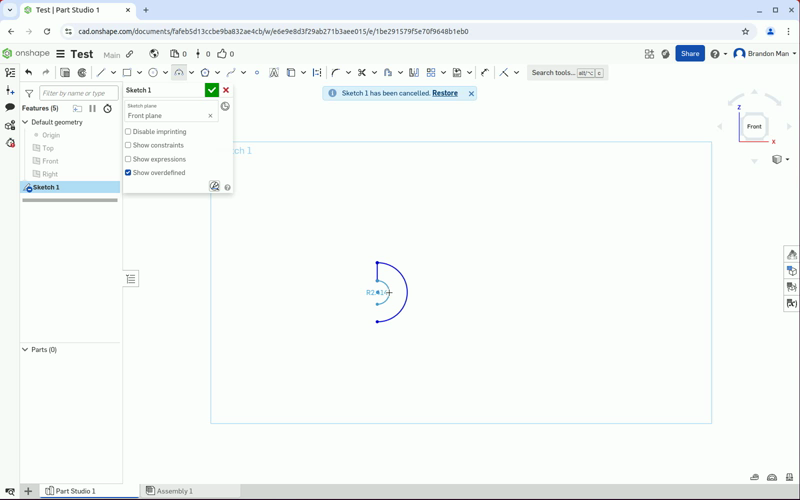
click(389, 292)
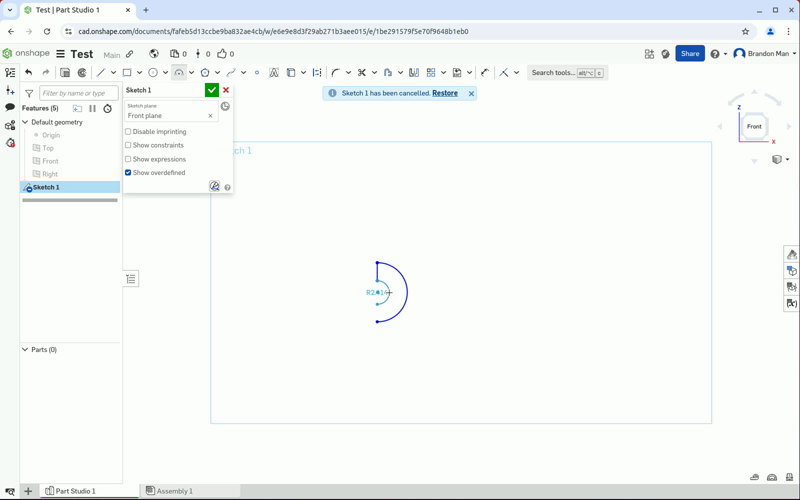
key_up(shift)
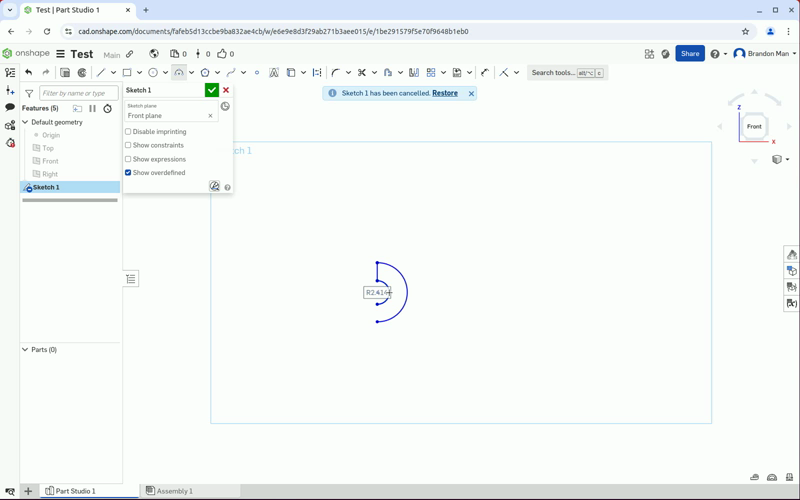
key(esc)
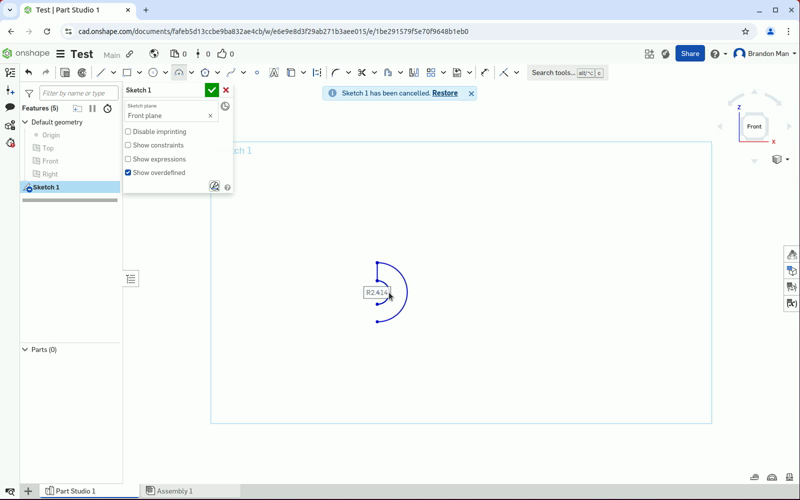
key(l)
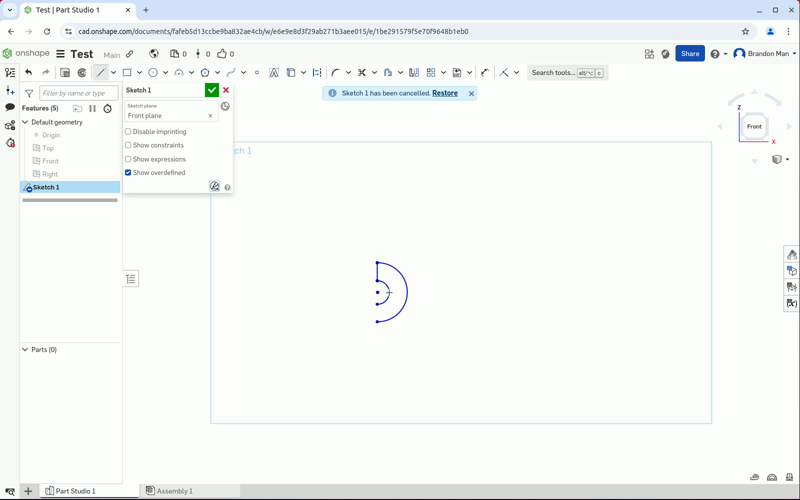
mouse_move(377, 304)
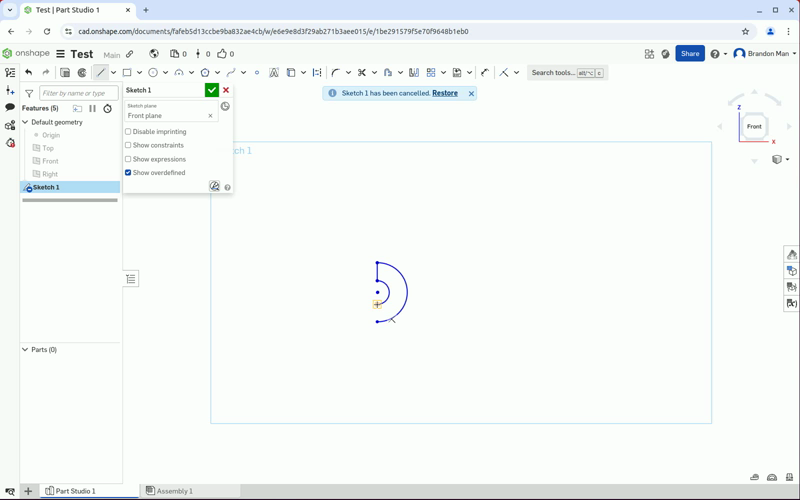
click(377, 304)
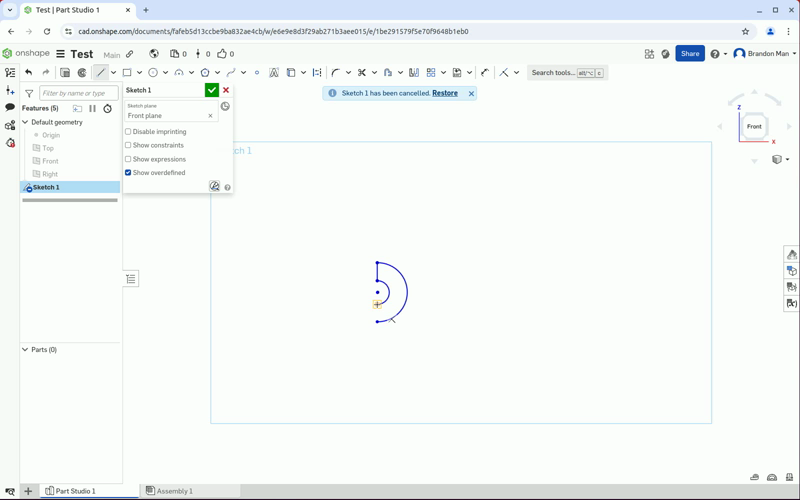
mouse_move(407, 304)
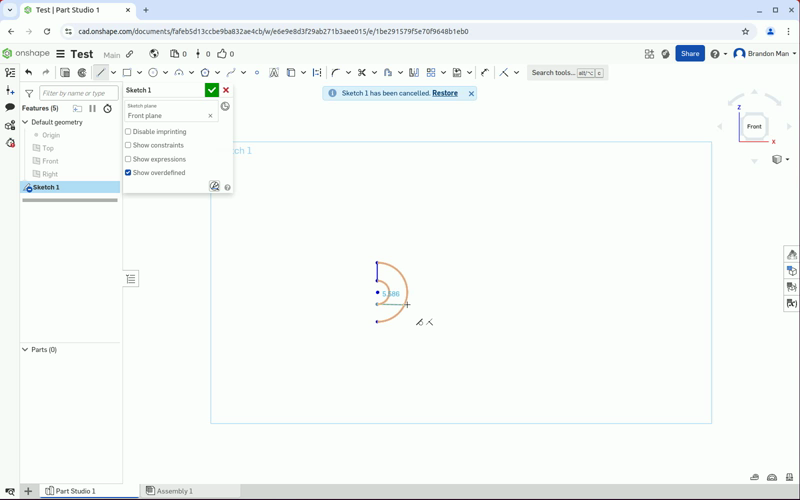
key_down(shift)
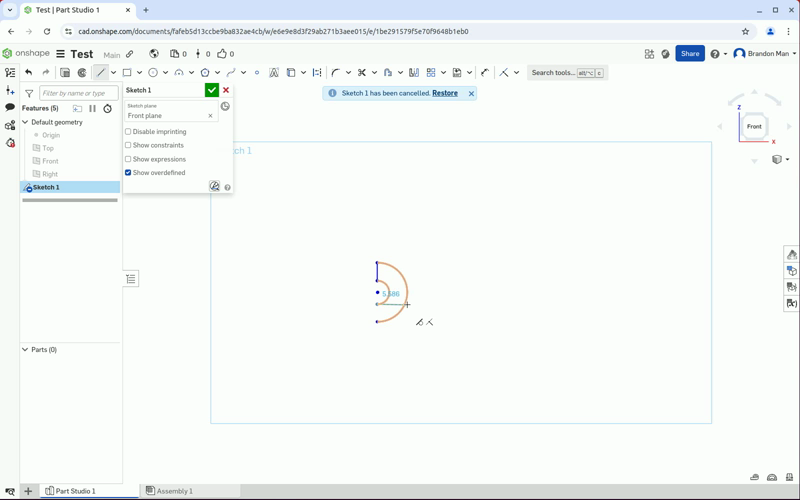
mouse_move(377, 321)
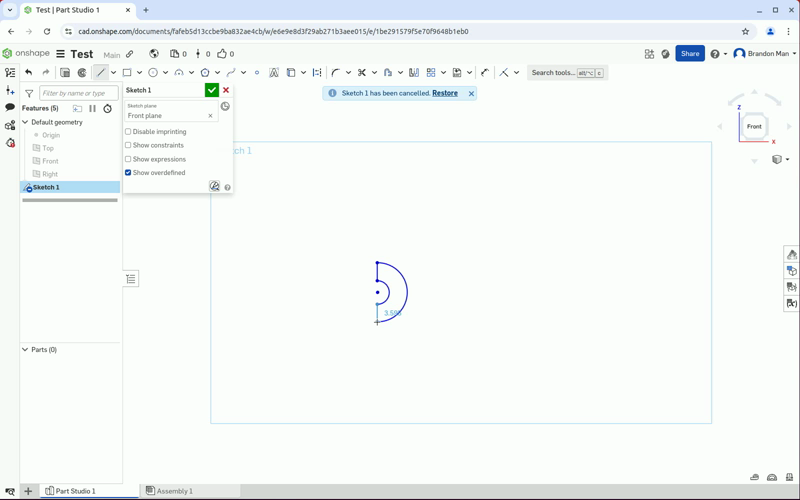
key_up(shift)
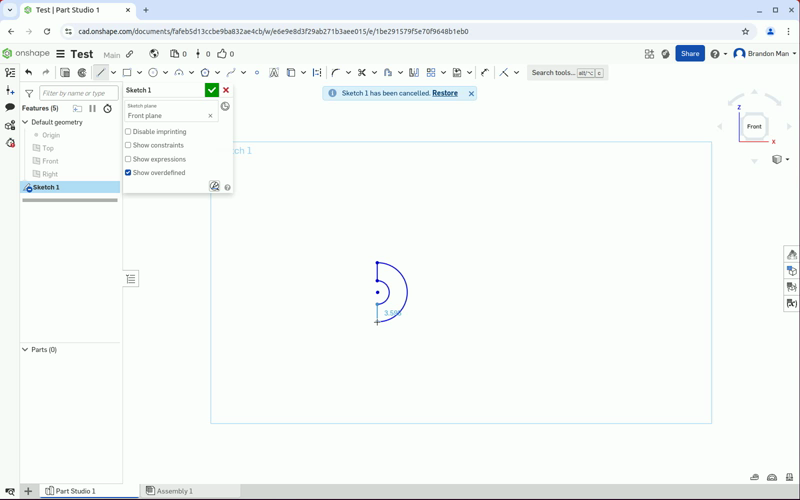
click(377, 321)
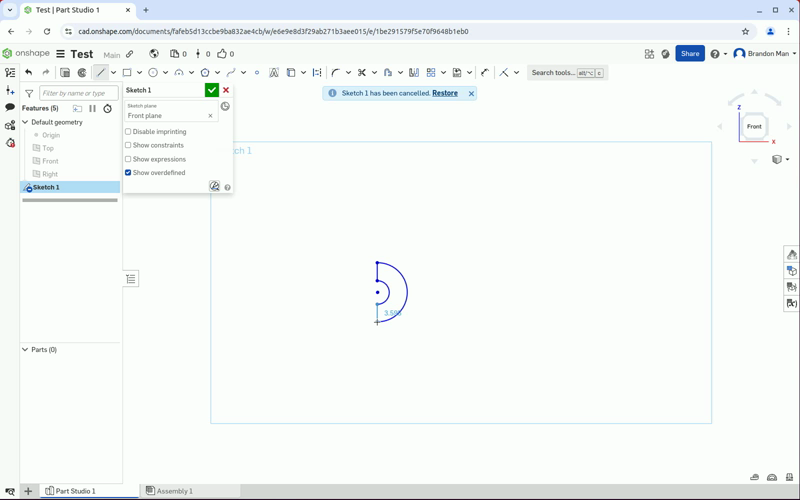
key(esc)
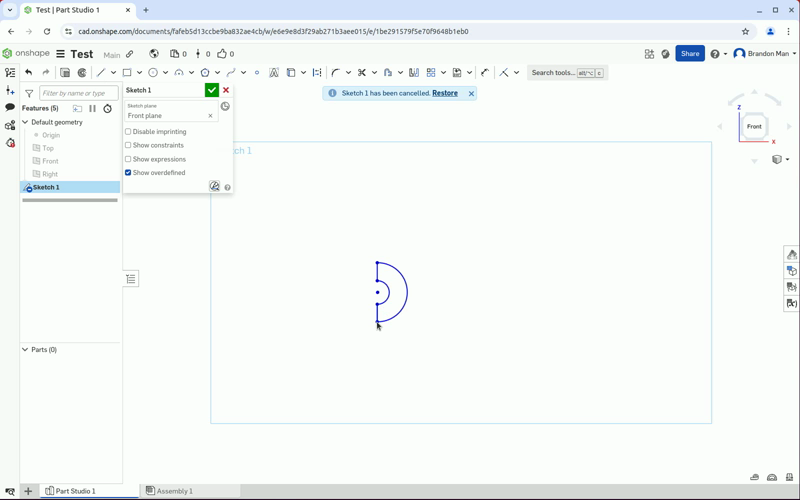
mouse_move(389, 284)
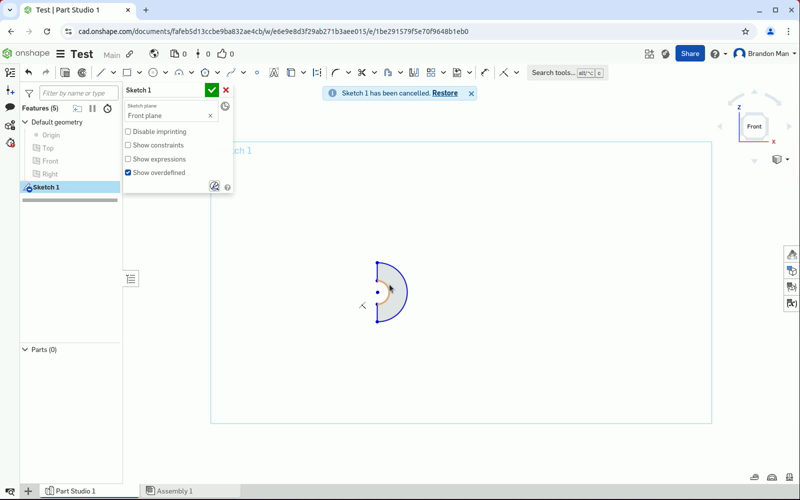
scroll(6)
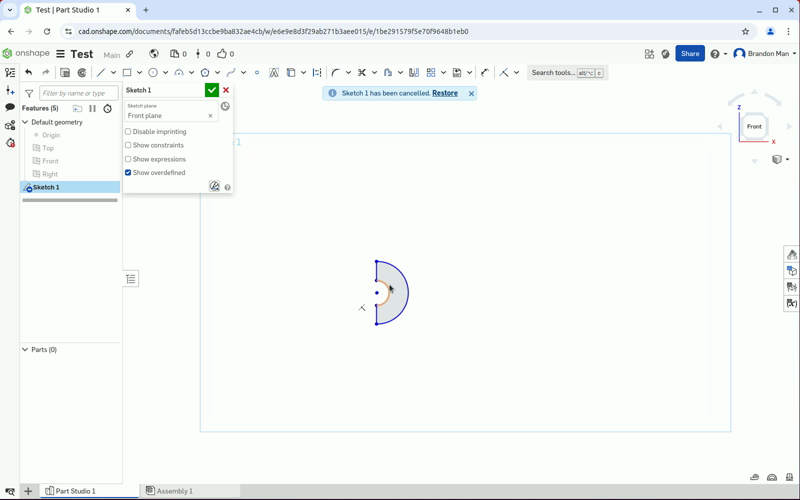
scroll(6)
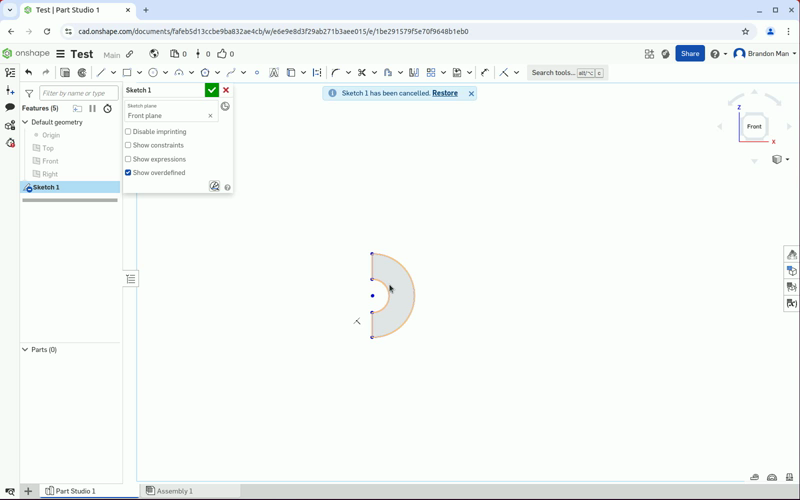
scroll(6)
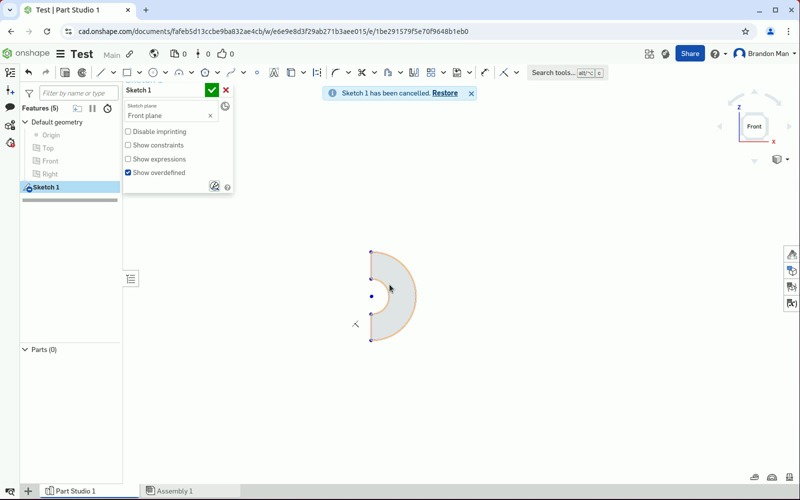
scroll(6)
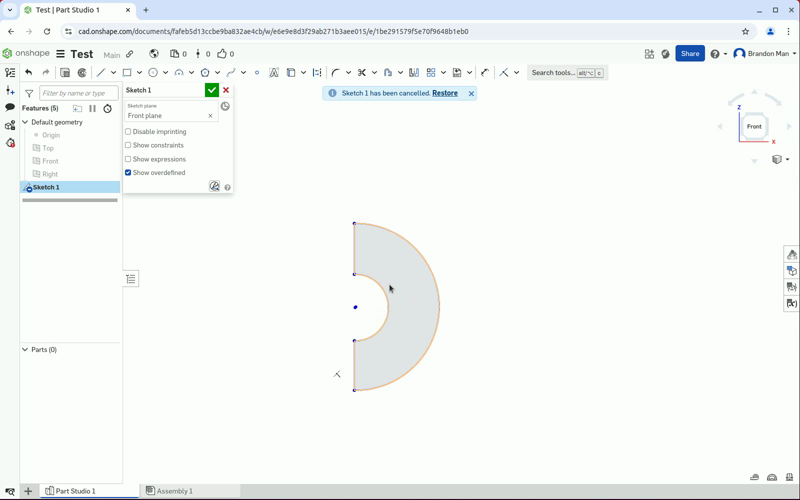
scroll(6)
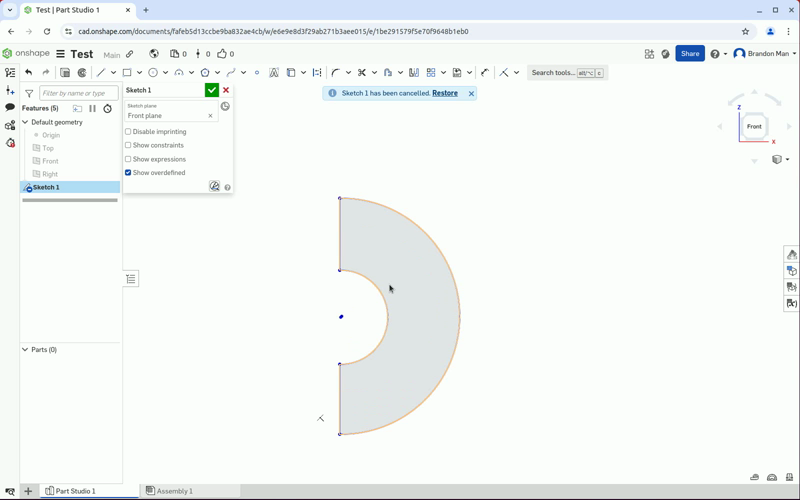
scroll(6)
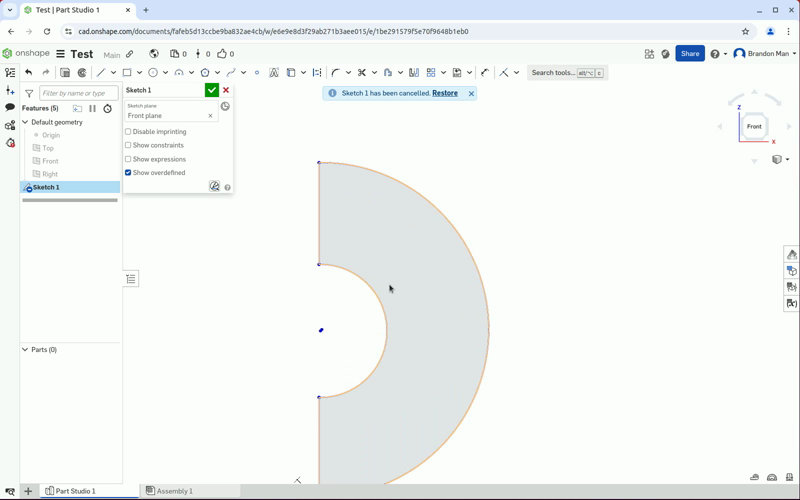
scroll(6)
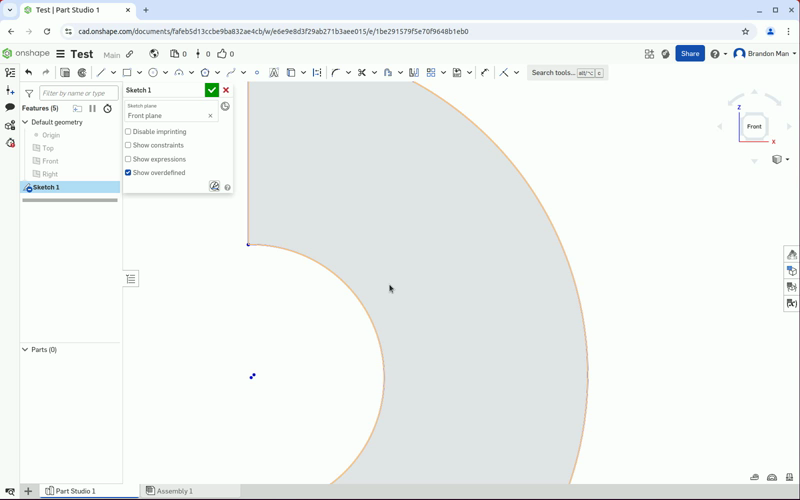
click(389, 284)
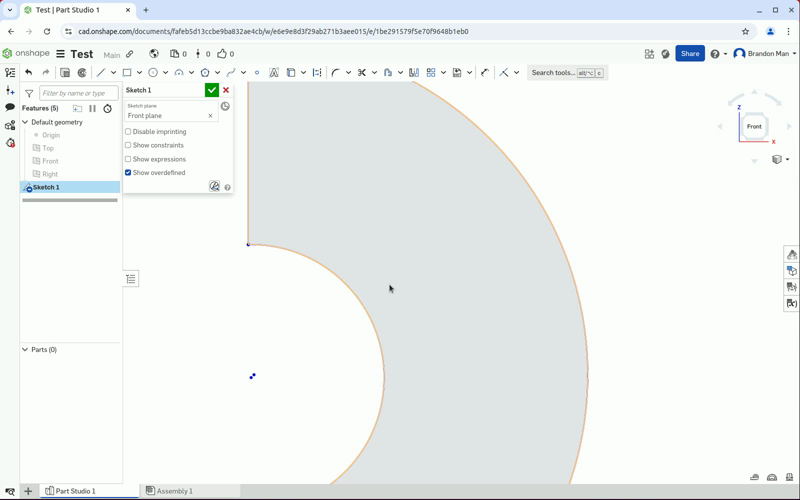
scroll(-6)
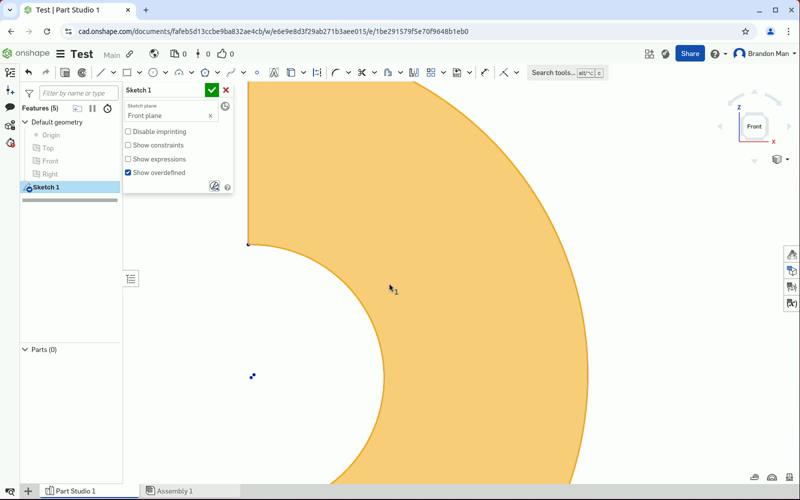
scroll(-6)
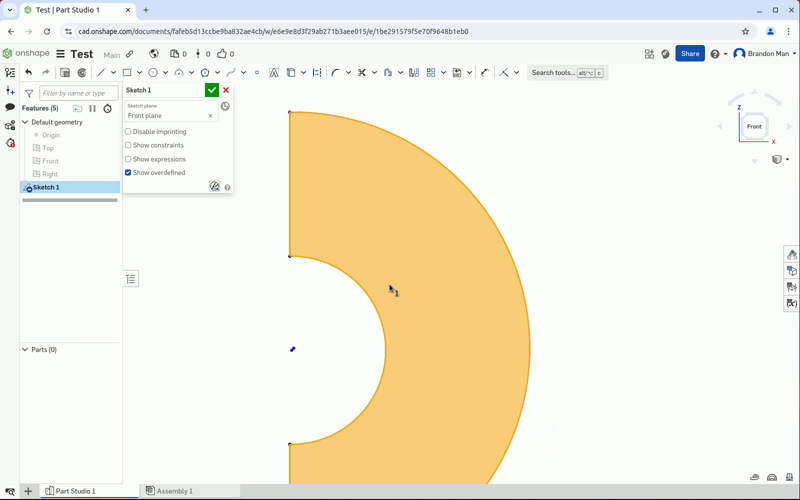
scroll(-6)
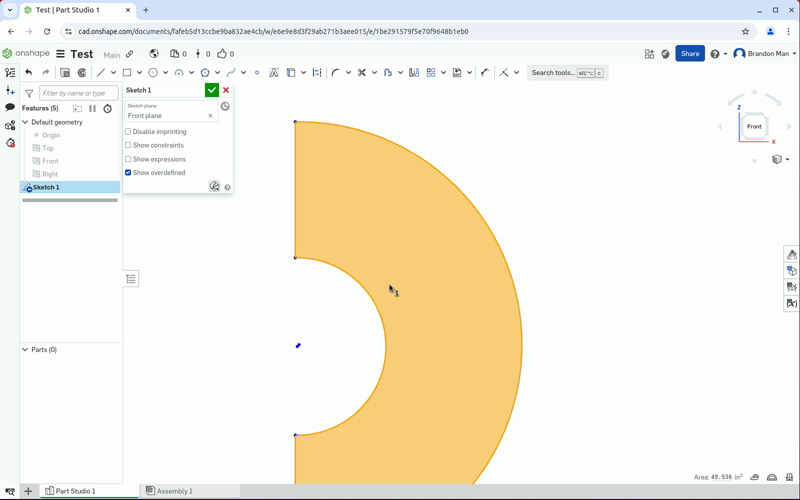
scroll(-6)
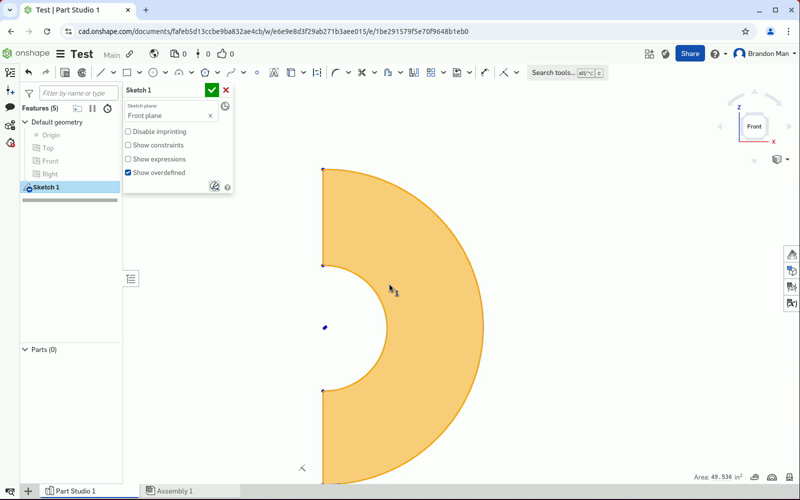
scroll(-6)
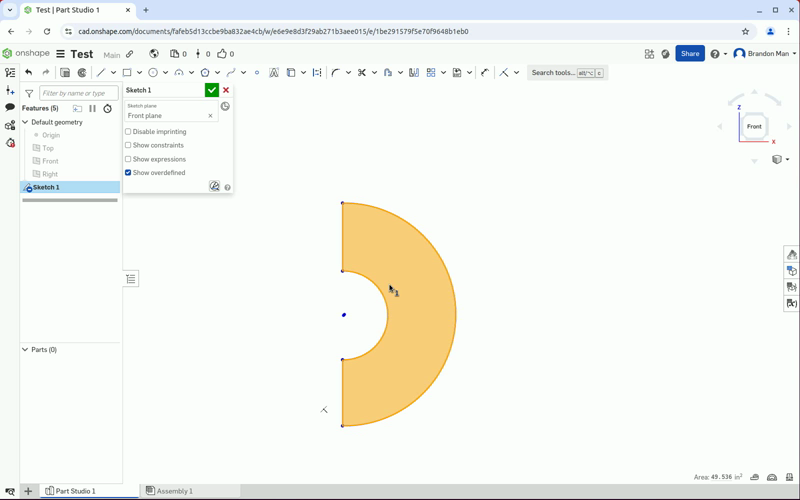
scroll(-6)
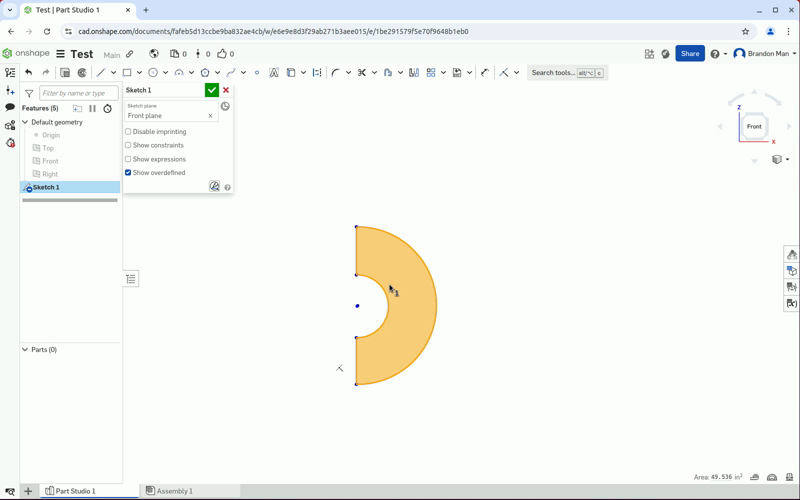
scroll(-6)
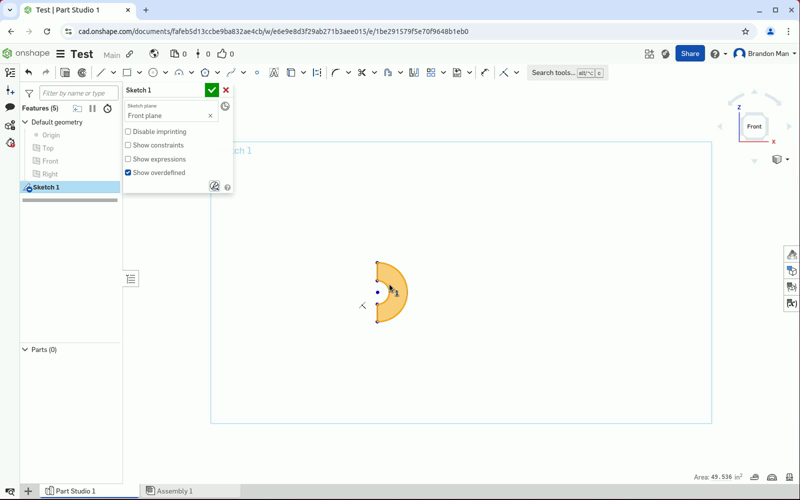
mouse_move(73, 352)
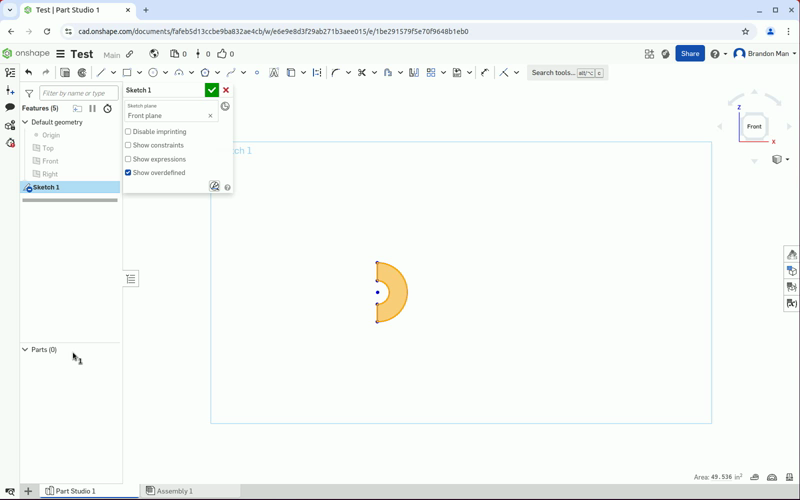
key(shift+y)
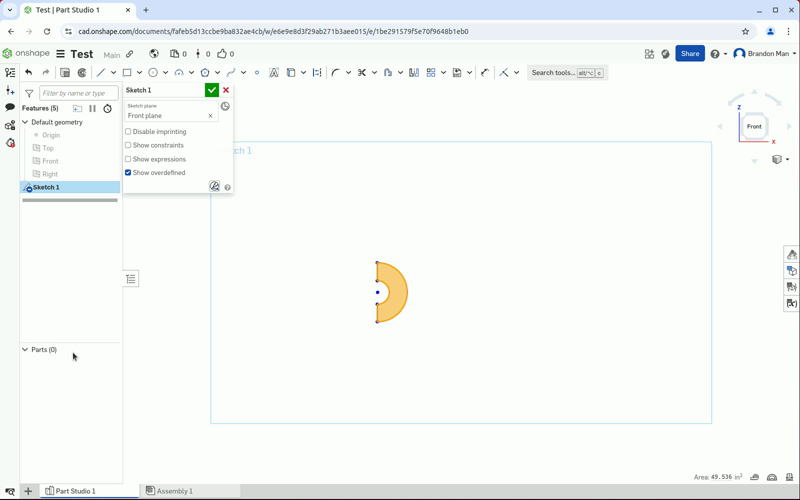
key(shift+e)
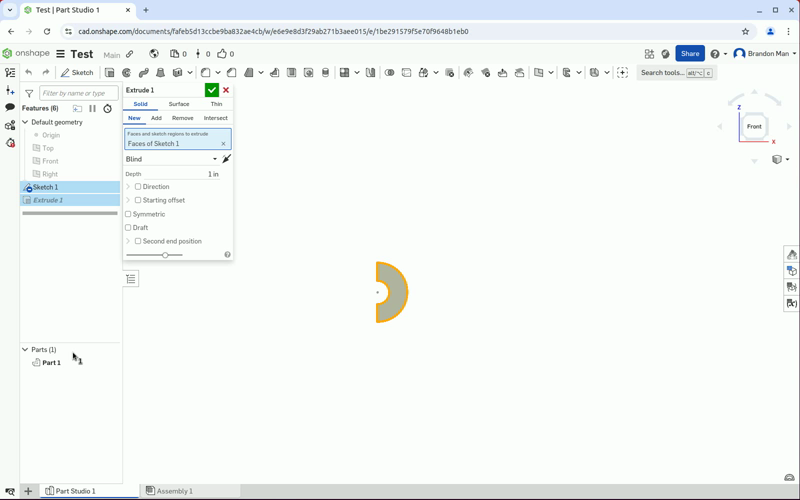
mouse_move(143, 106)
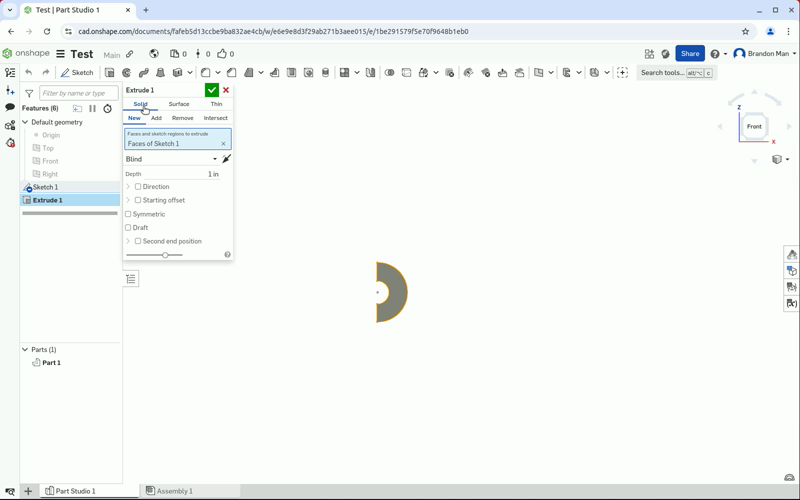
click(143, 106)
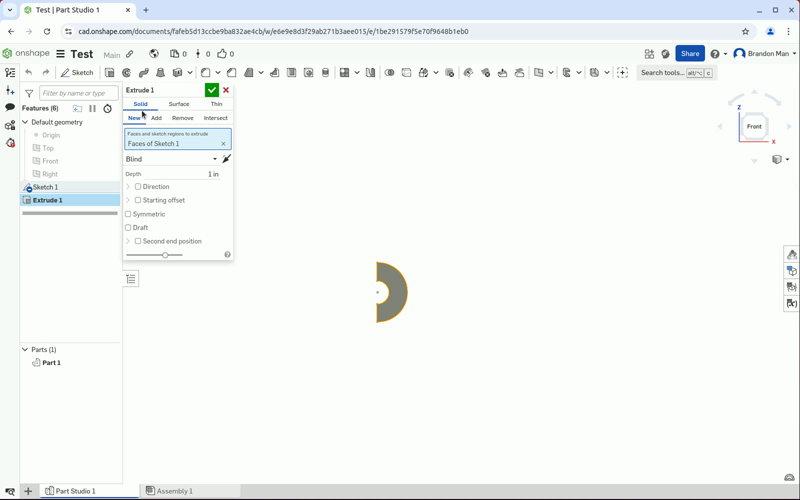
mouse_move(137, 120)
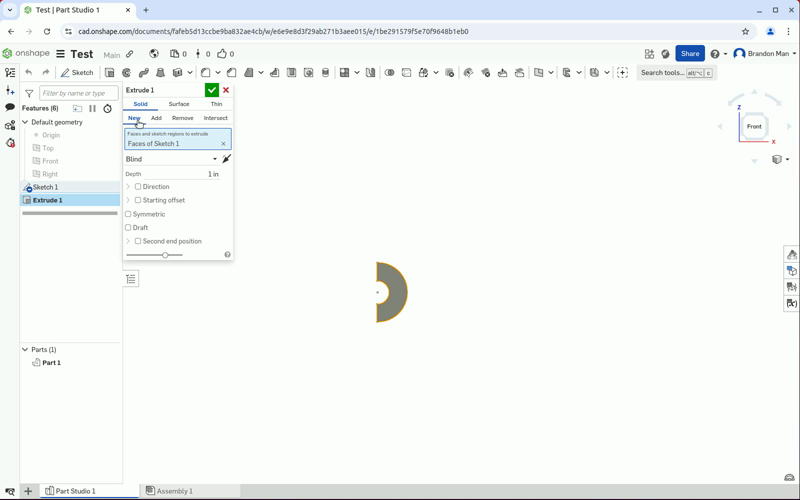
click(137, 120)
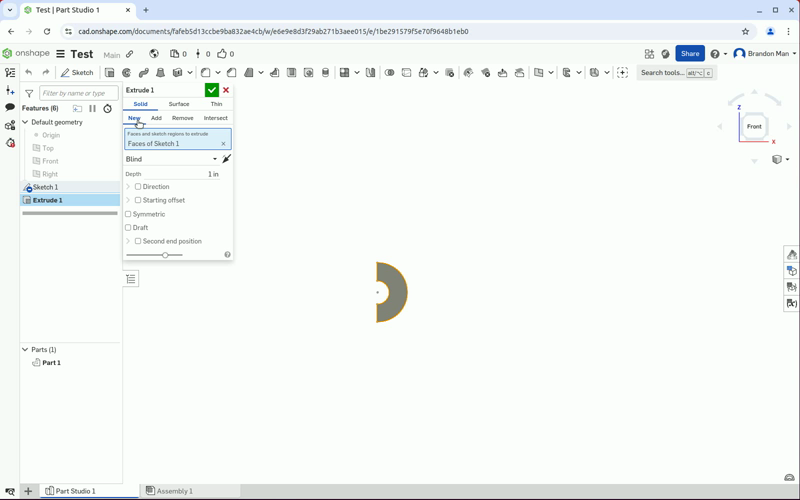
key(tab, 4)
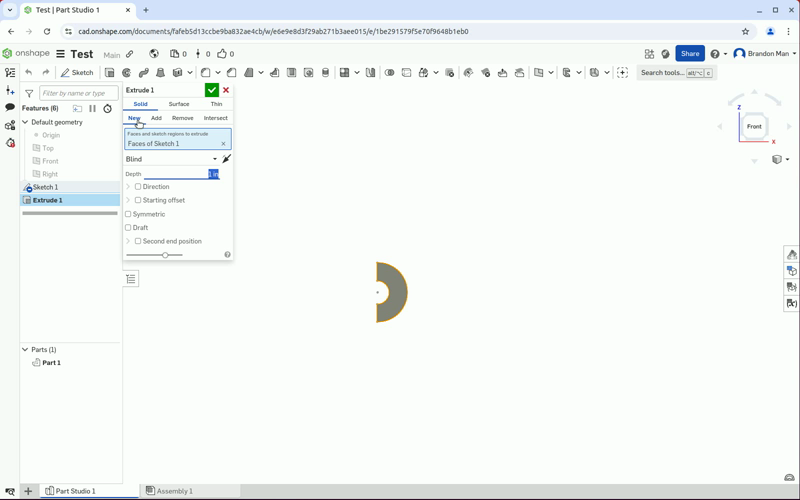
text(4.814)
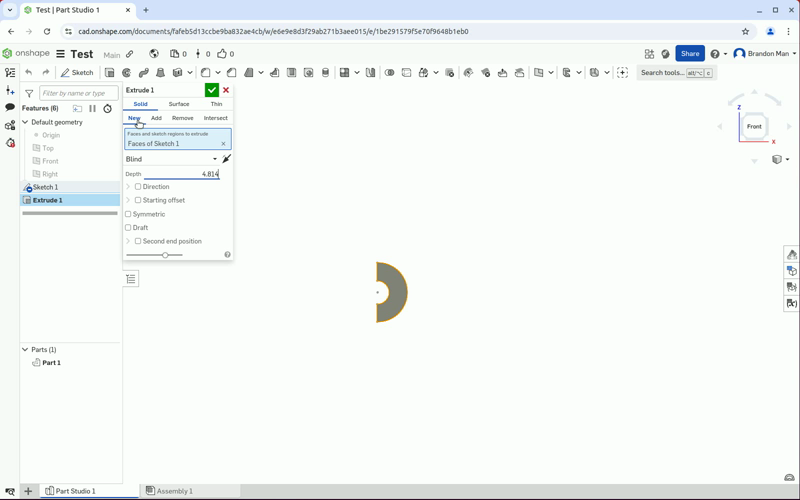
key(enter)
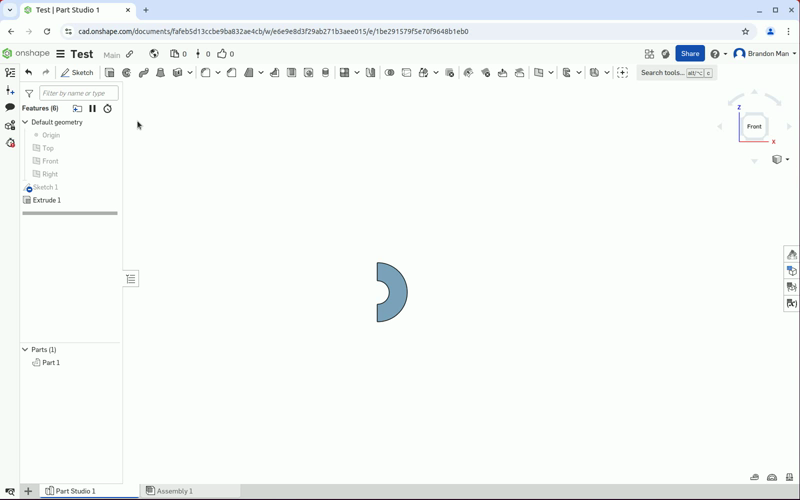
key(shift+h)
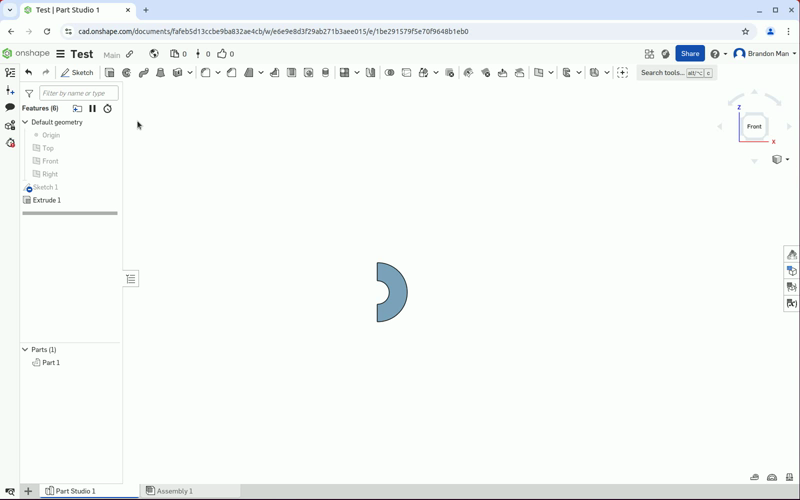
key(shift+h)
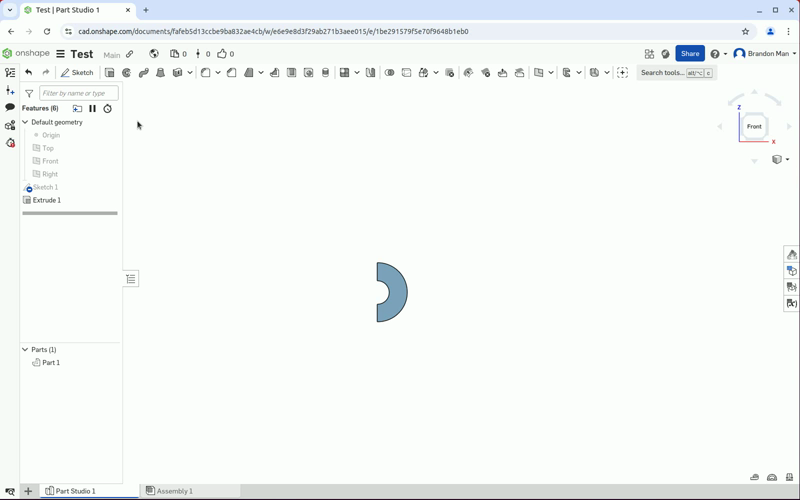
mouse_move(73, 189)
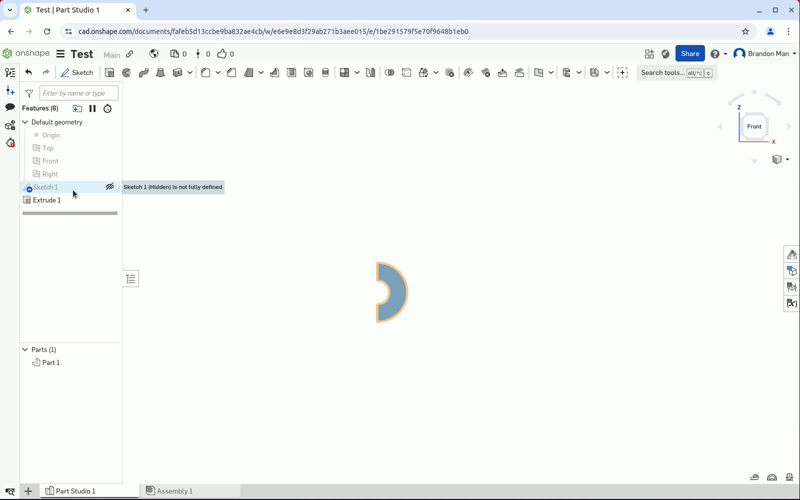
click(73, 189)
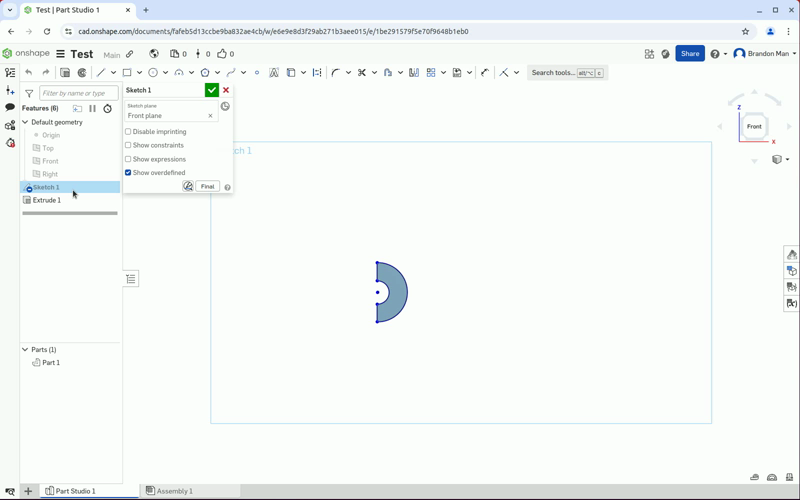
mouse_move(229, 92)
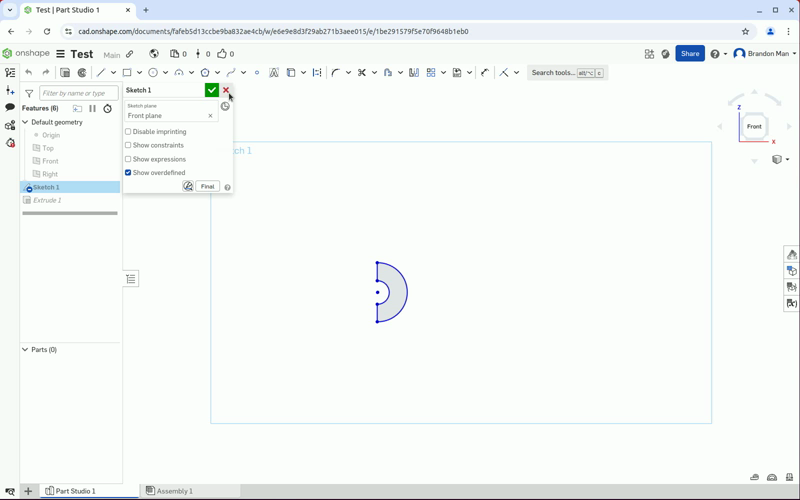
click(229, 92)
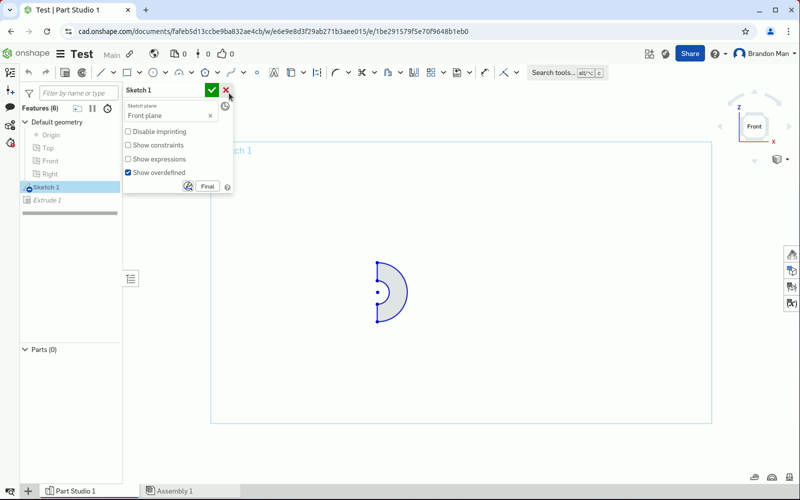
key(shift+s)
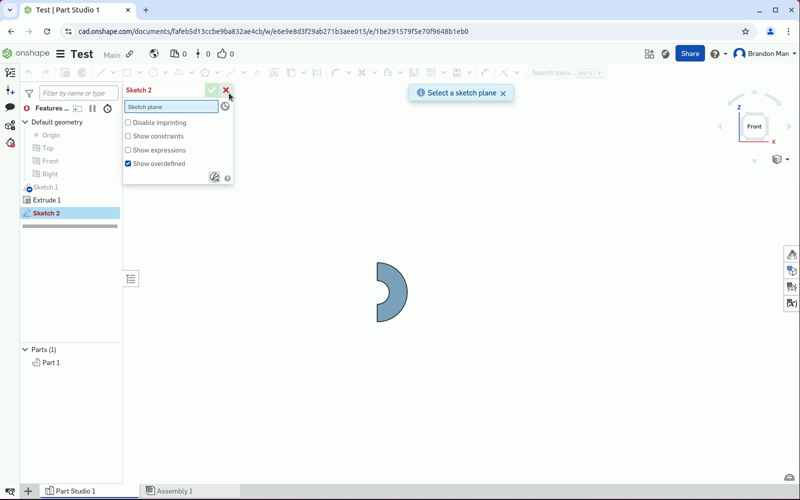
mouse_move(73, 163)
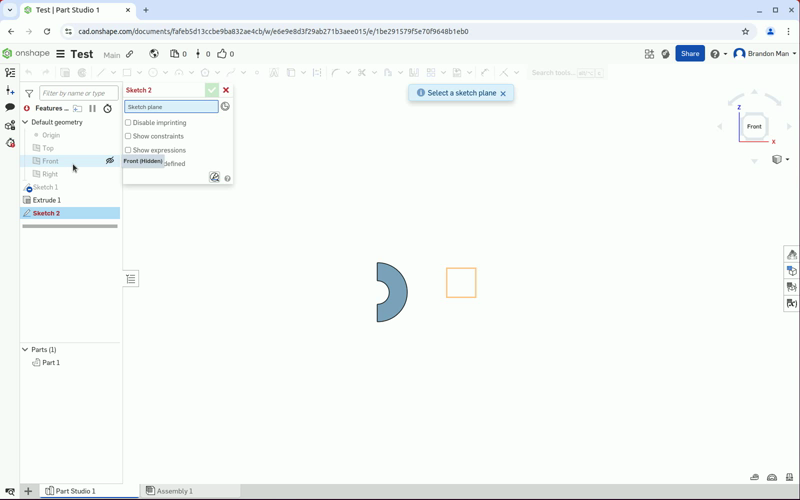
click(73, 163)
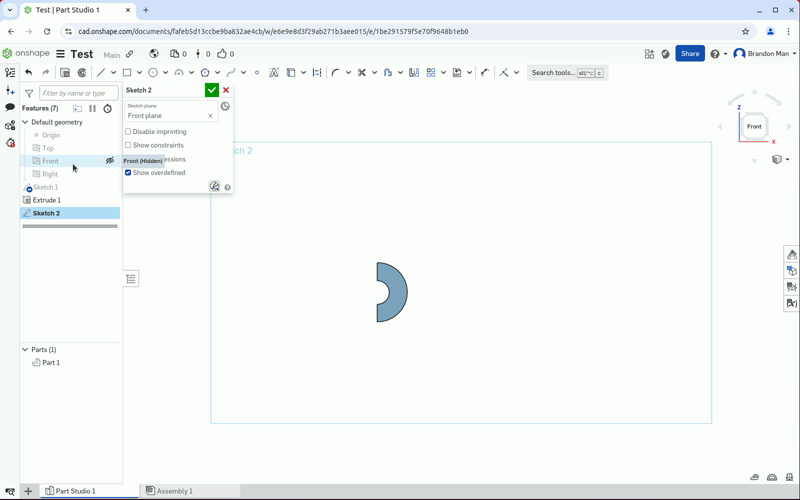
mouse_move(73, 352)
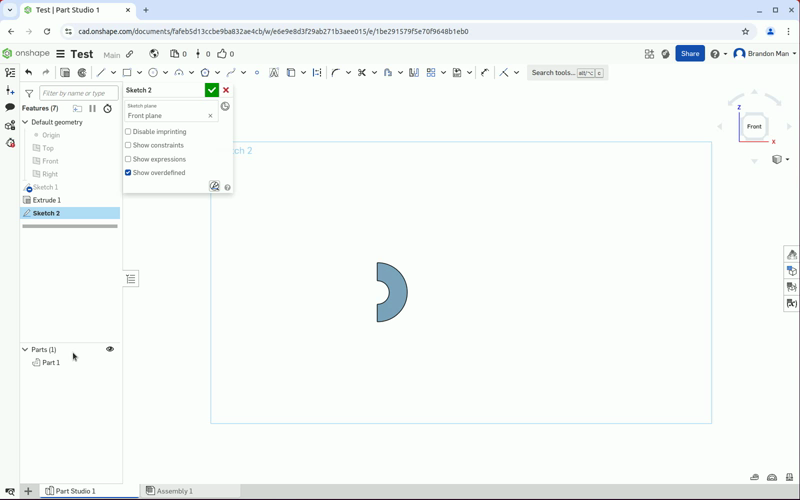
key(y)
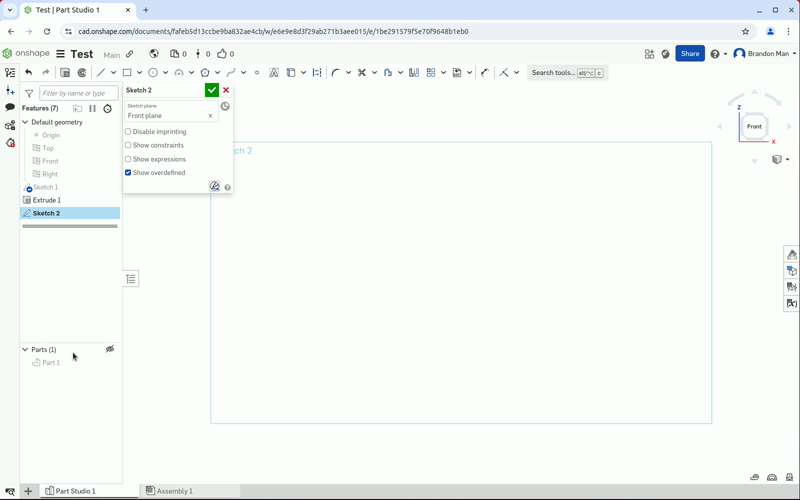
key(a)
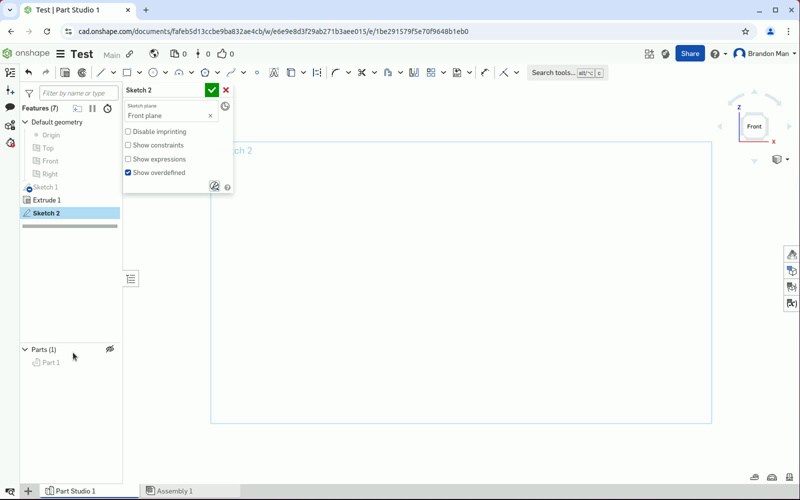
key_down(shift)
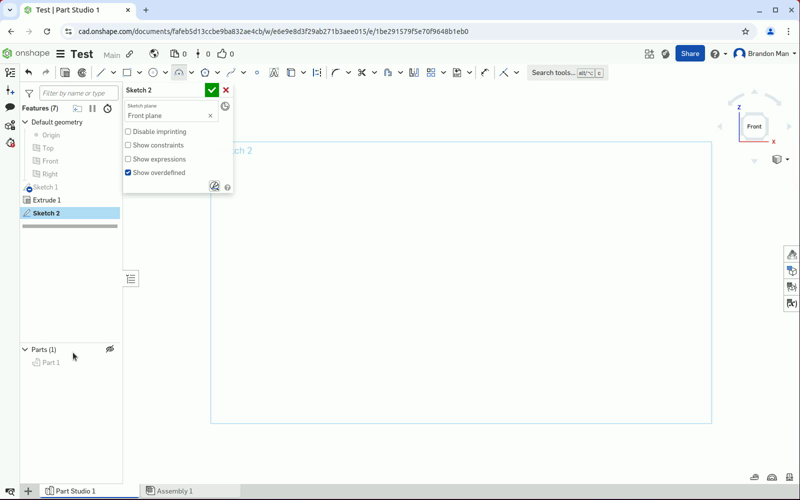
mouse_move(377, 321)
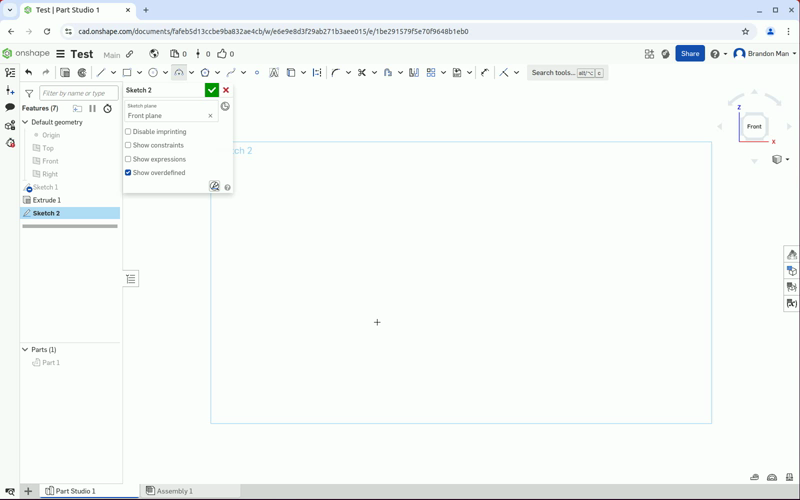
click(377, 321)
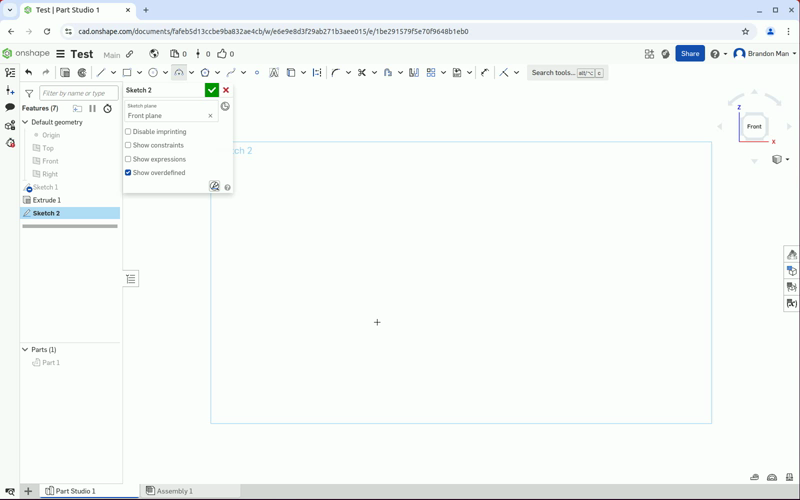
key_up(shift)
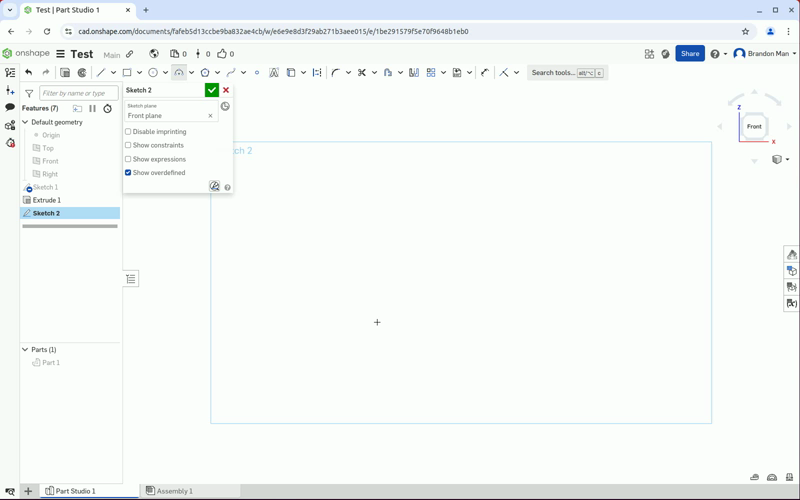
key_down(shift)
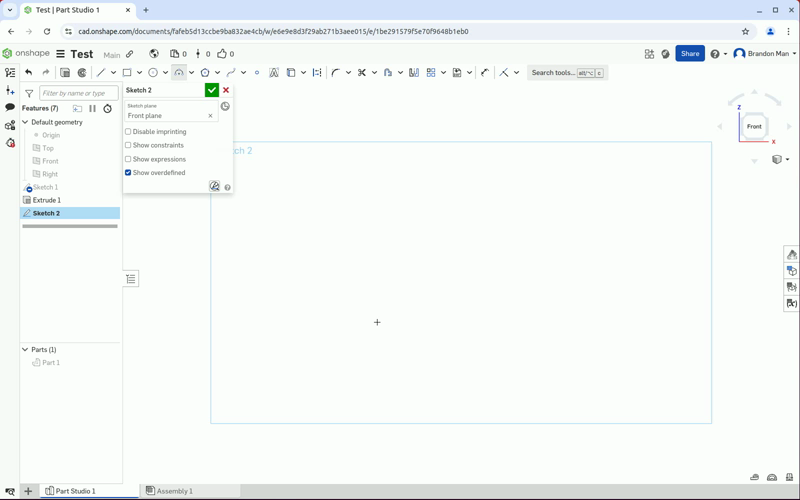
mouse_move(377, 262)
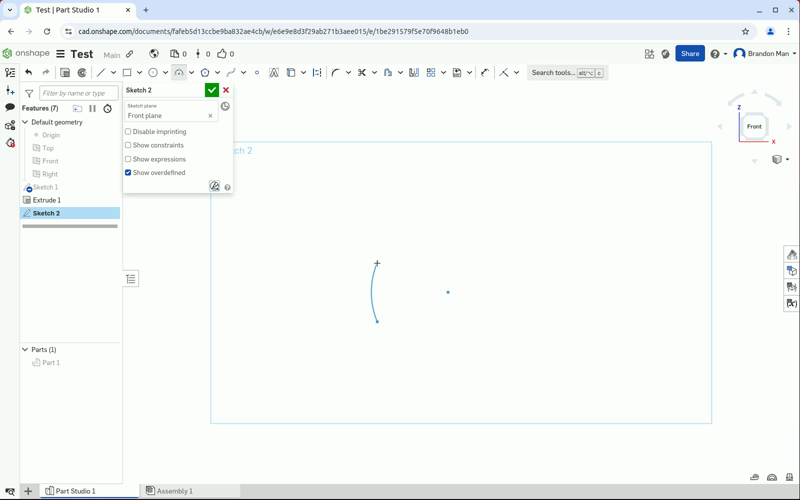
click(377, 262)
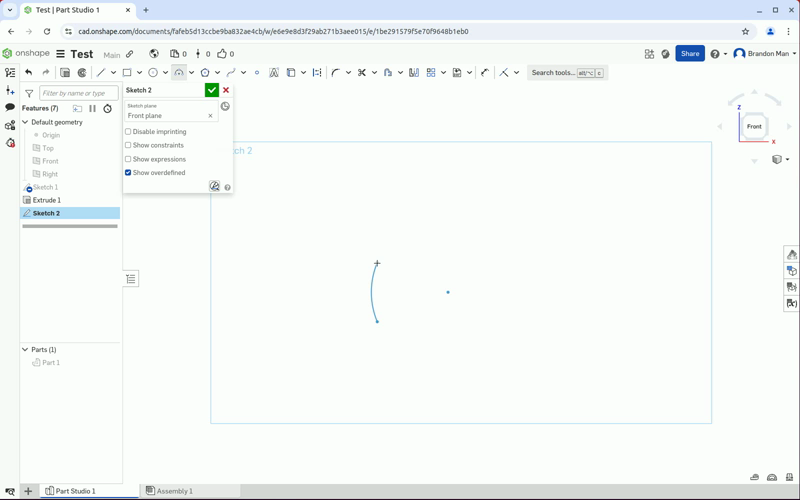
mouse_move(407, 291)
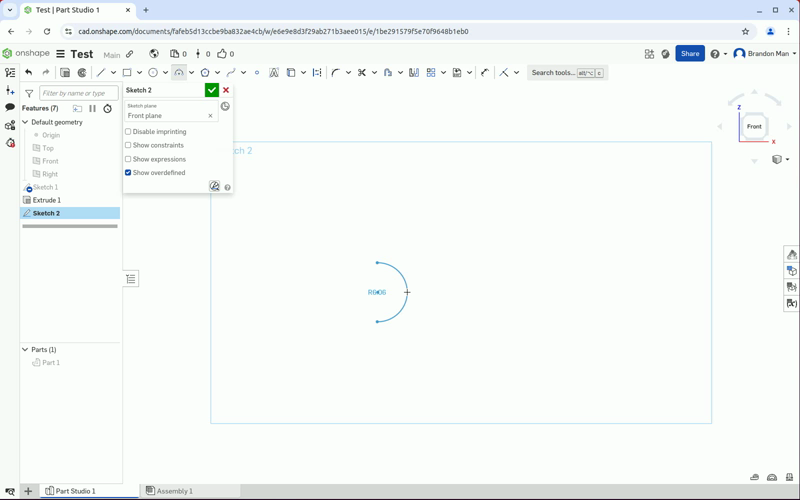
click(407, 291)
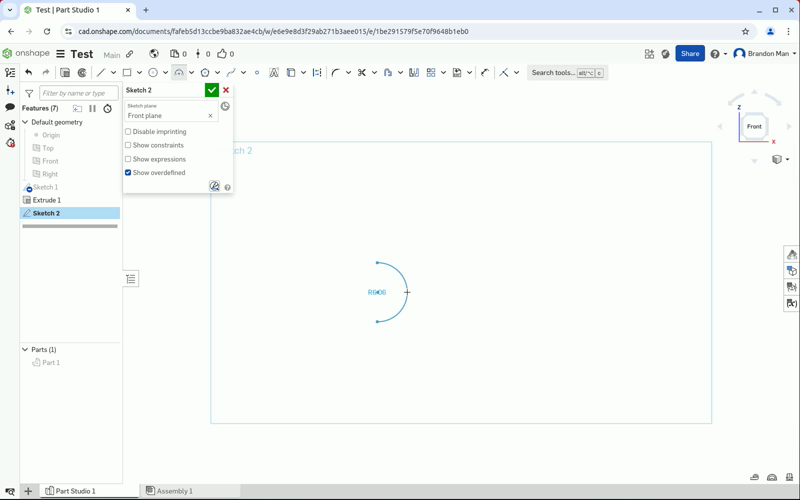
key_up(shift)
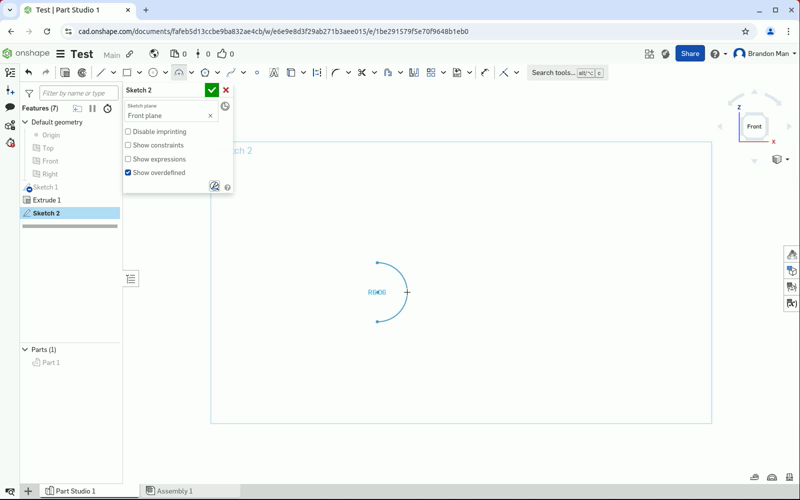
key(esc)
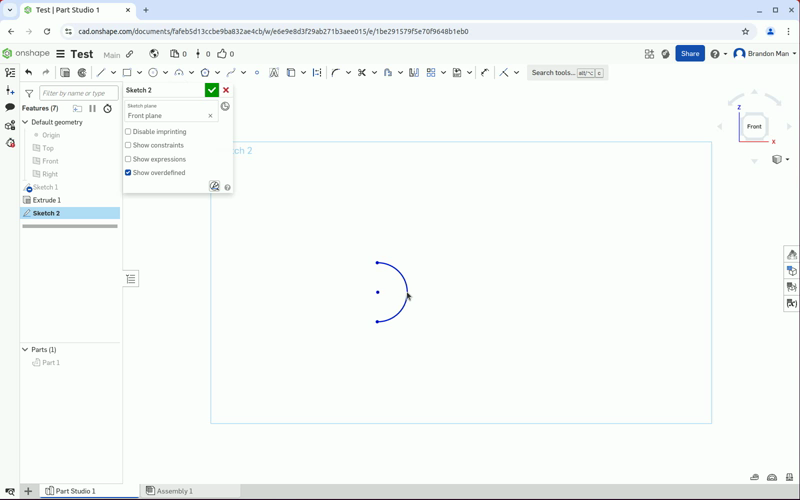
key(l)
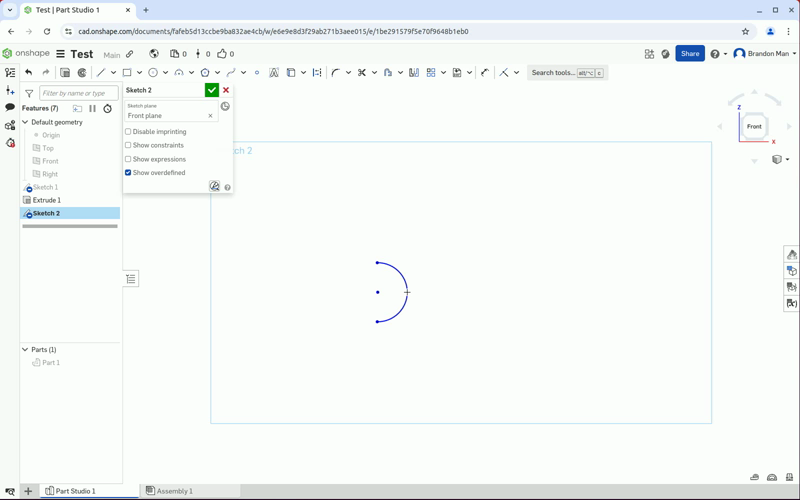
mouse_move(377, 262)
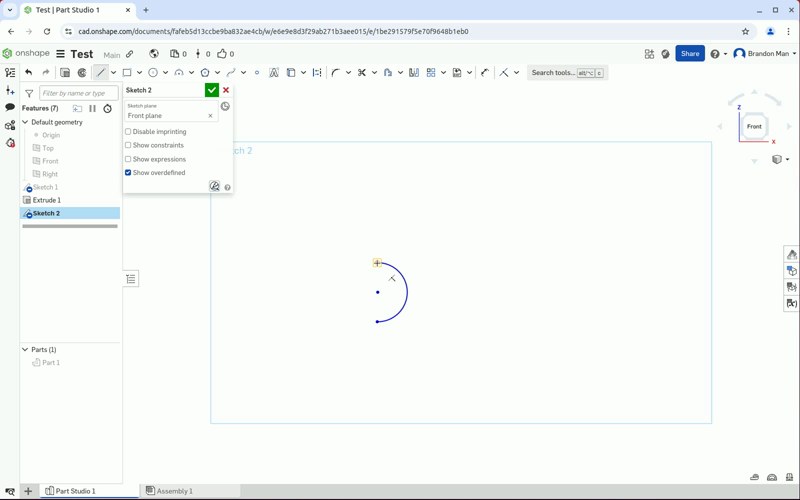
click(377, 262)
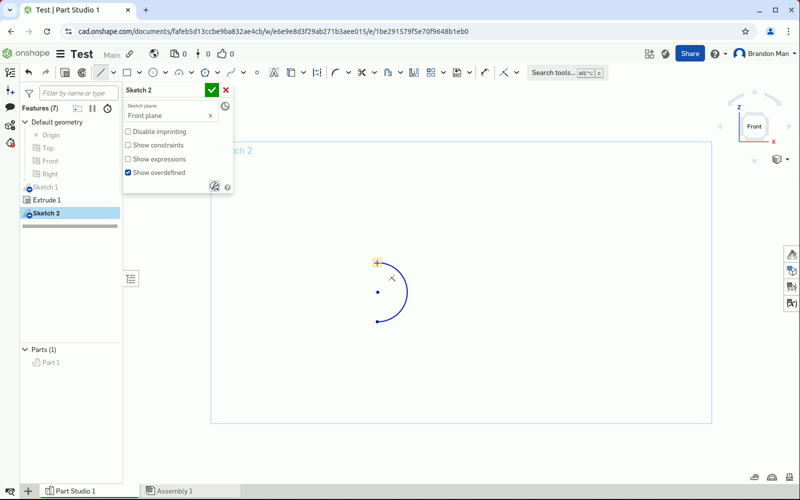
key_down(shift)
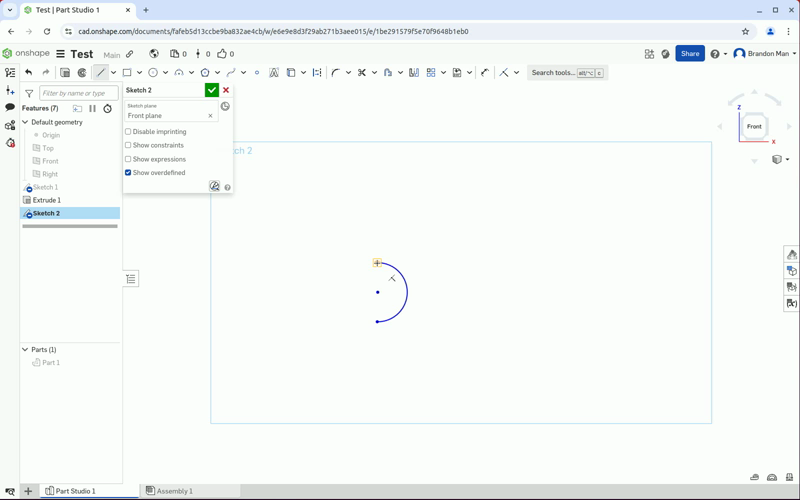
mouse_move(407, 262)
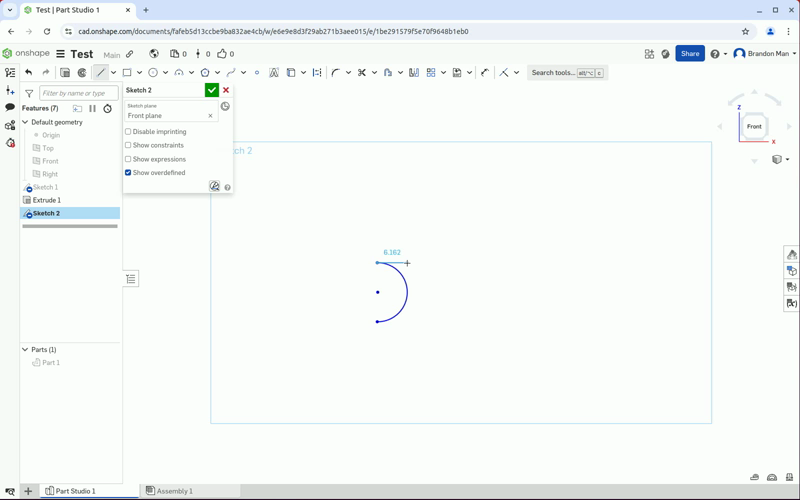
mouse_move(377, 280)
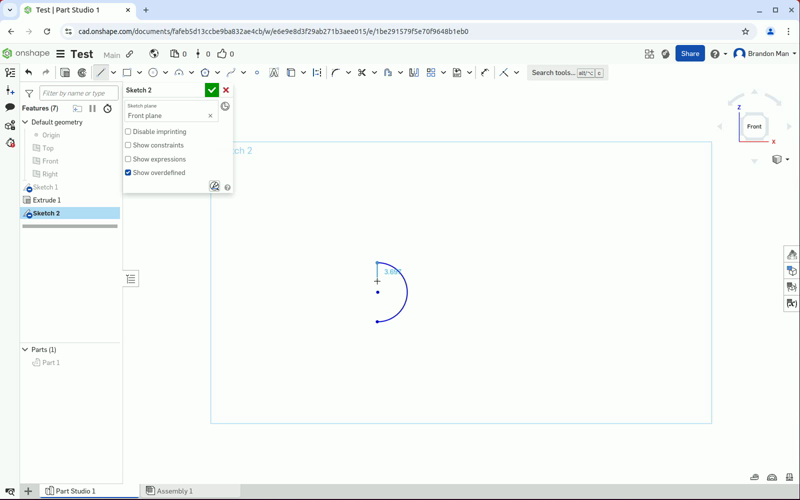
click(377, 280)
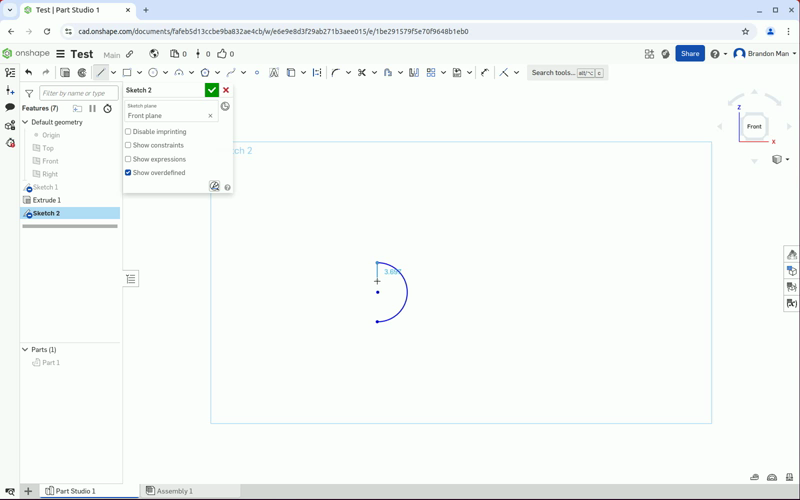
key_up(shift)
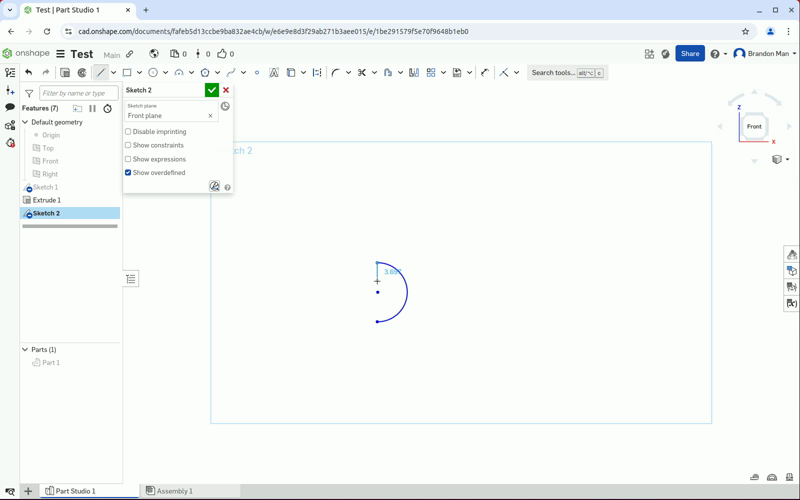
key(esc)
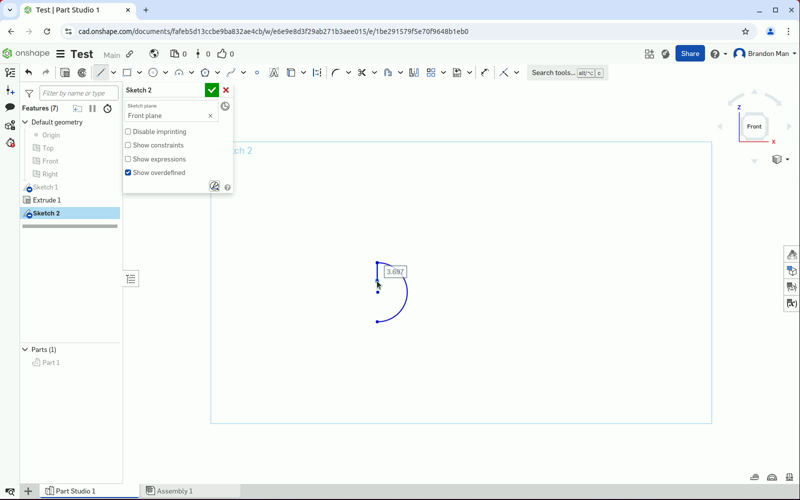
key(a)
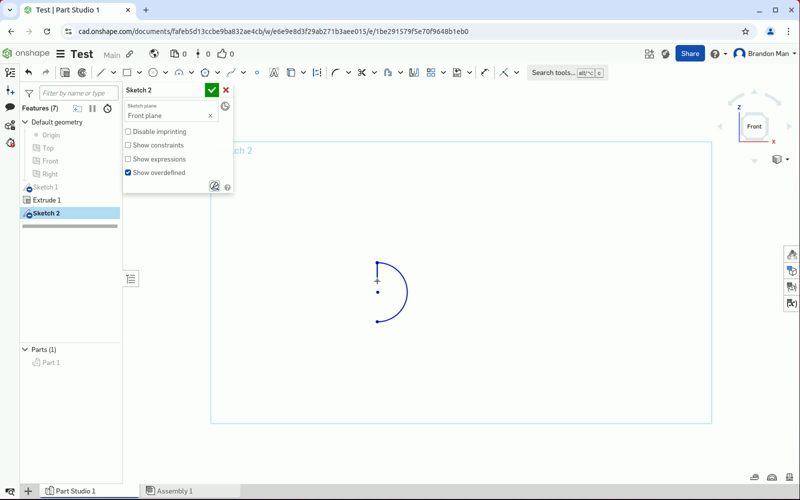
mouse_move(377, 280)
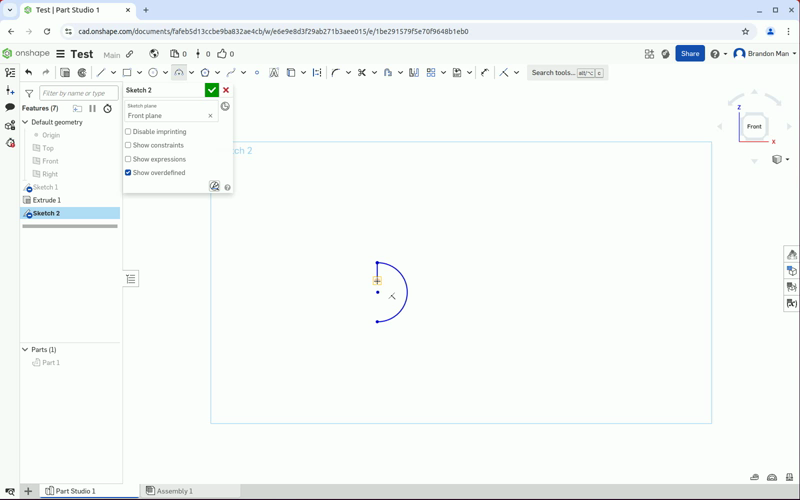
click(377, 280)
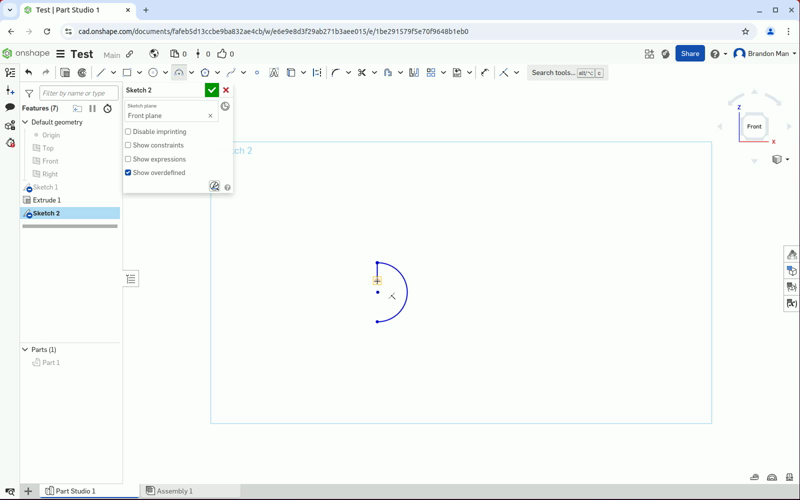
key_down(shift)
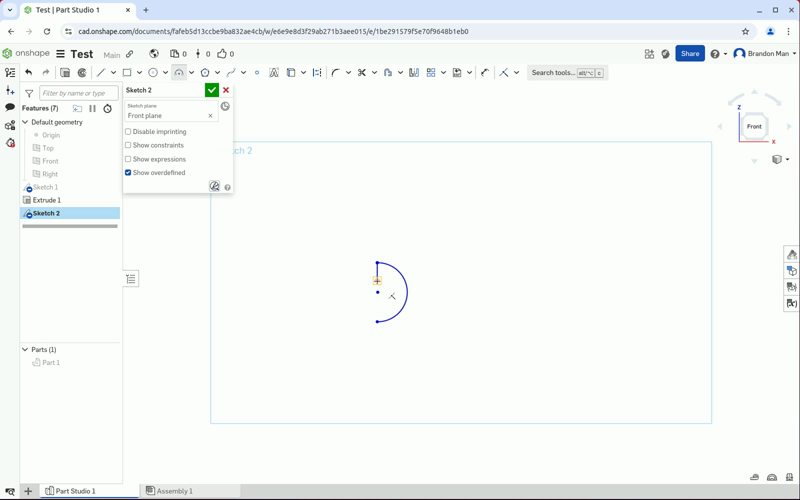
mouse_move(377, 304)
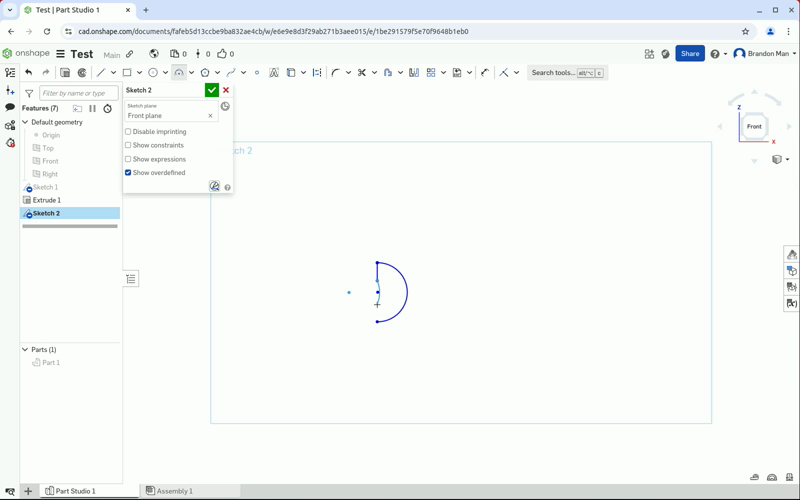
click(377, 304)
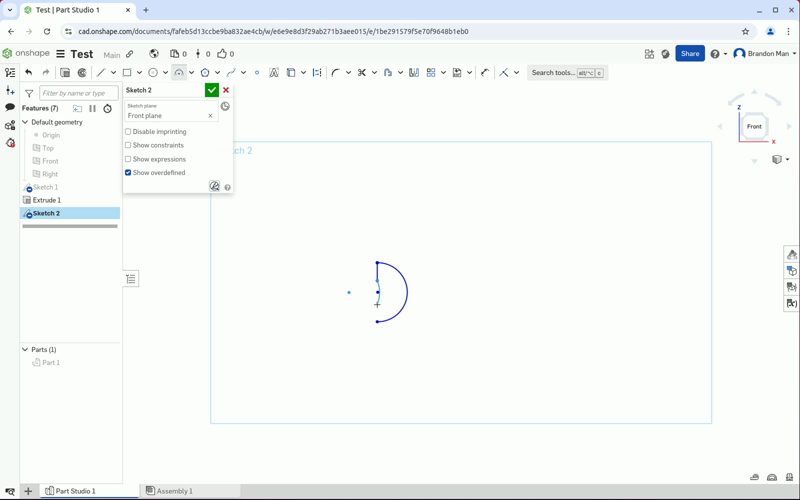
mouse_move(389, 292)
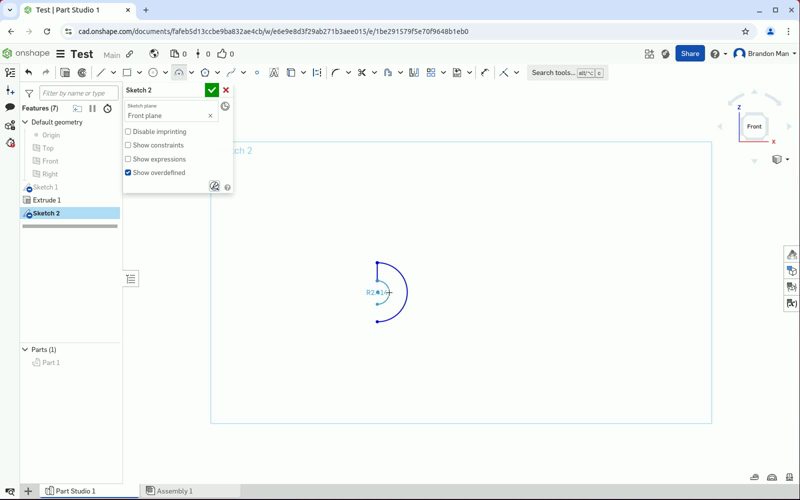
click(389, 292)
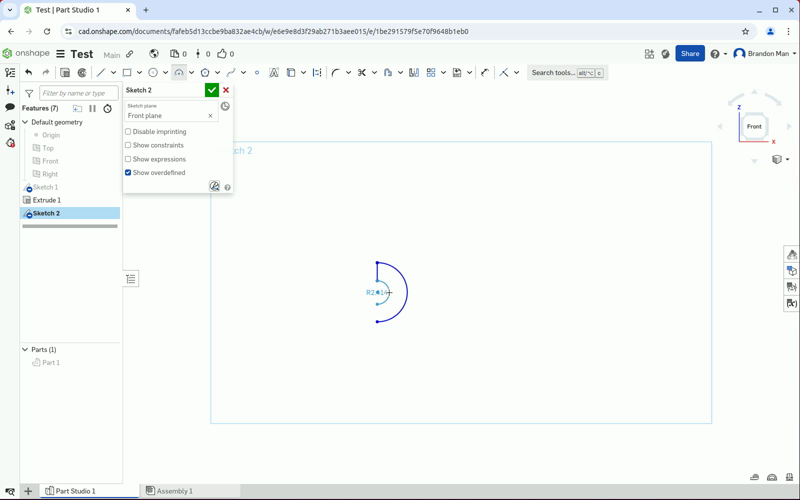
key_up(shift)
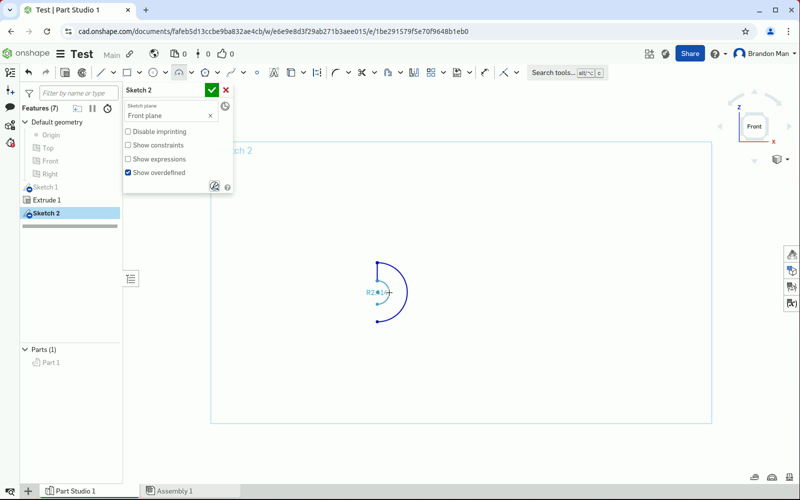
key(esc)
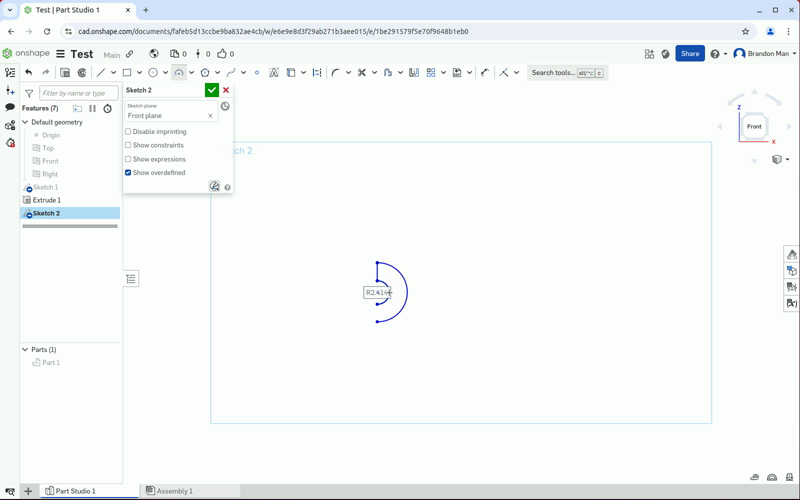
key(l)
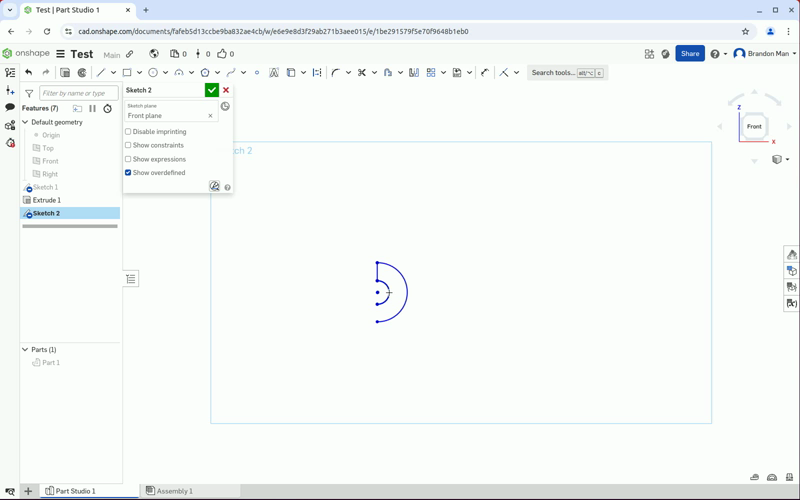
mouse_move(377, 304)
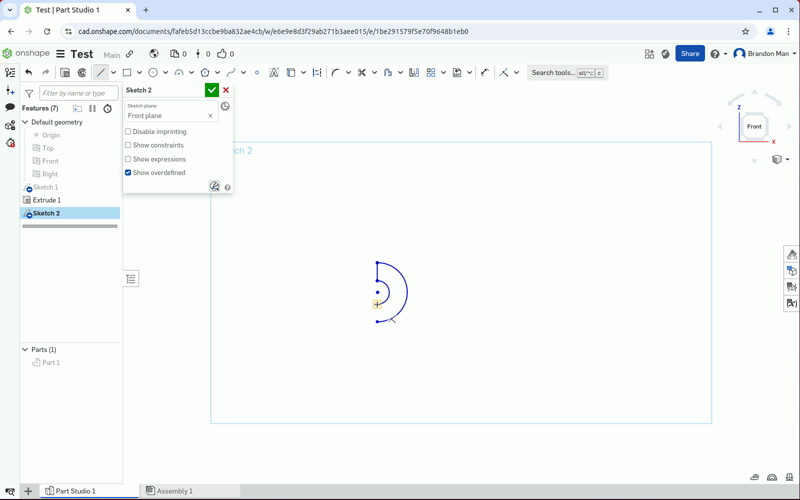
click(377, 304)
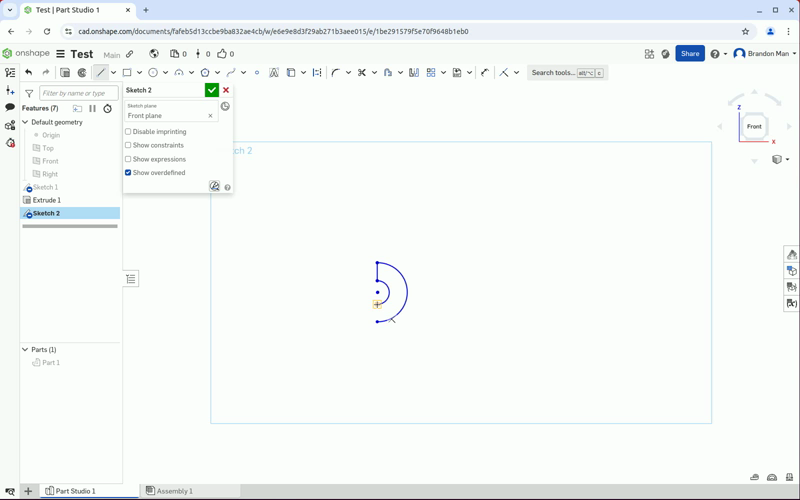
mouse_move(407, 304)
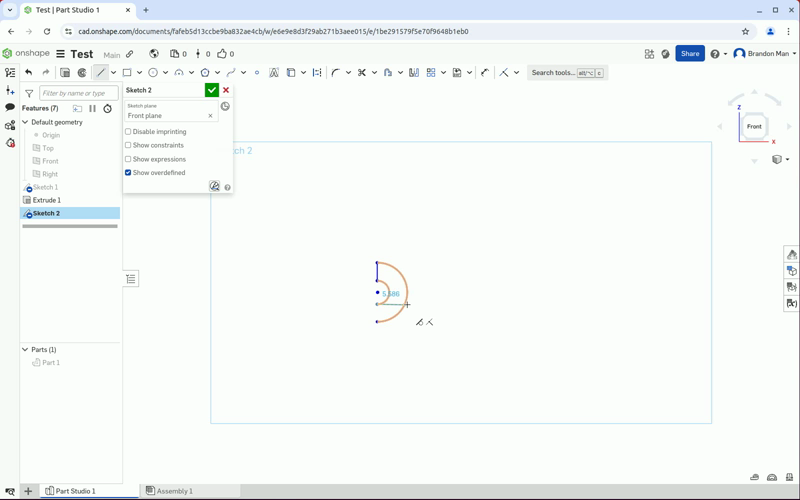
key_down(shift)
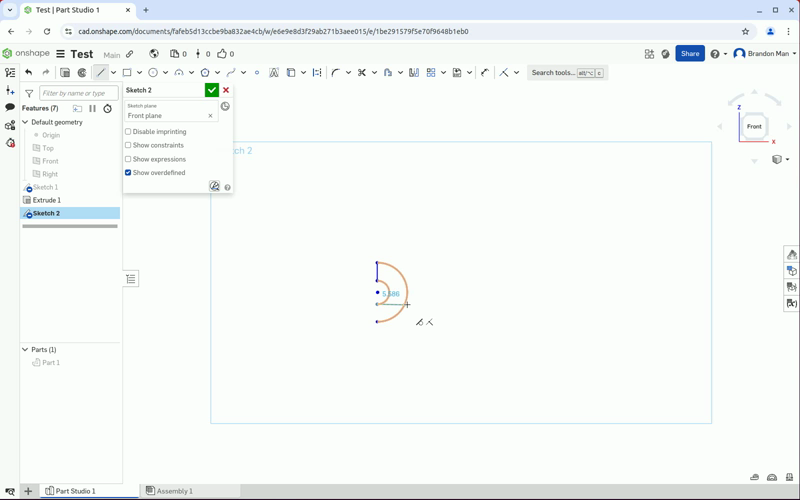
mouse_move(377, 321)
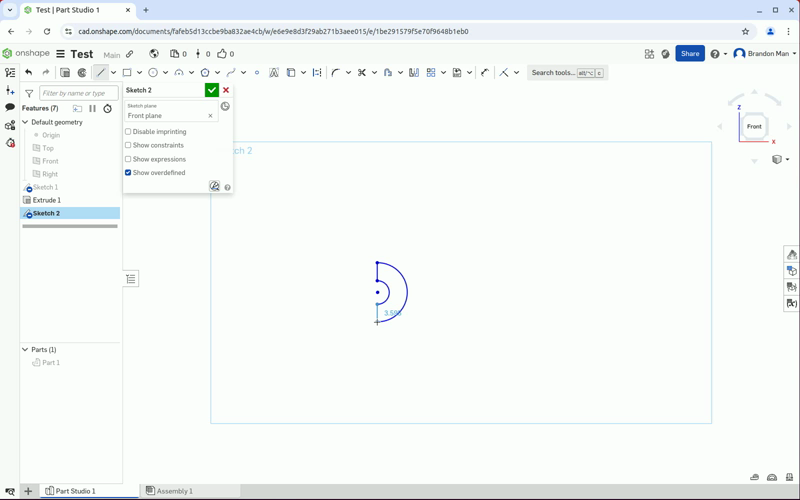
key_up(shift)
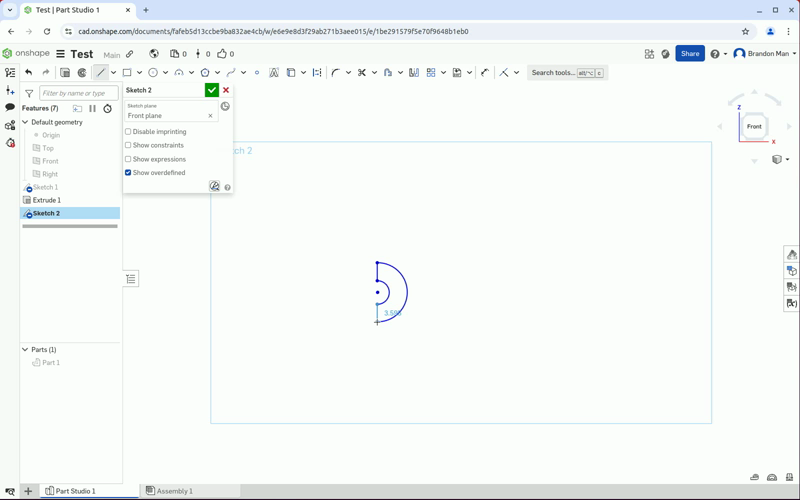
click(377, 321)
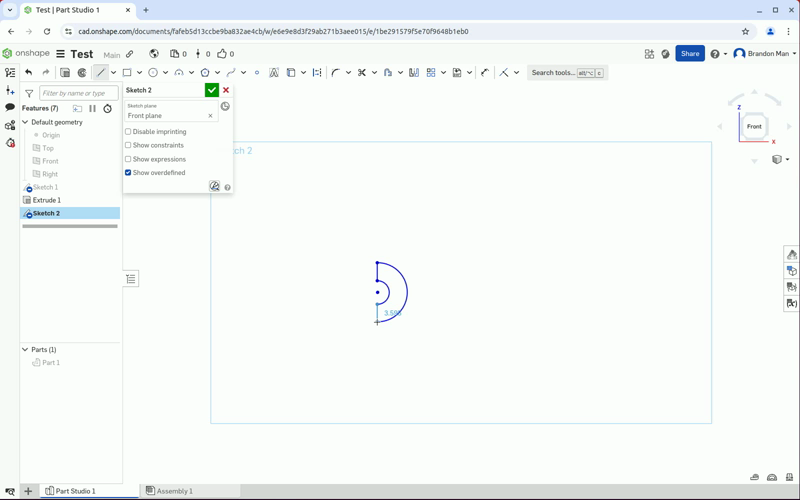
key(esc)
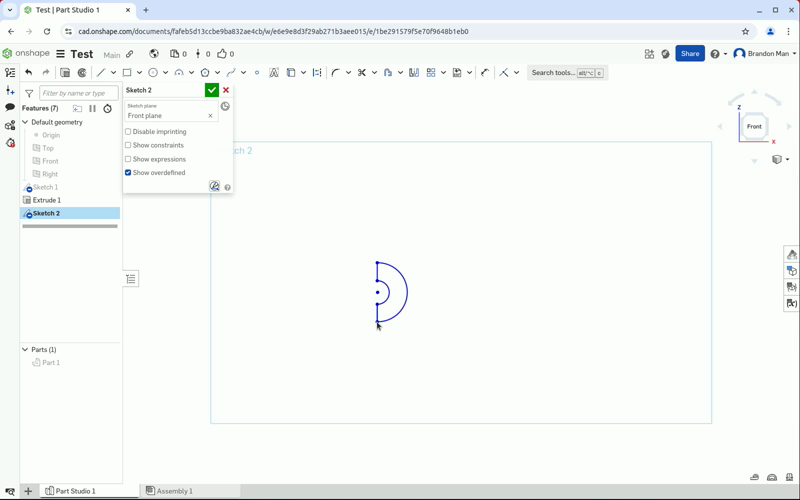
mouse_move(383, 286)
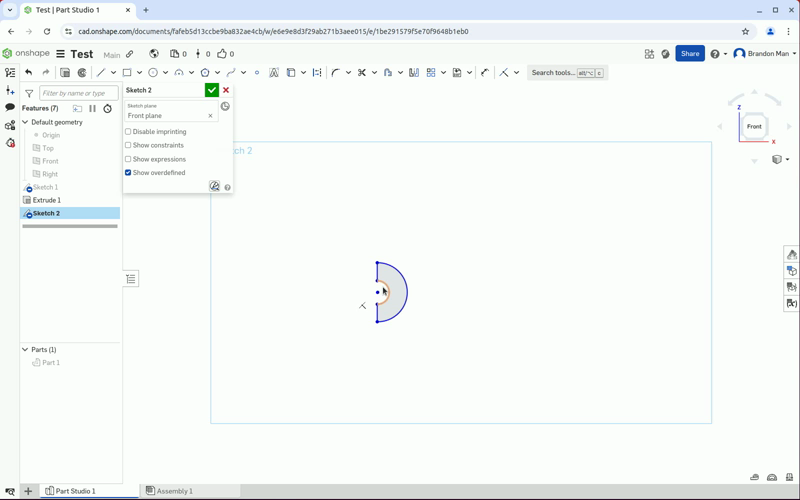
scroll(6)
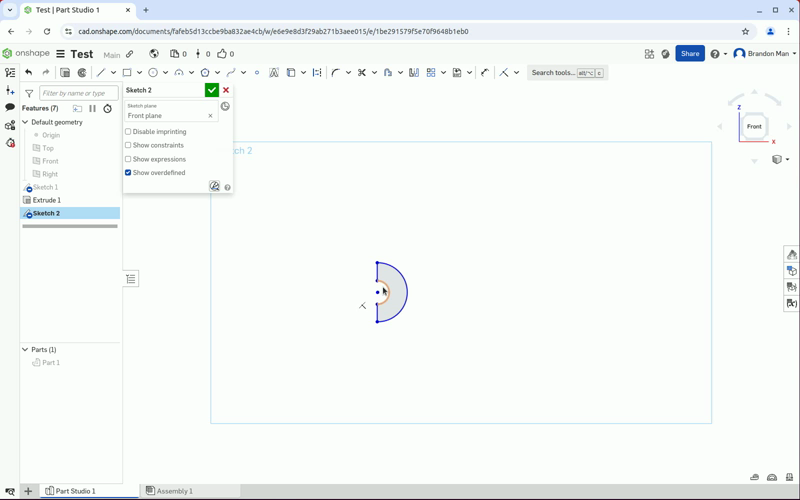
scroll(6)
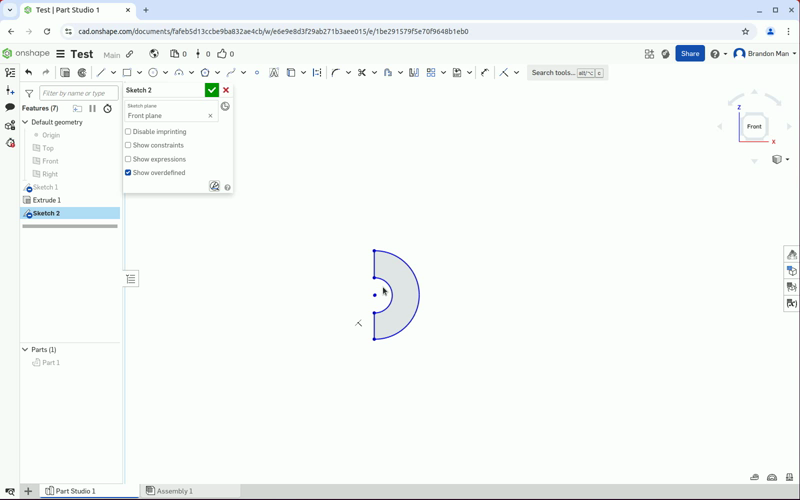
scroll(6)
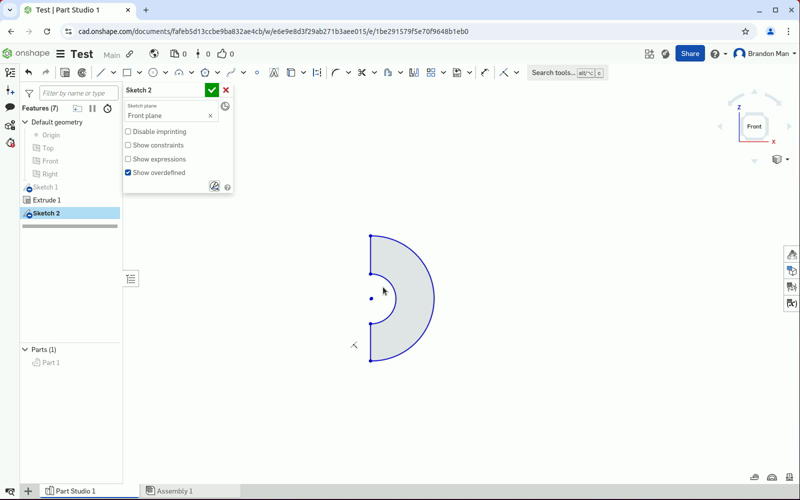
scroll(6)
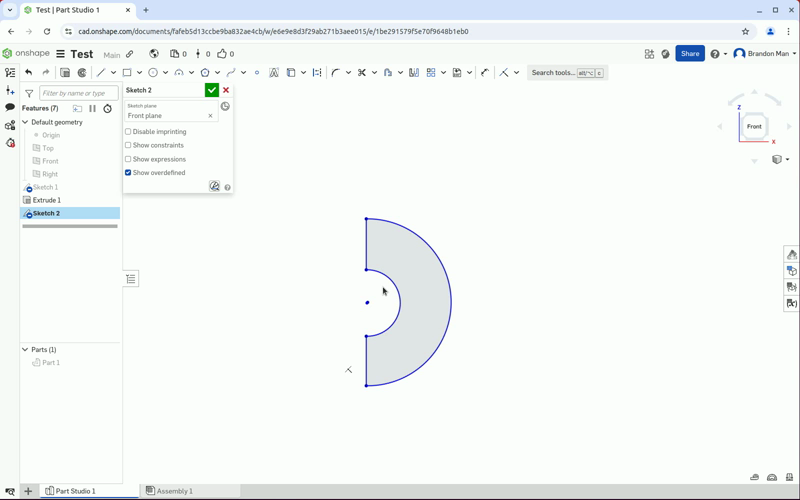
scroll(6)
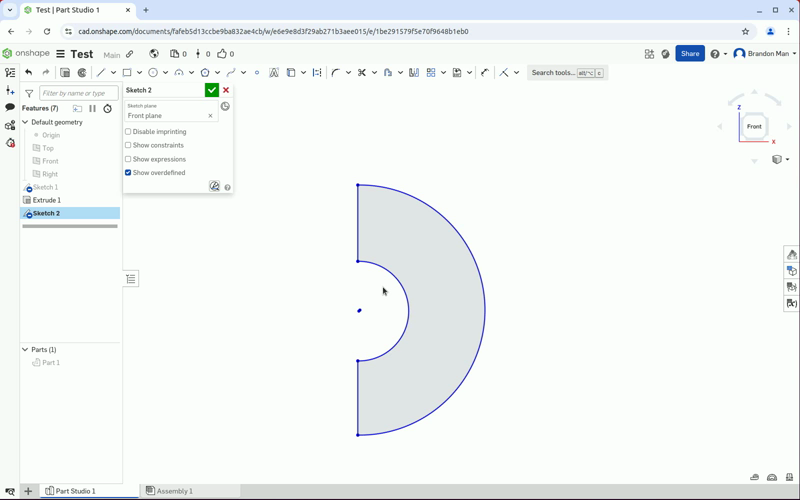
scroll(6)
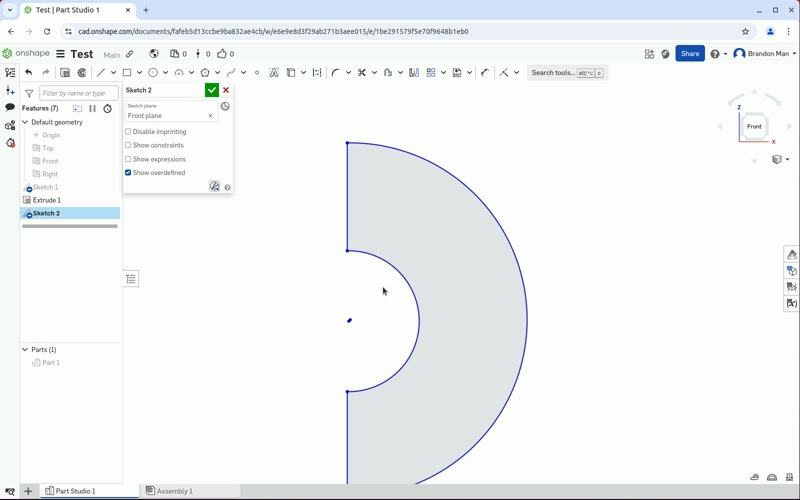
scroll(6)
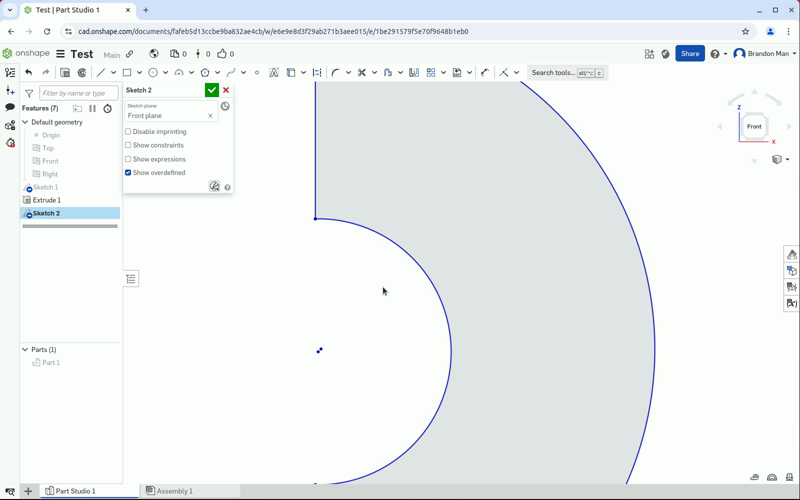
click(383, 286)
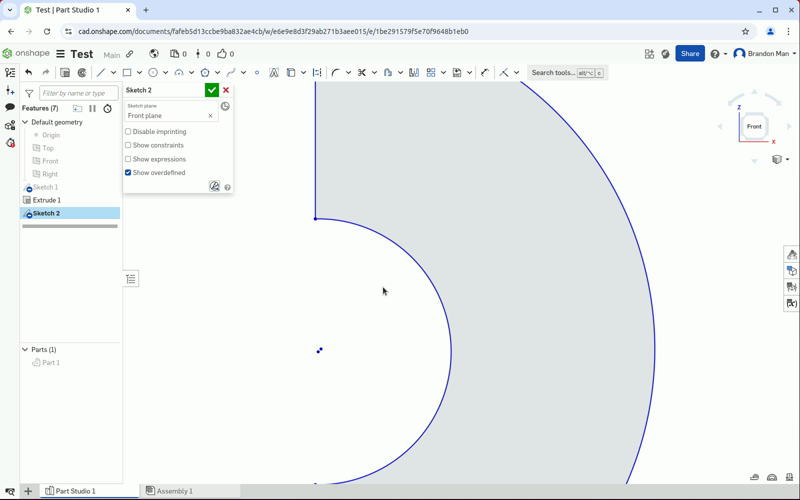
scroll(-6)
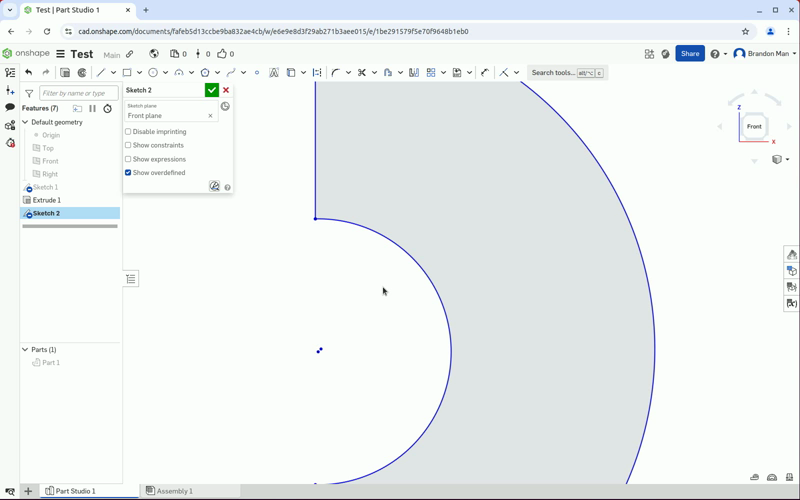
scroll(-6)
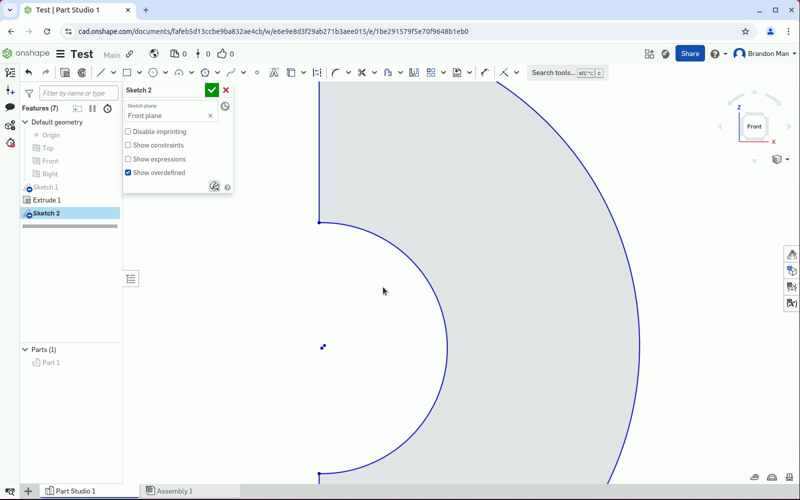
scroll(-6)
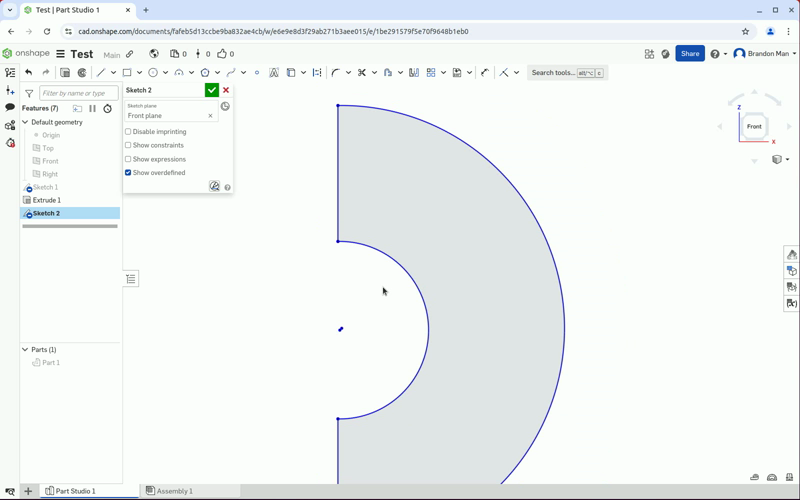
scroll(-6)
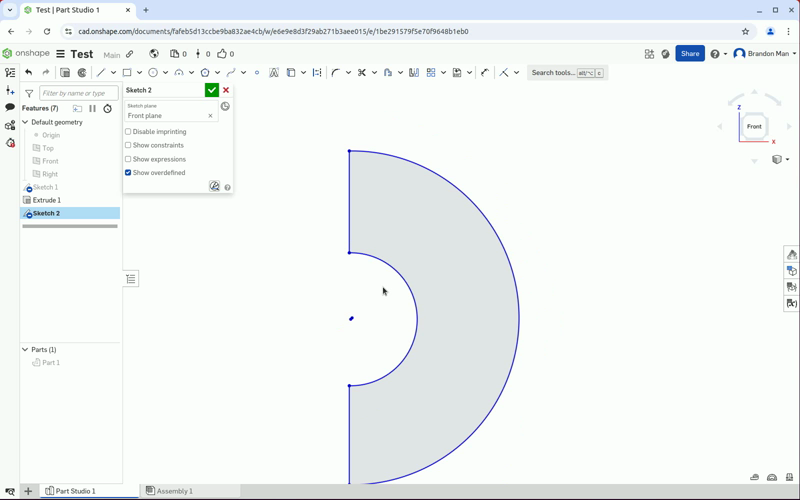
scroll(-6)
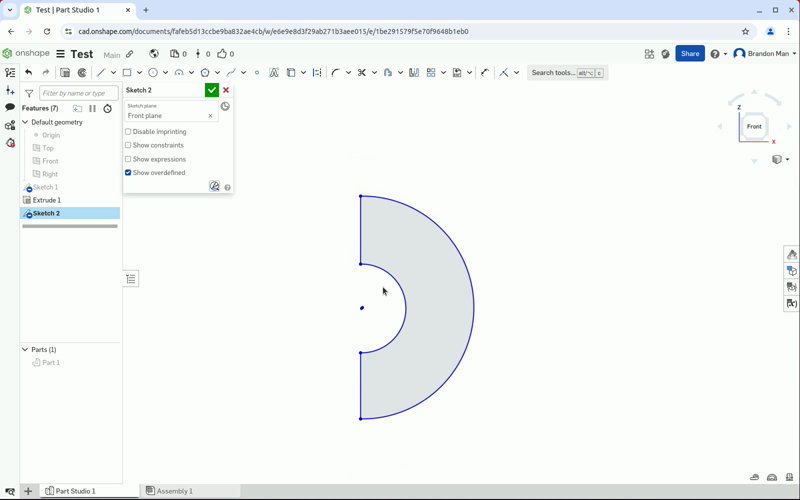
scroll(-6)
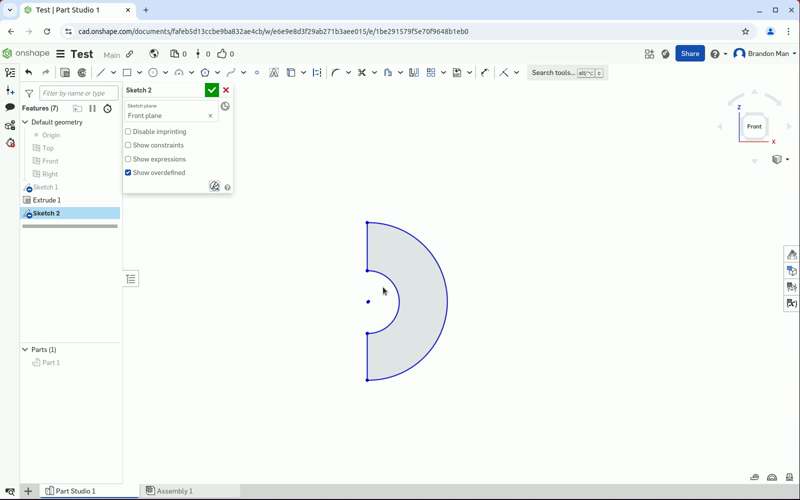
scroll(-6)
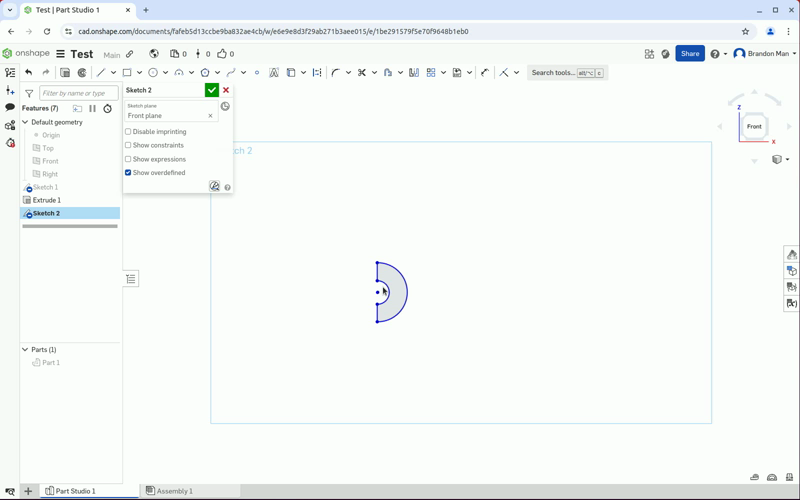
mouse_move(73, 352)
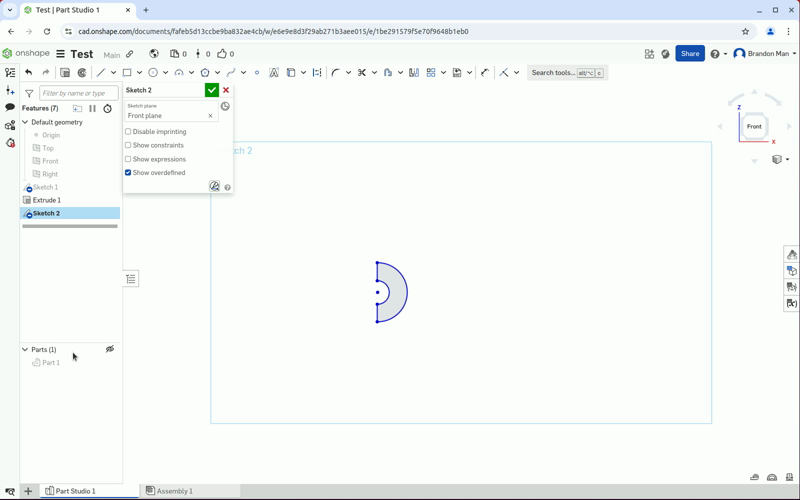
key(shift+y)
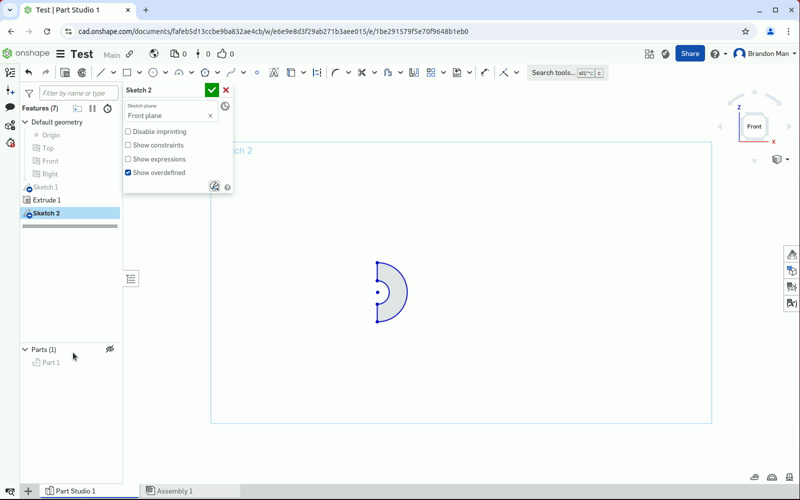
key(shift+e)
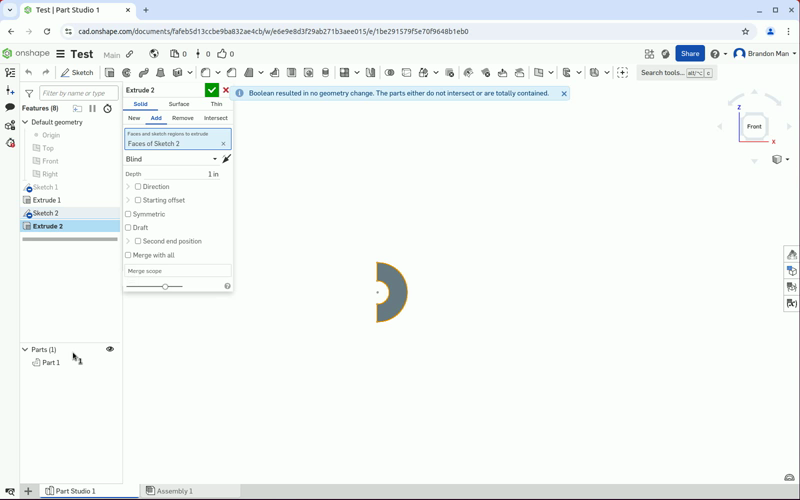
mouse_move(143, 106)
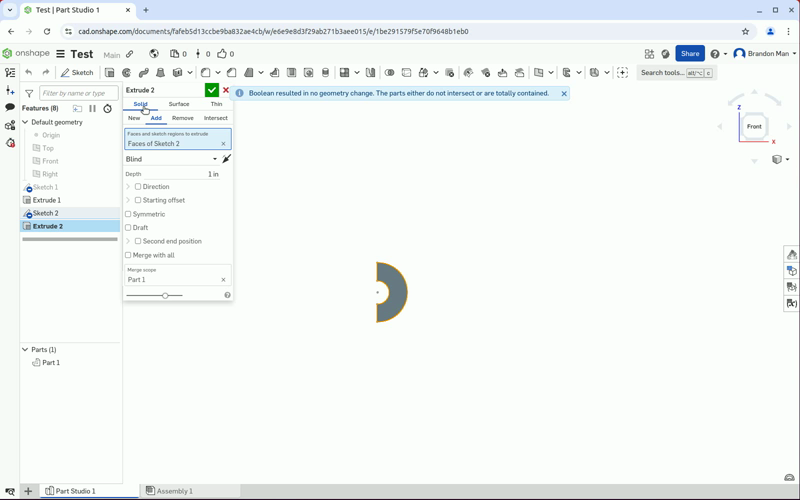
click(143, 106)
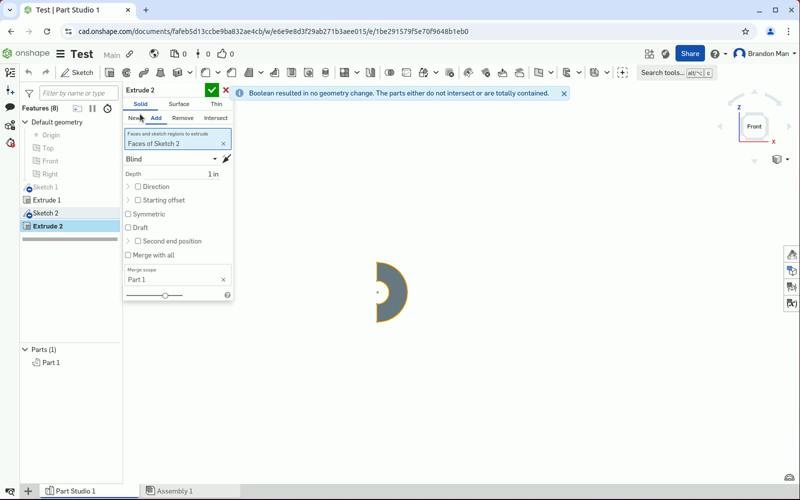
mouse_move(137, 120)
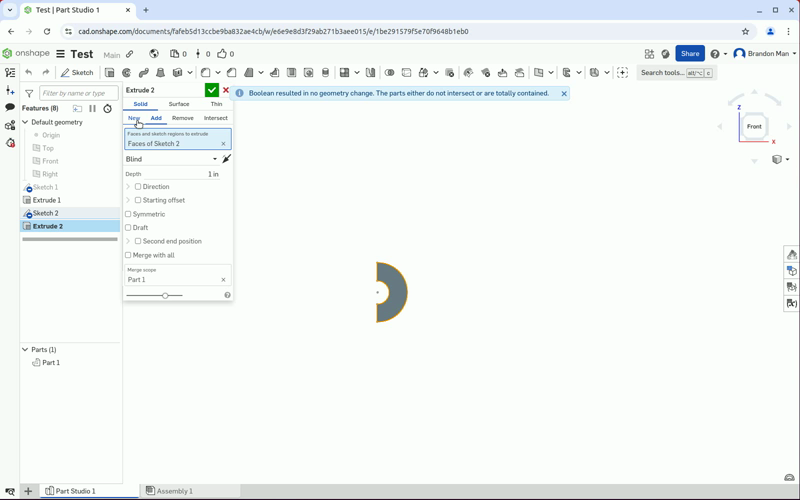
click(137, 120)
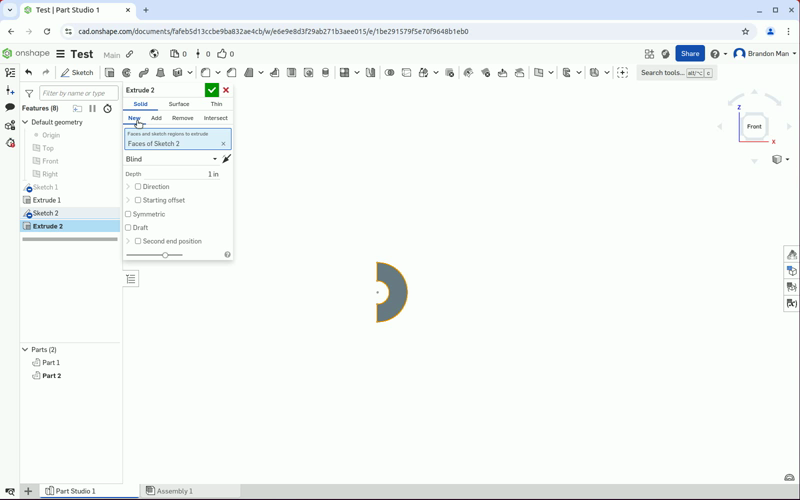
key(tab, 4)
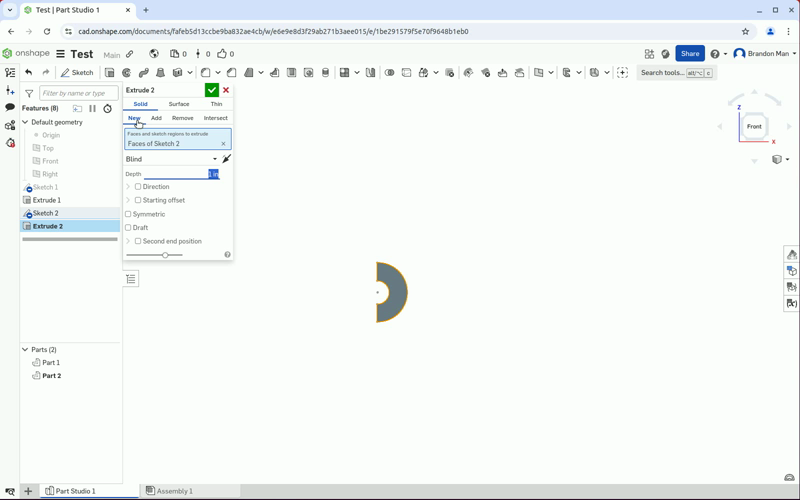
text(4.814)
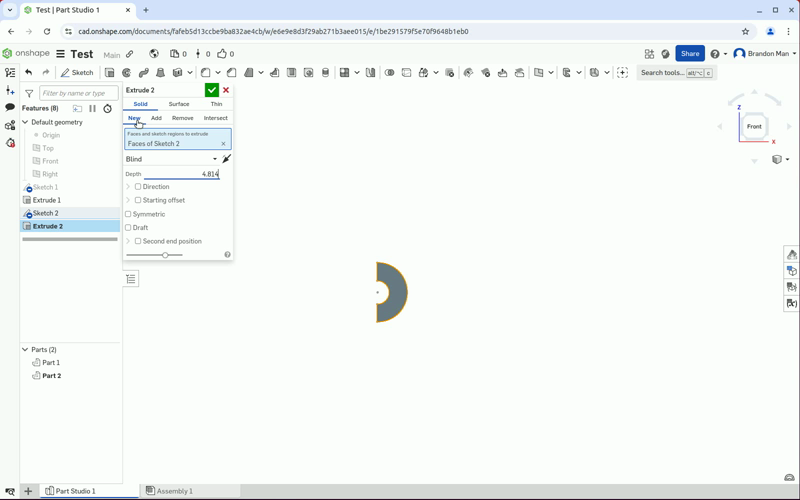
key(enter)
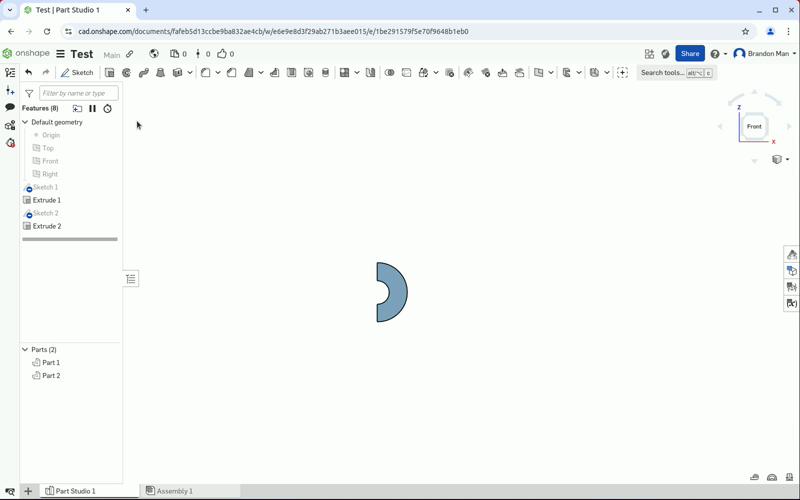
key(shift+h)
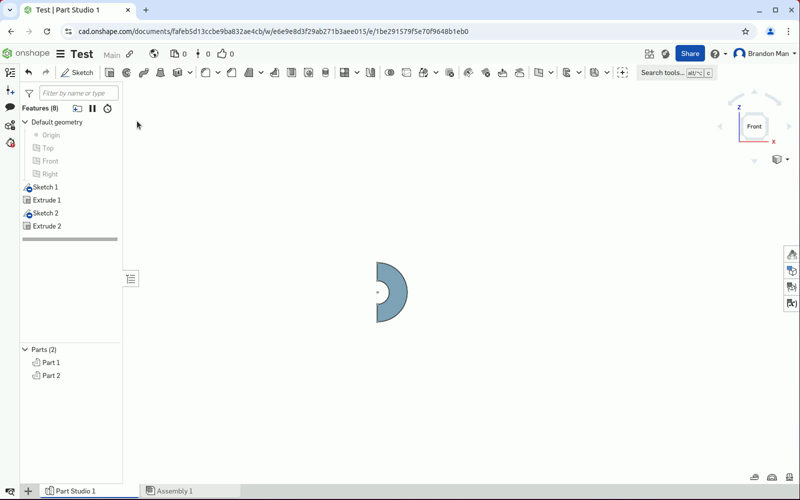
key(shift+h)
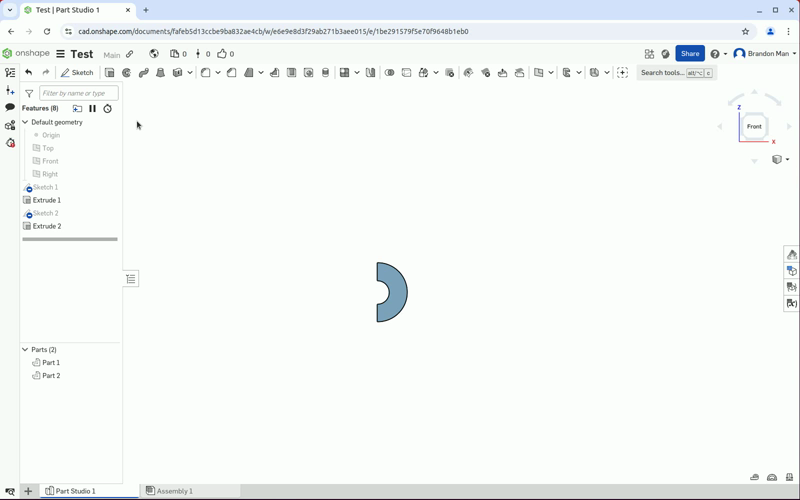
mouse_move(73, 189)
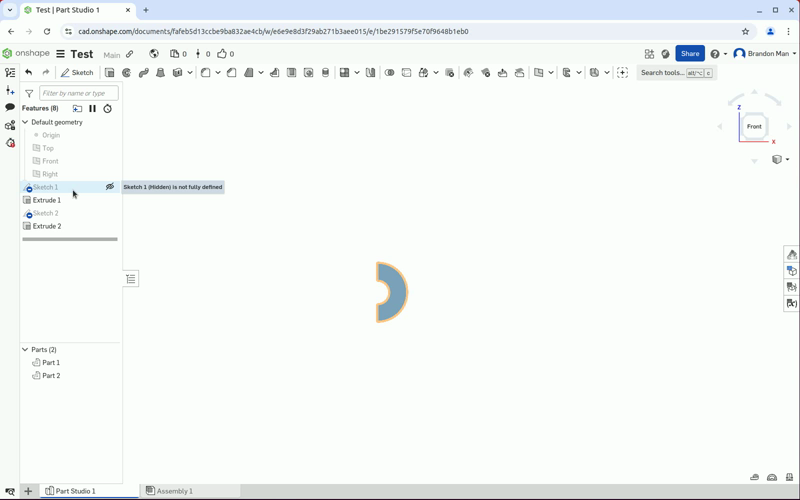
click(73, 189)
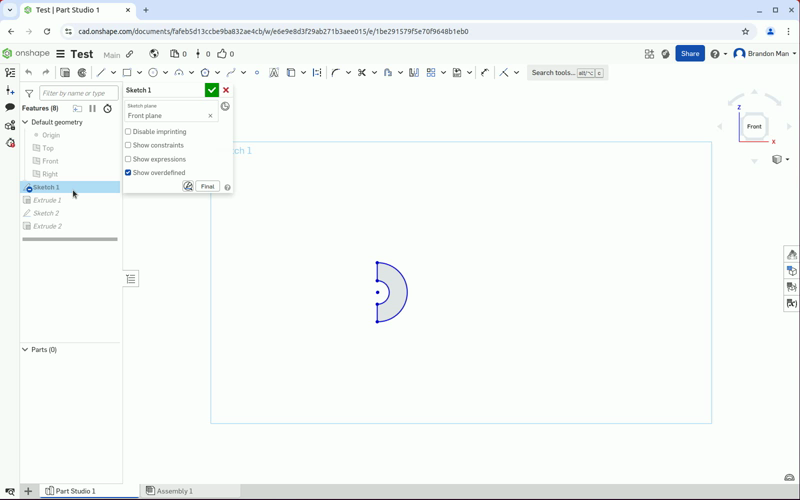
mouse_move(229, 92)
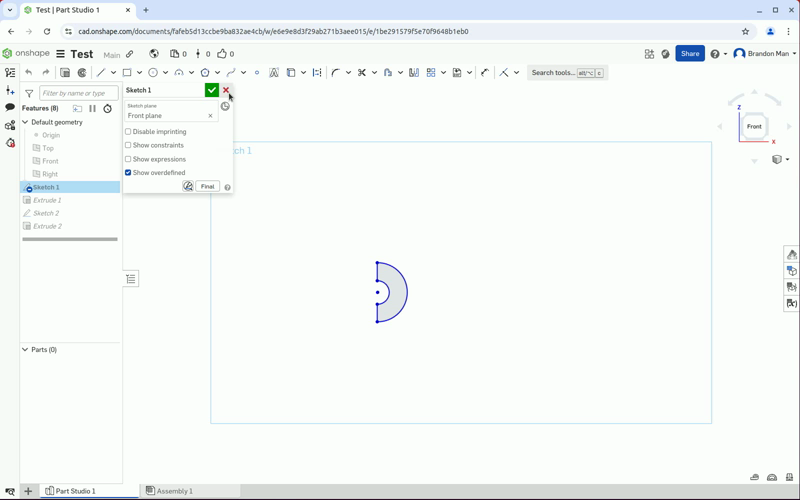
click(229, 92)
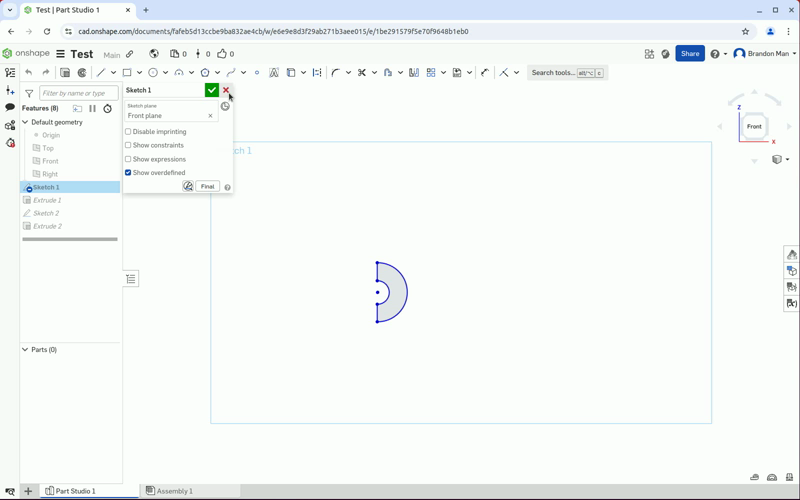
key(shift+s)
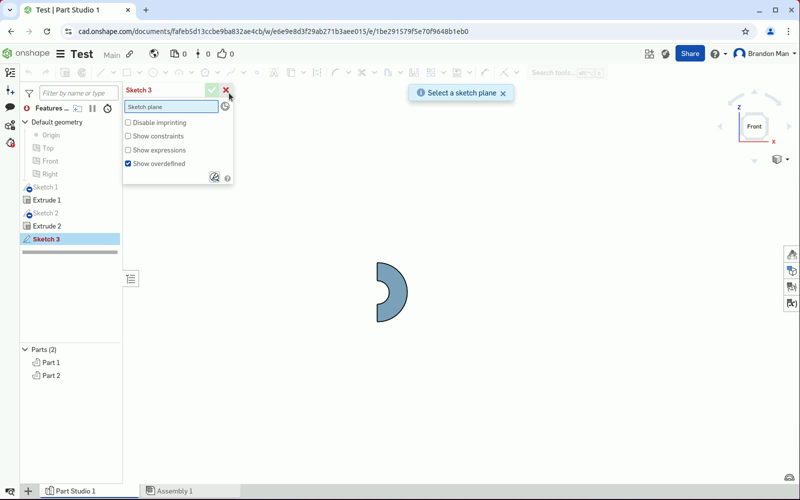
mouse_move(73, 163)
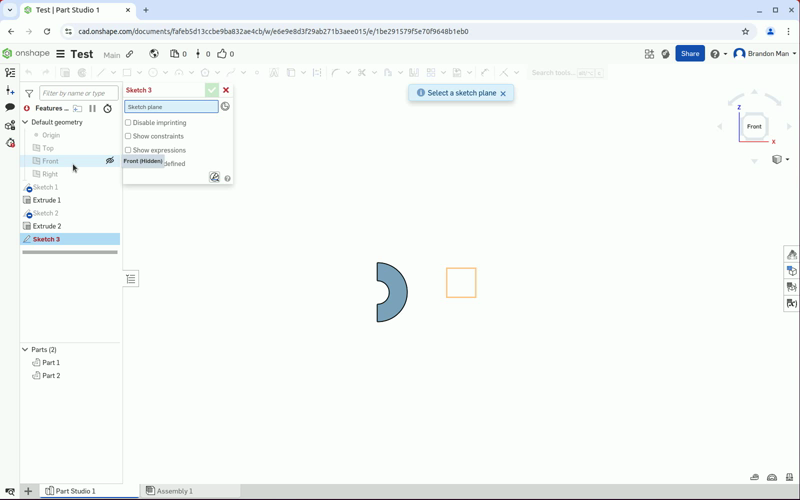
click(73, 163)
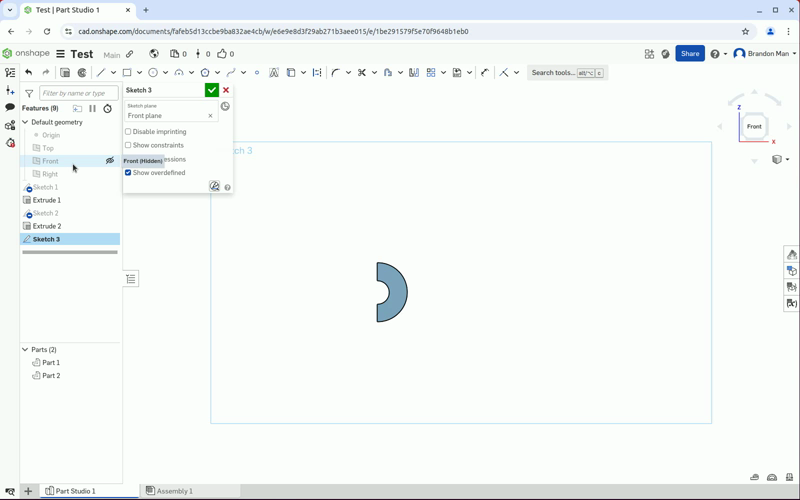
mouse_move(73, 352)
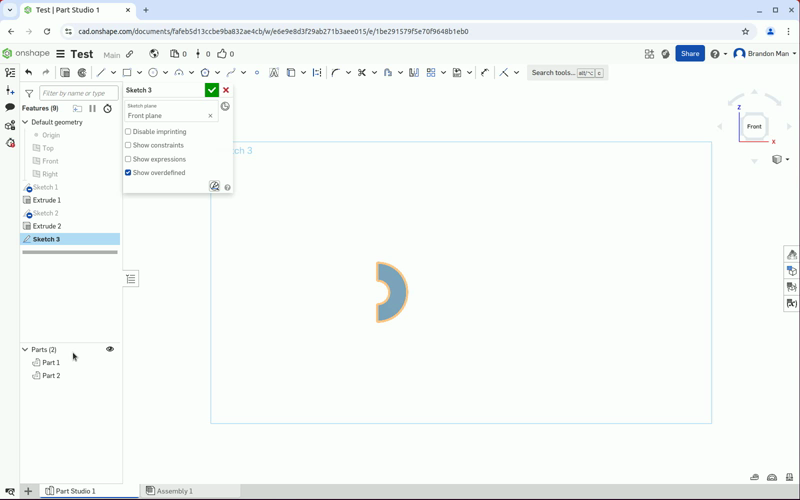
key(y)
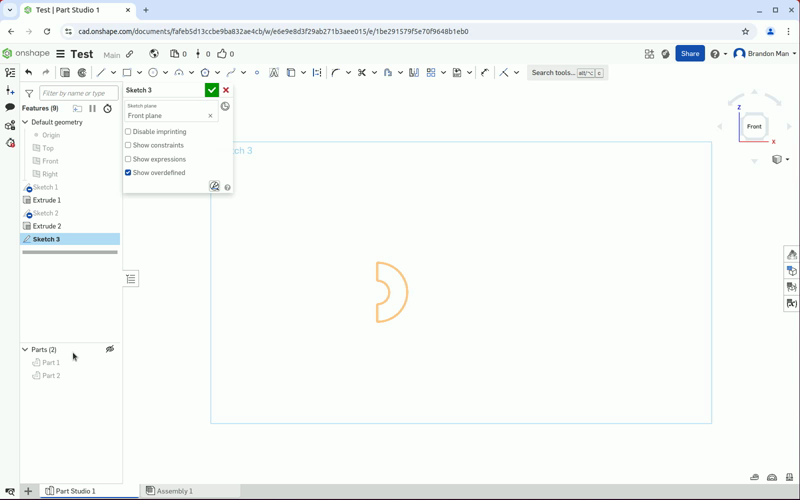
key(l)
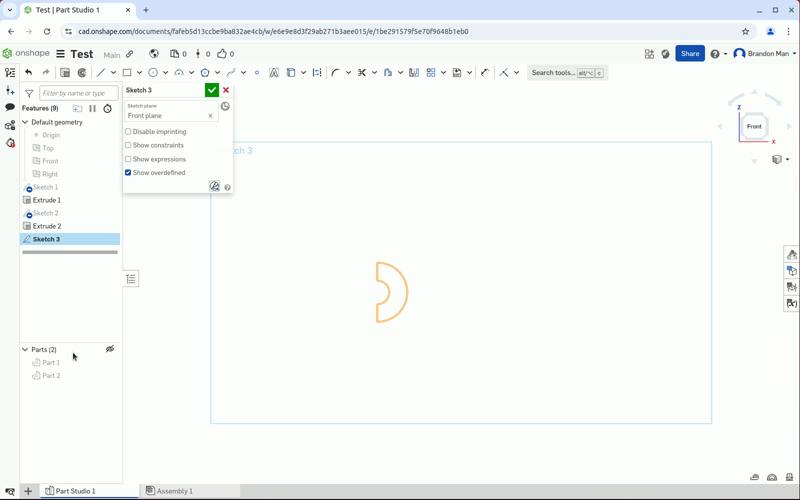
key_down(shift)
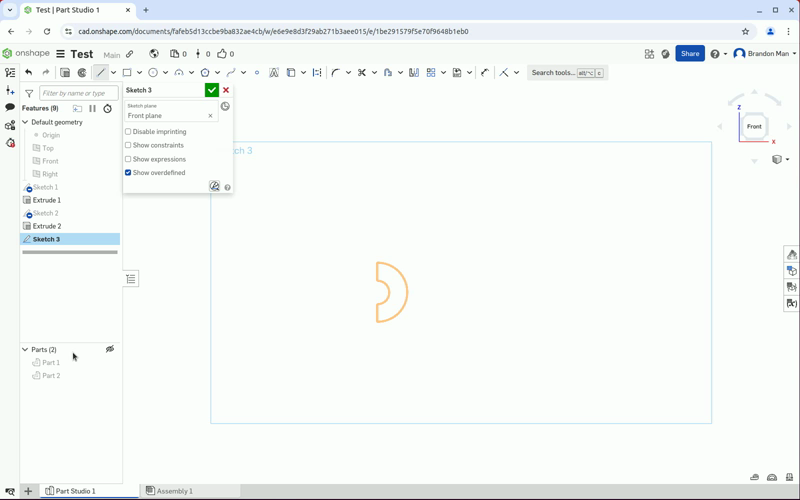
mouse_move(377, 321)
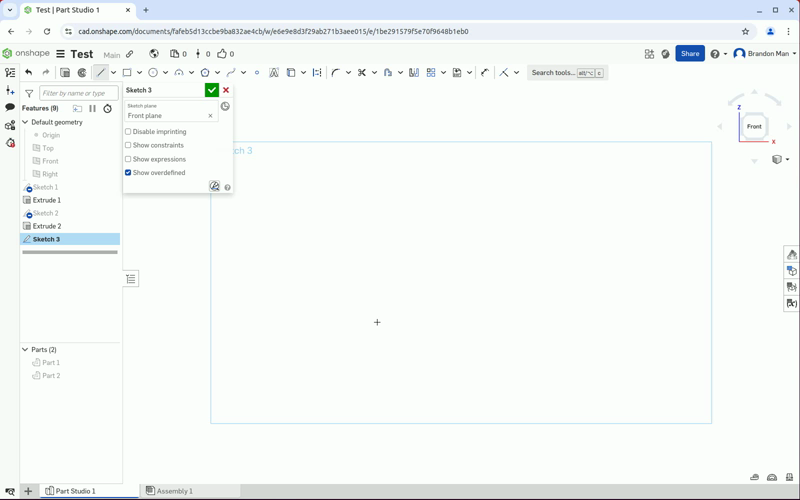
click(377, 321)
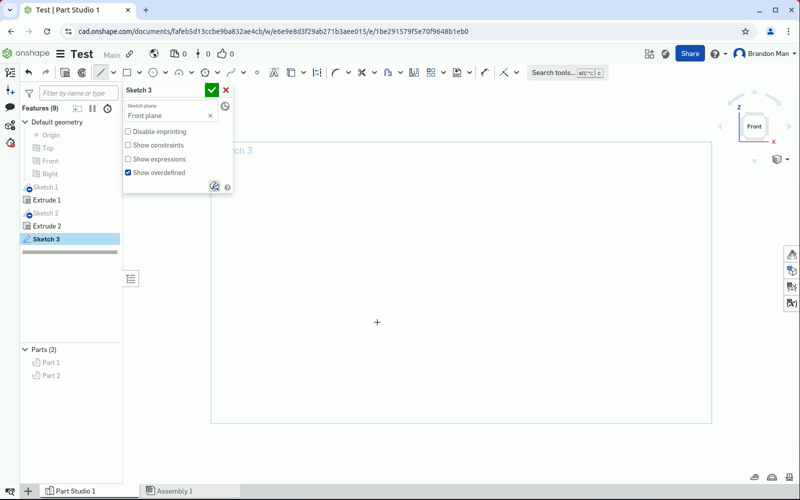
key_up(shift)
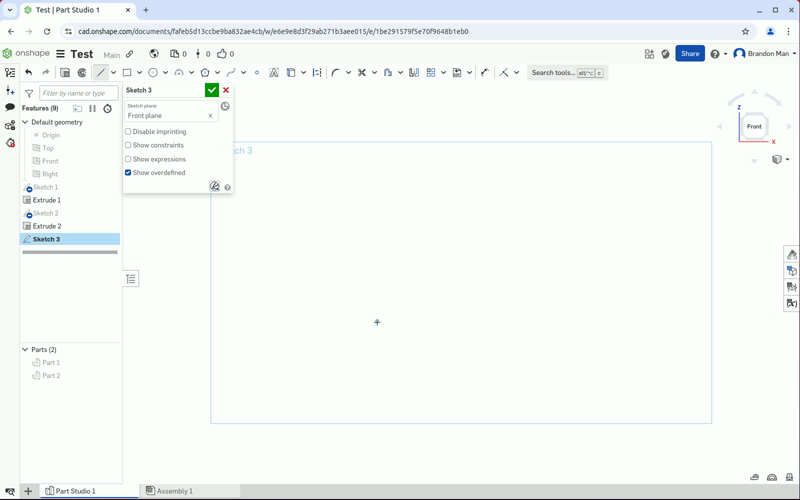
key_down(shift)
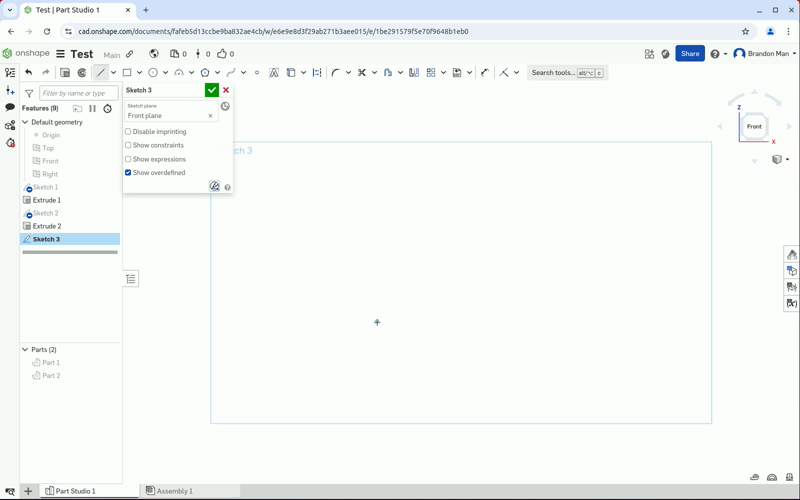
mouse_move(474, 321)
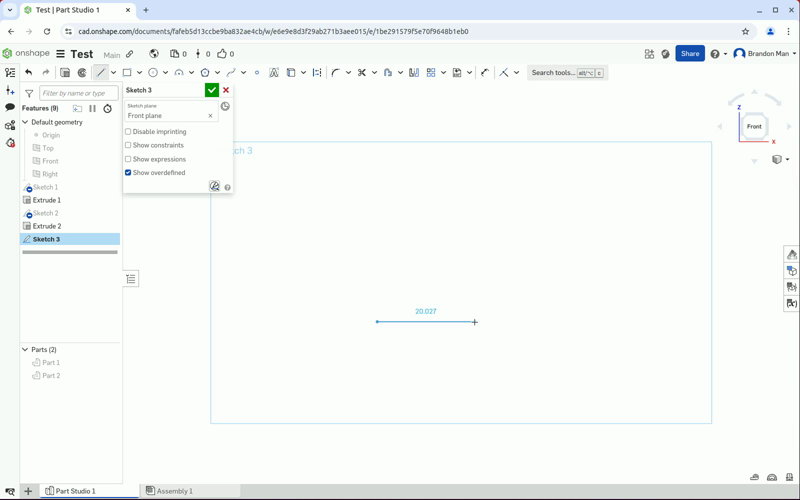
click(474, 321)
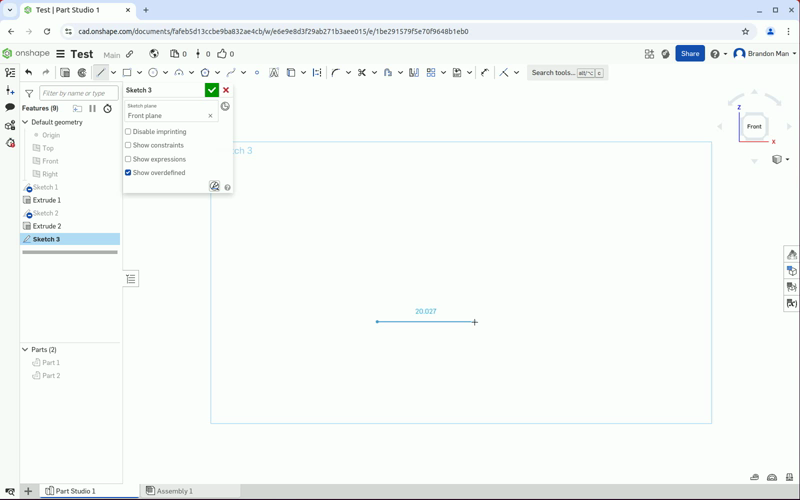
key_up(shift)
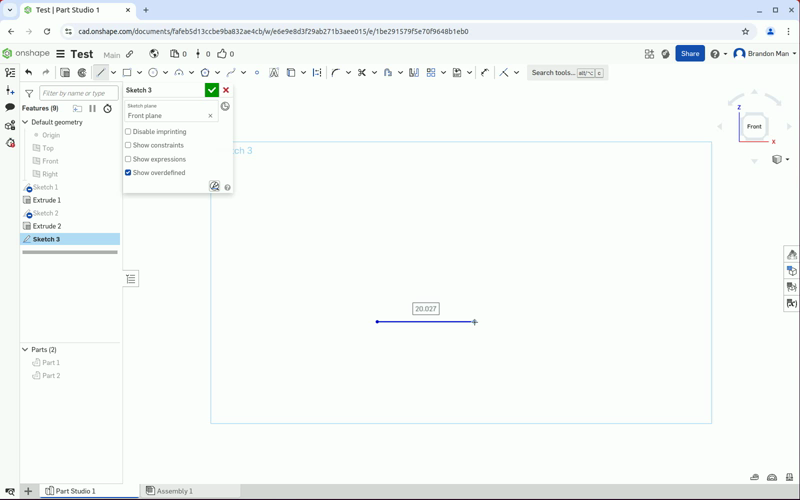
key_down(shift)
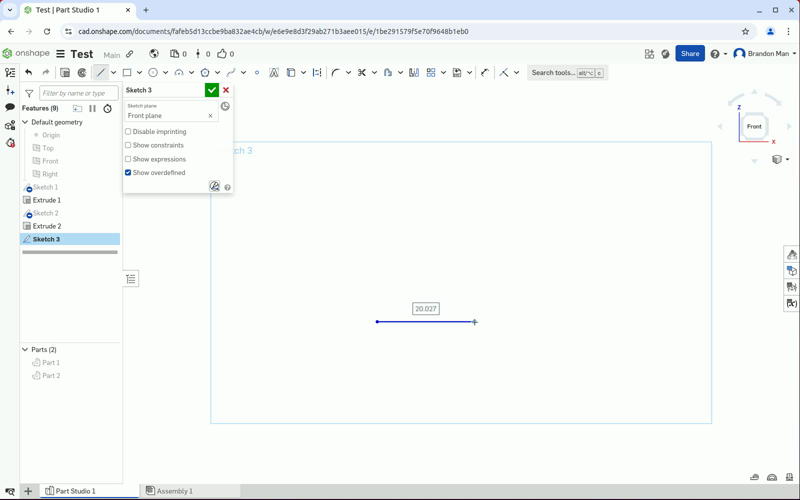
mouse_move(504, 321)
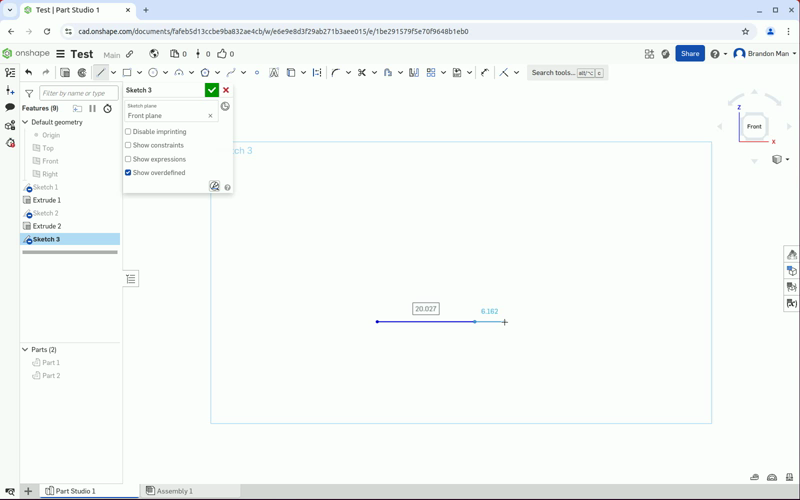
mouse_move(474, 291)
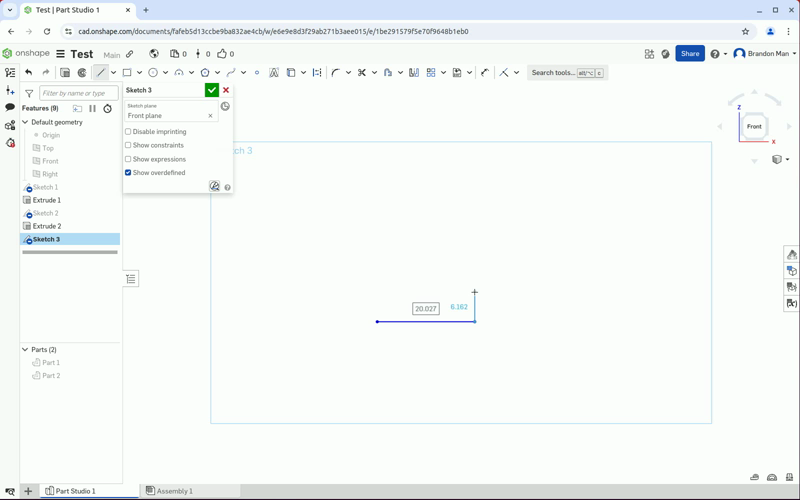
click(474, 291)
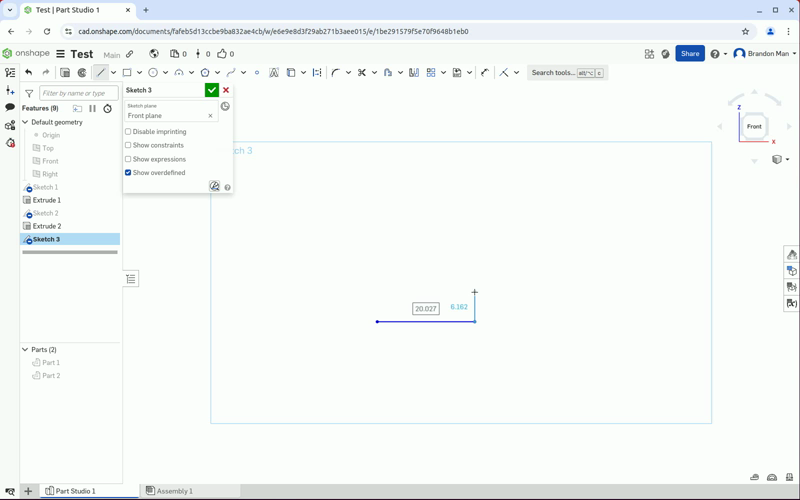
key_up(shift)
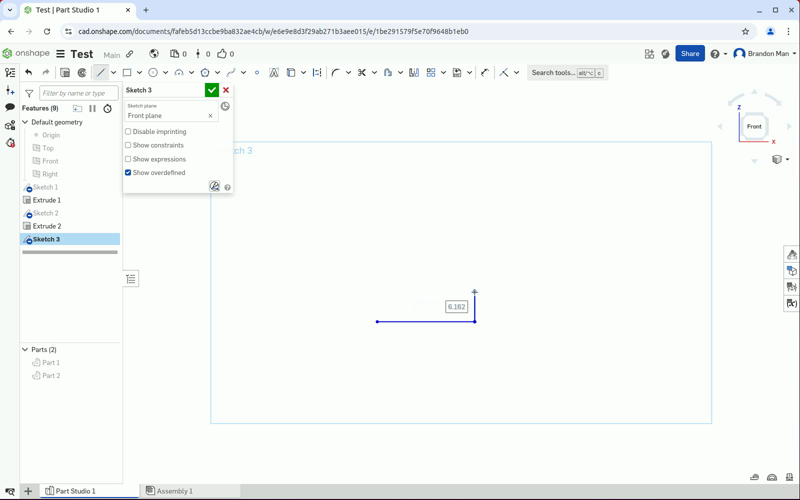
key(esc)
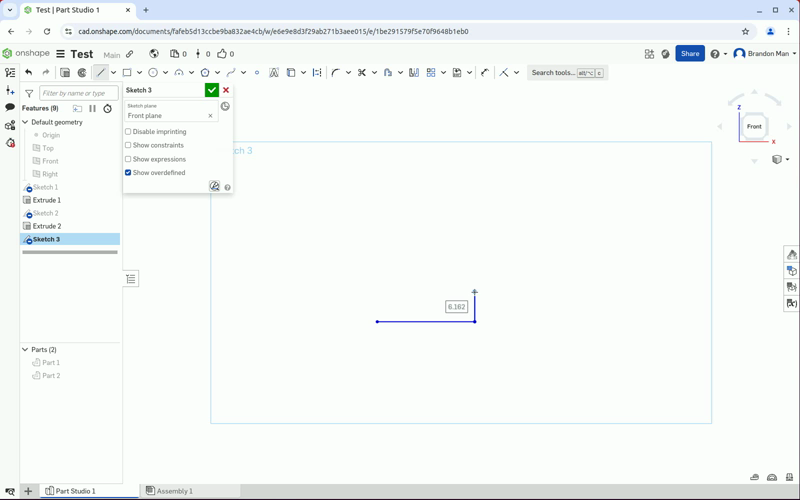
key(a)
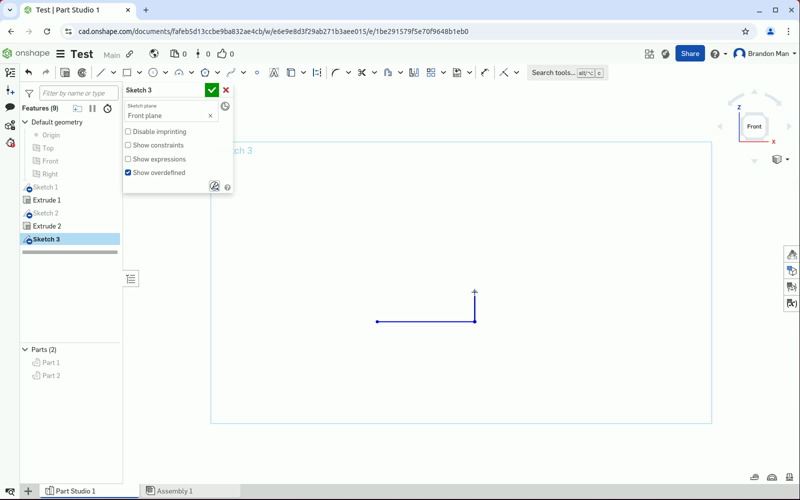
mouse_move(474, 291)
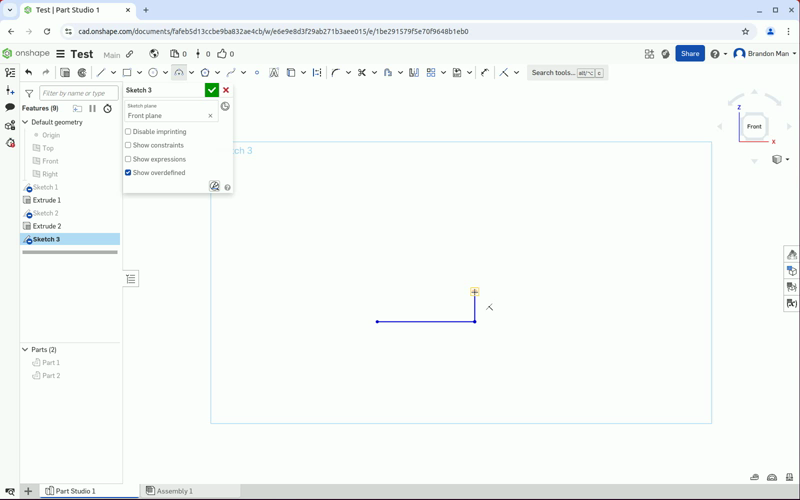
click(474, 291)
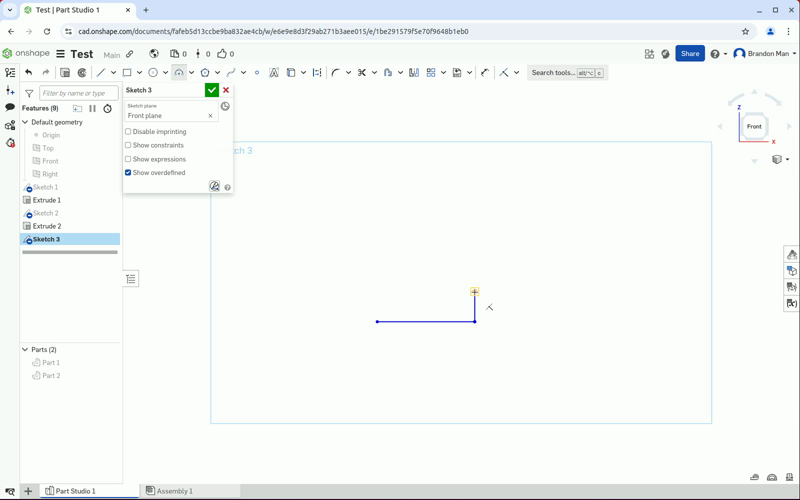
key_down(shift)
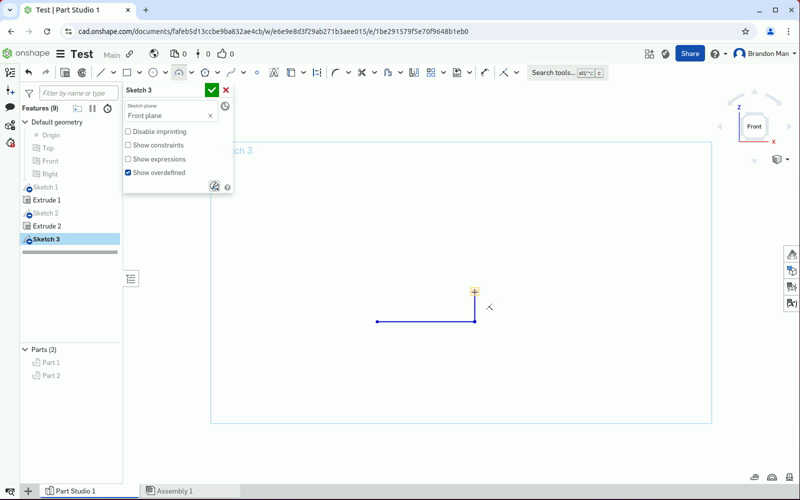
mouse_move(445, 262)
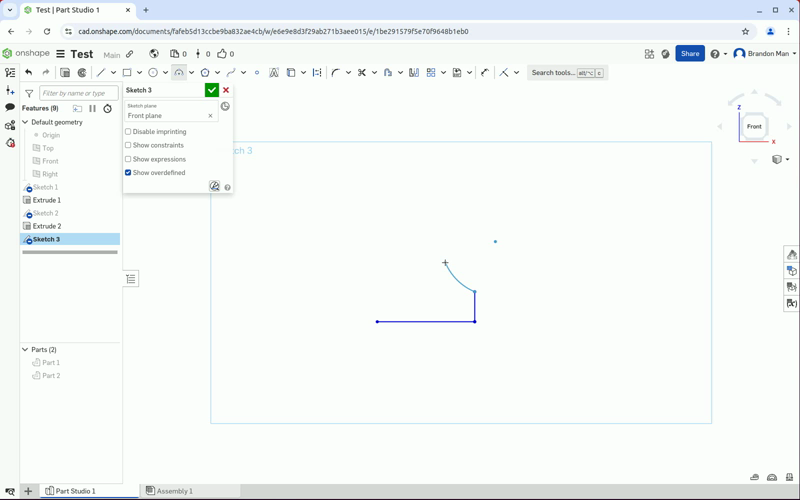
click(445, 262)
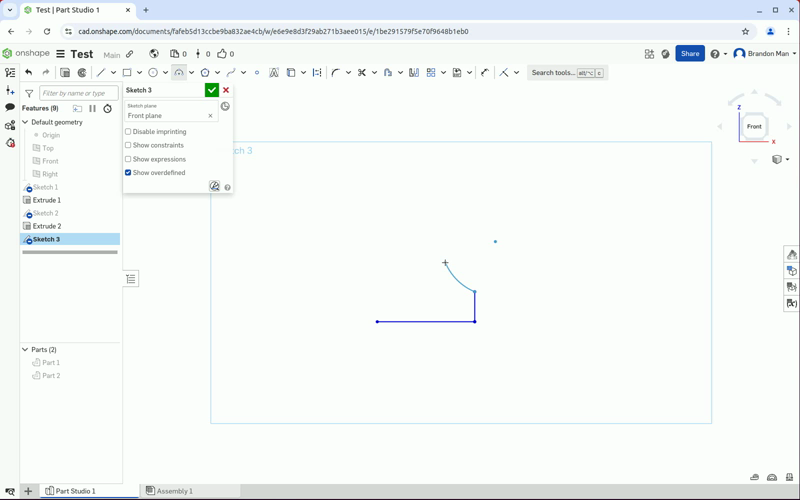
mouse_move(453, 283)
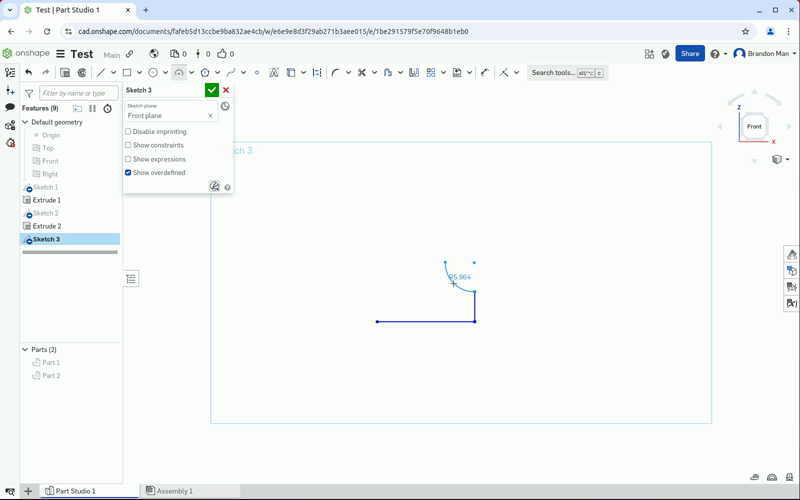
click(453, 283)
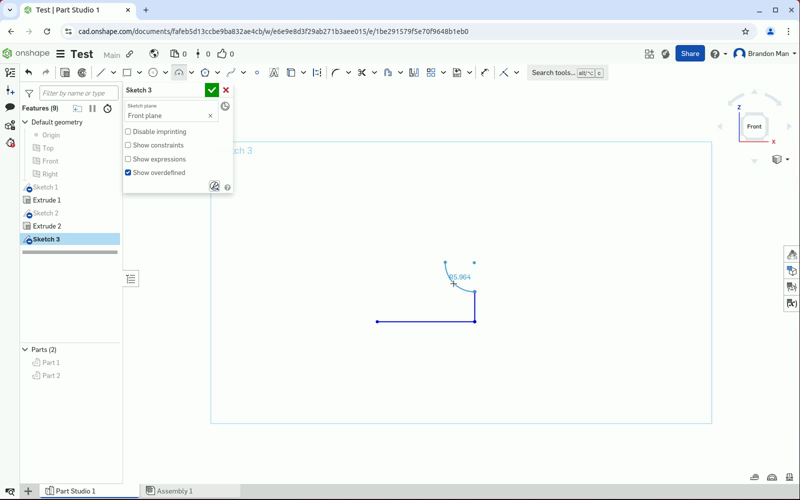
key_up(shift)
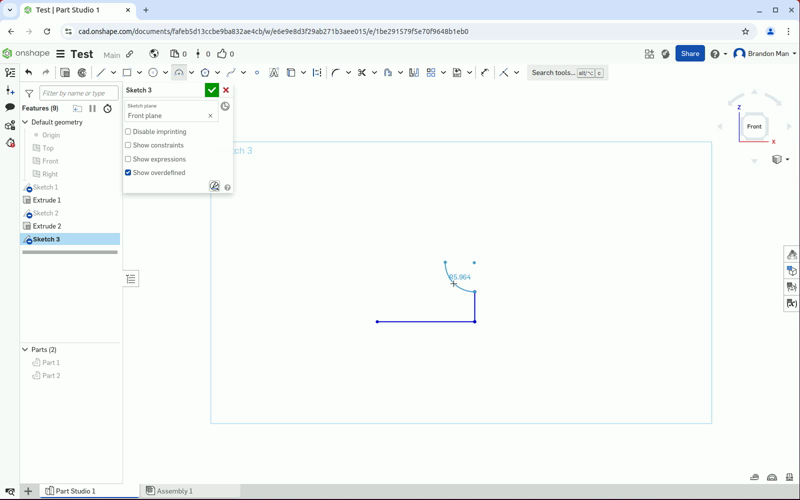
key(esc)
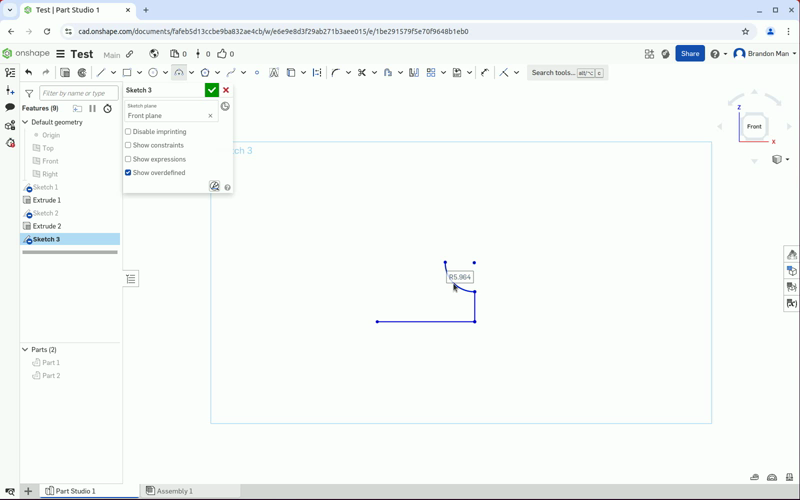
key(l)
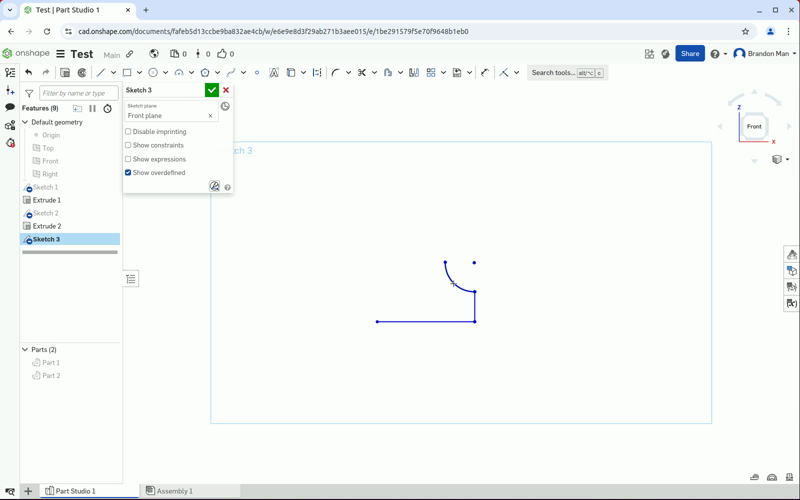
mouse_move(445, 262)
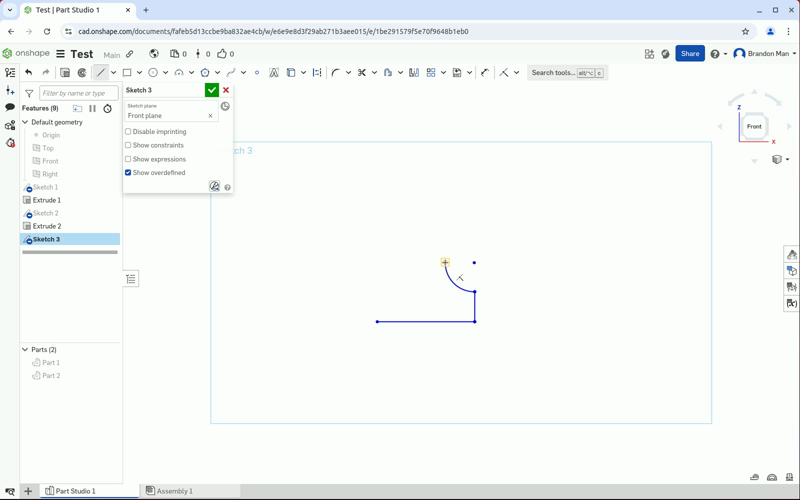
click(445, 262)
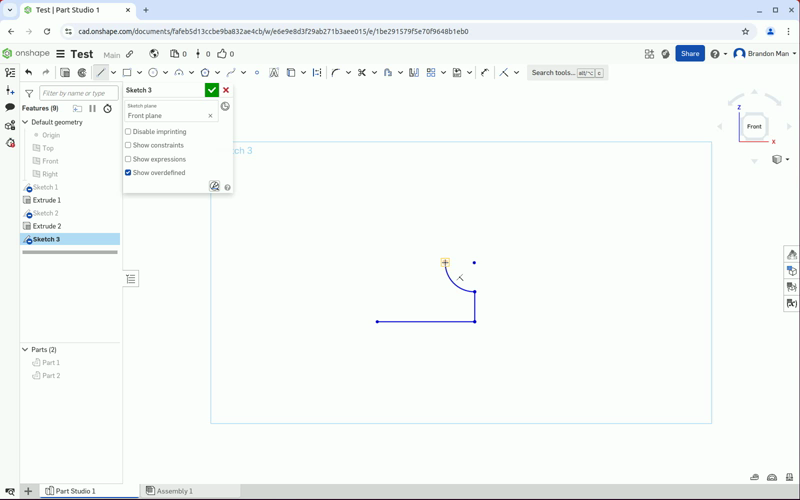
key_down(shift)
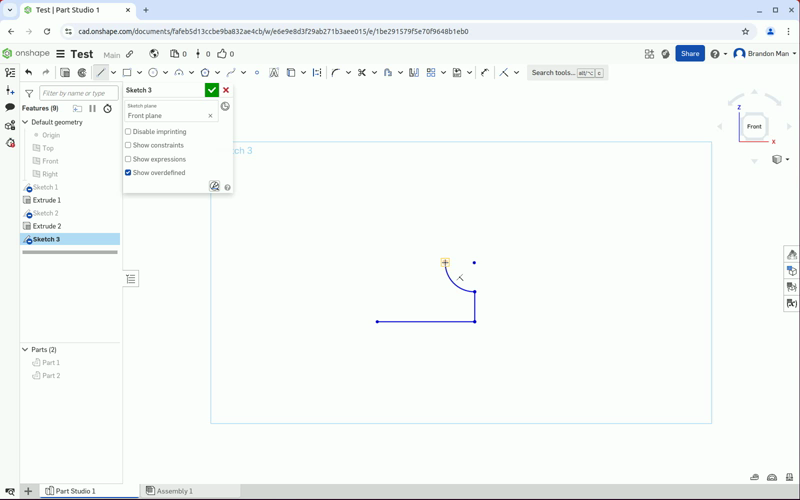
mouse_move(377, 262)
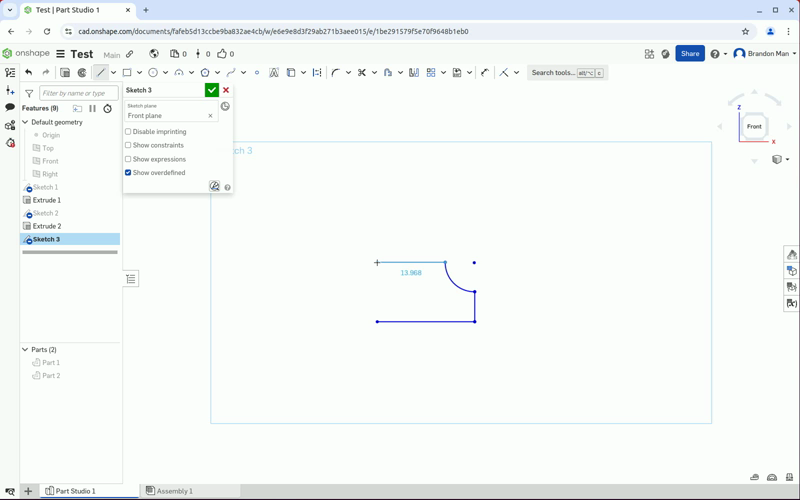
click(377, 262)
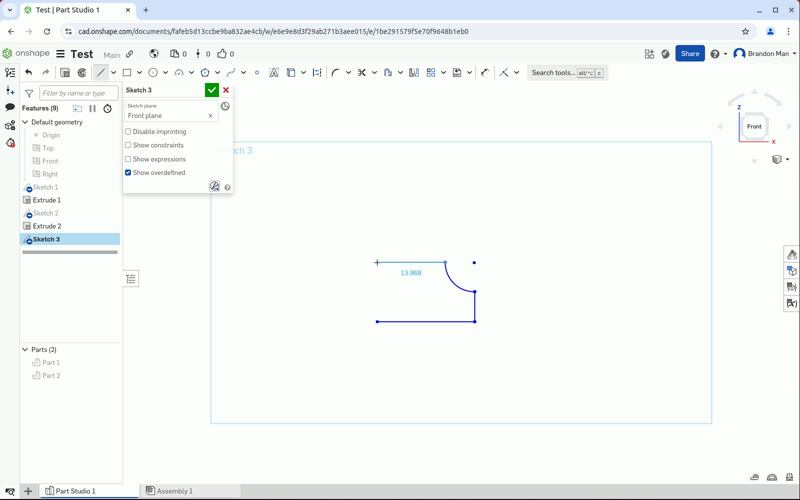
key_up(shift)
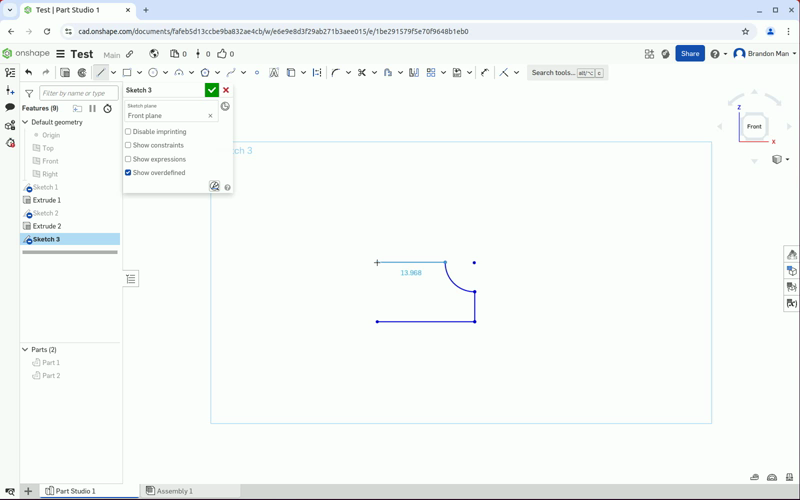
key(esc)
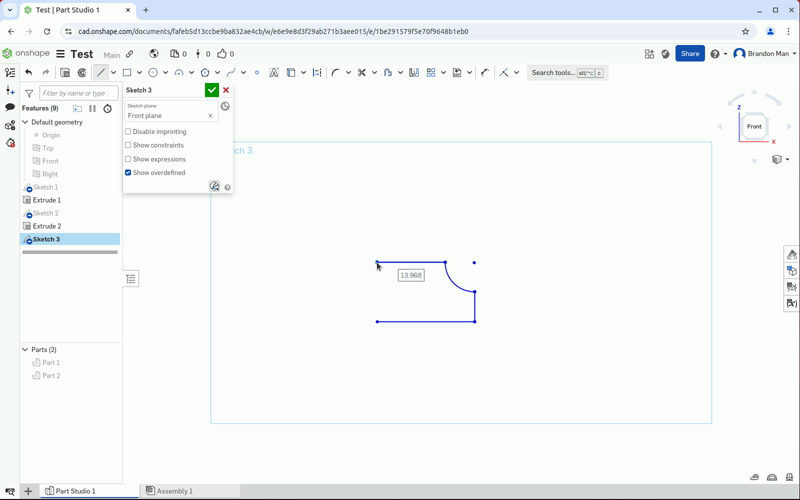
key(a)
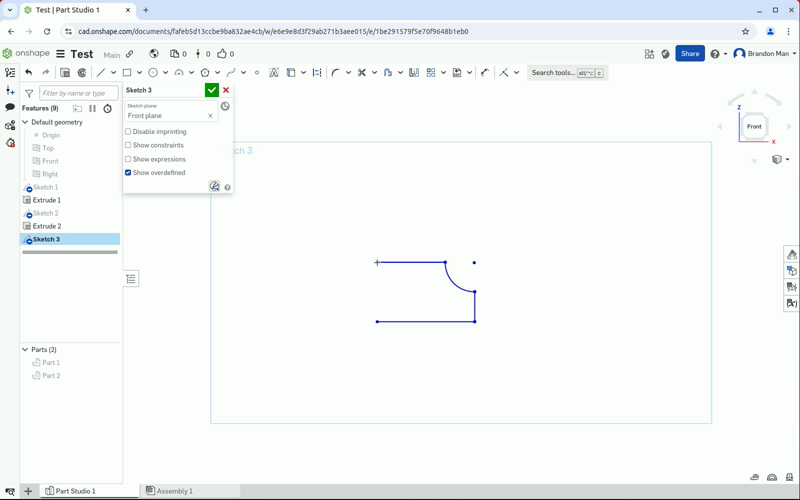
mouse_move(377, 262)
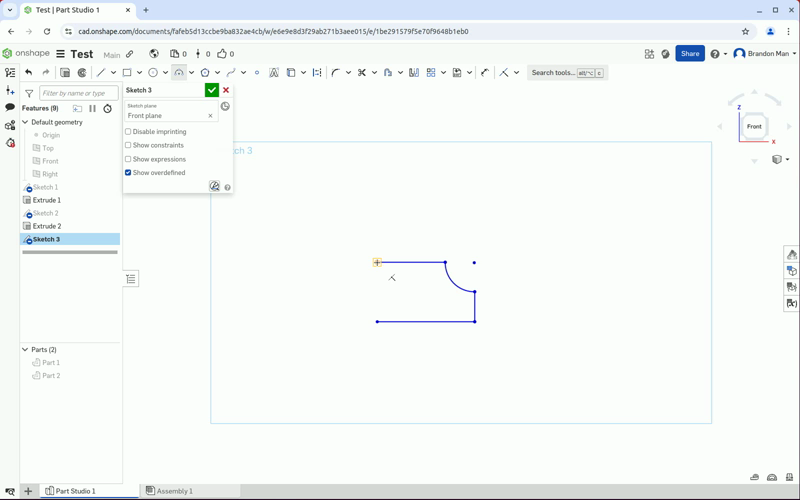
click(377, 262)
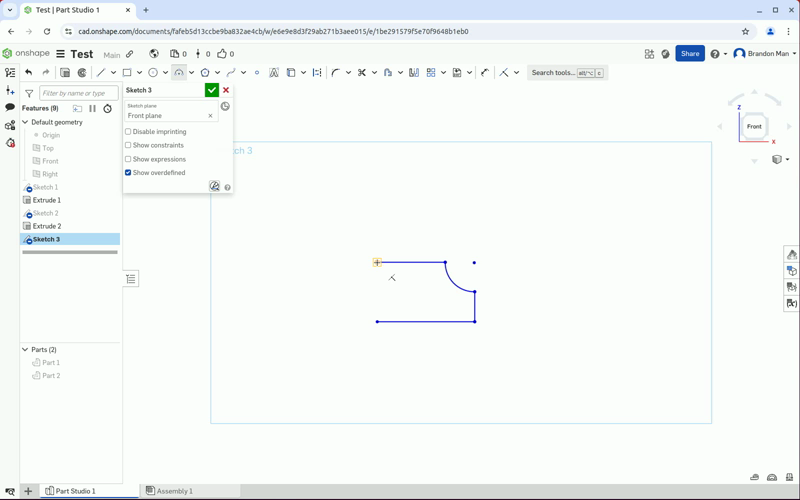
mouse_move(377, 321)
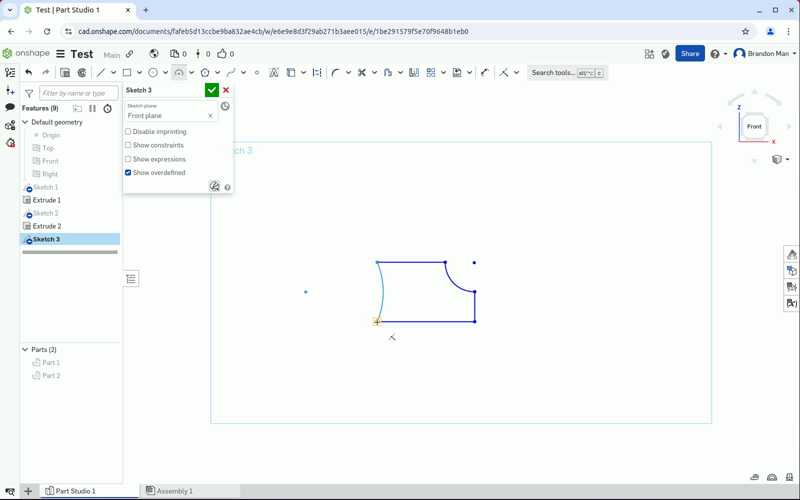
click(377, 321)
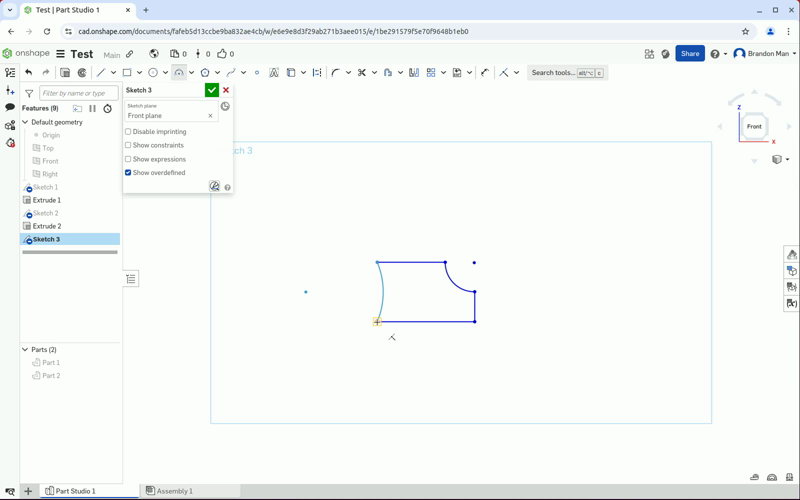
key_down(shift)
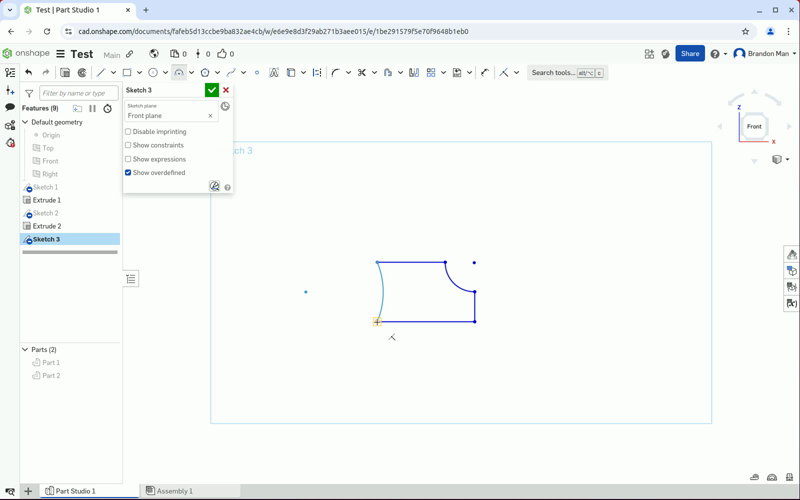
mouse_move(407, 291)
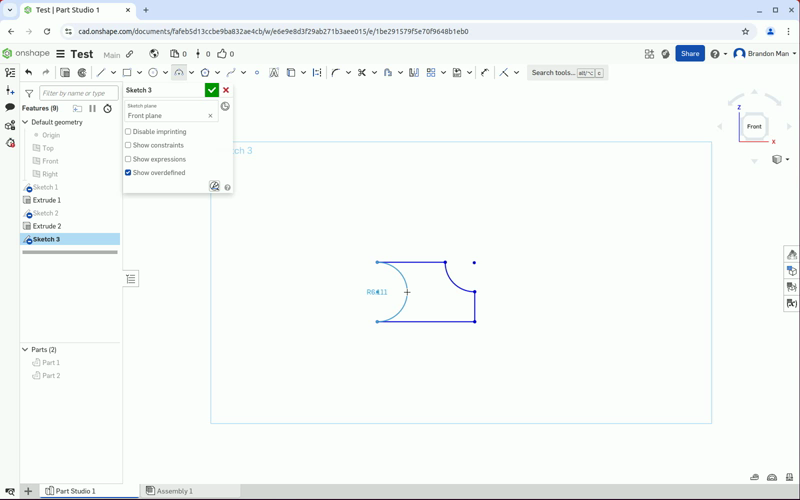
click(407, 291)
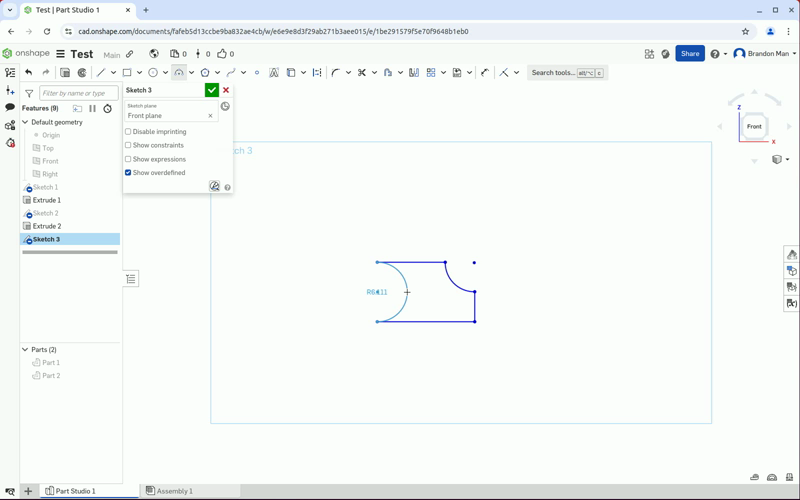
key_up(shift)
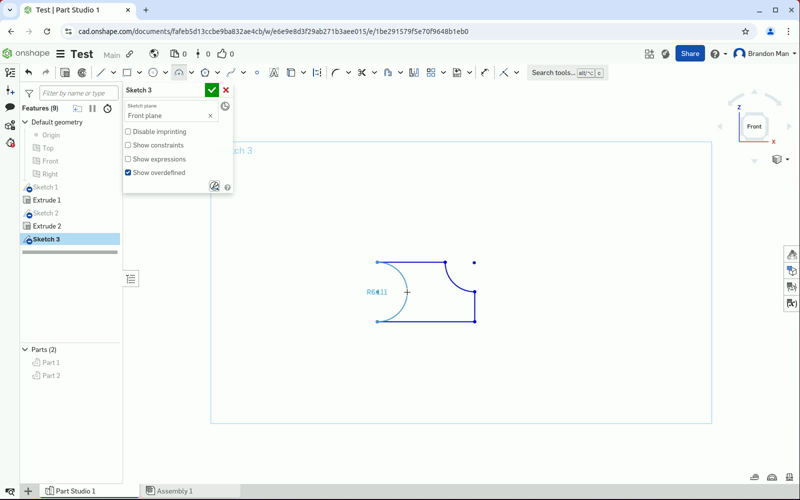
key(esc)
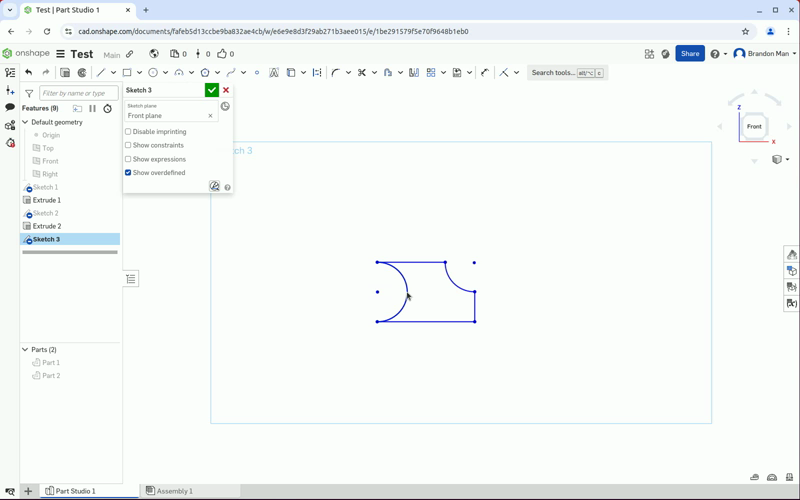
mouse_move(384, 289)
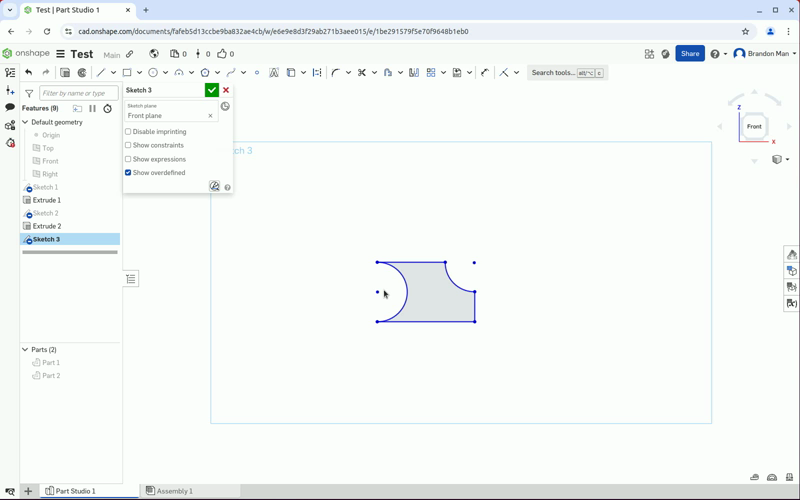
scroll(6)
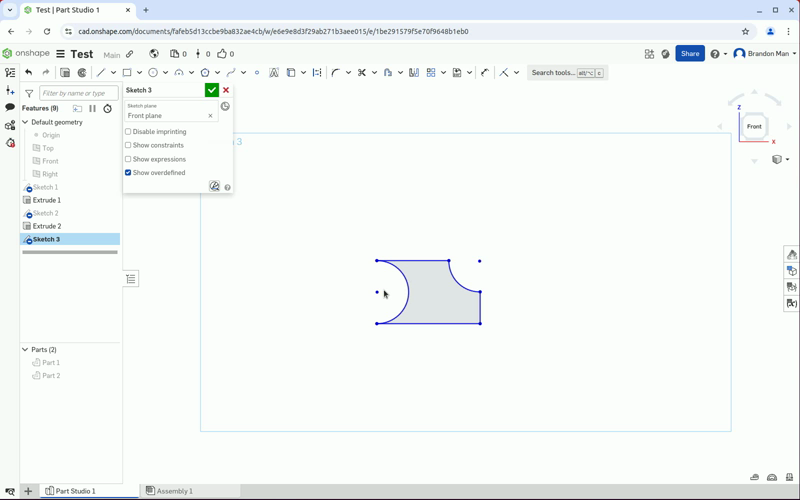
scroll(6)
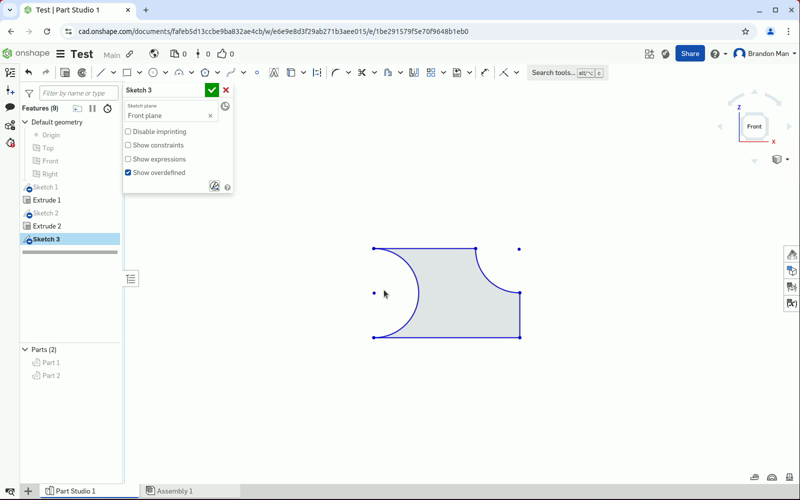
scroll(6)
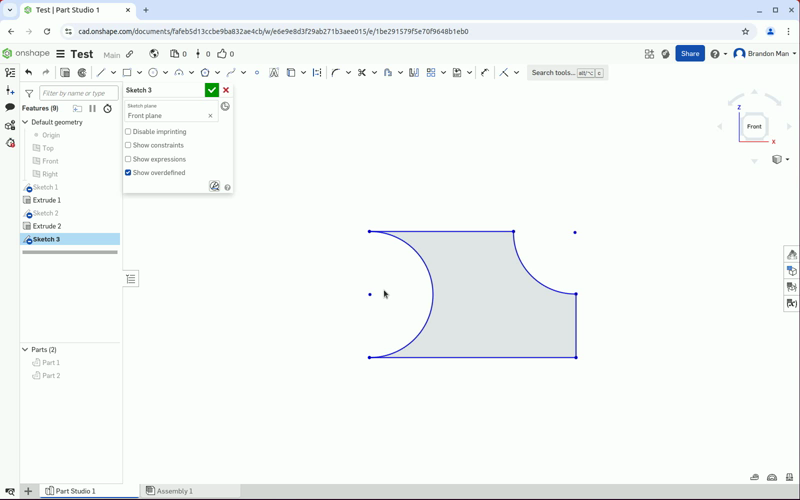
scroll(6)
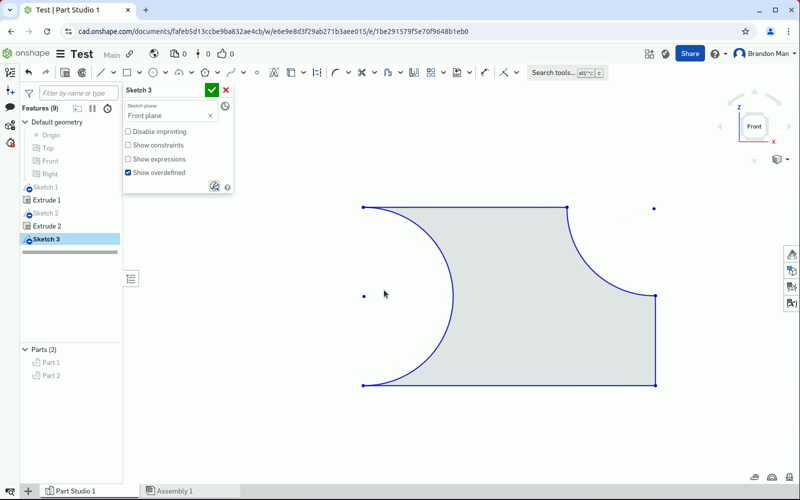
scroll(6)
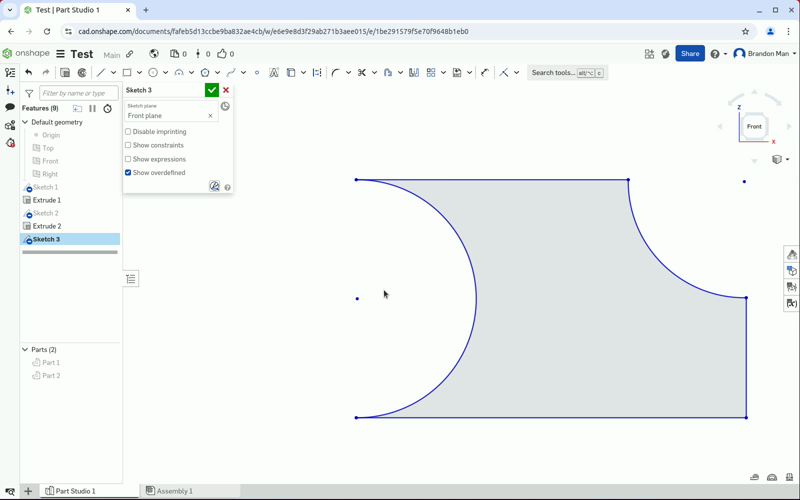
scroll(6)
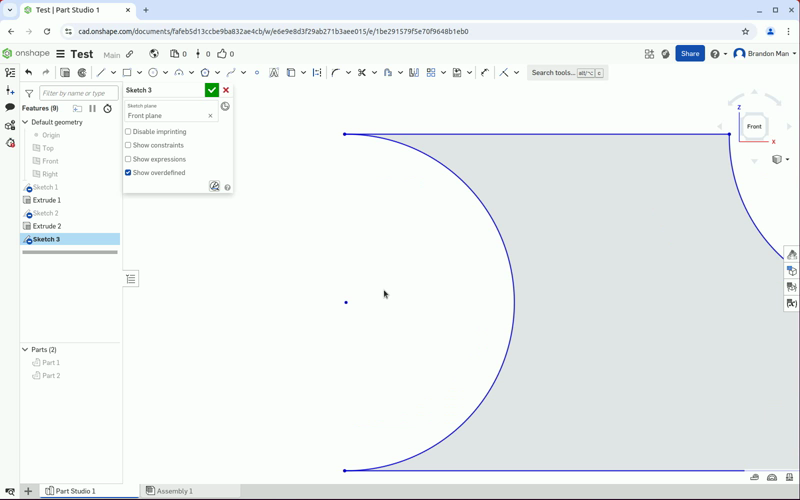
scroll(6)
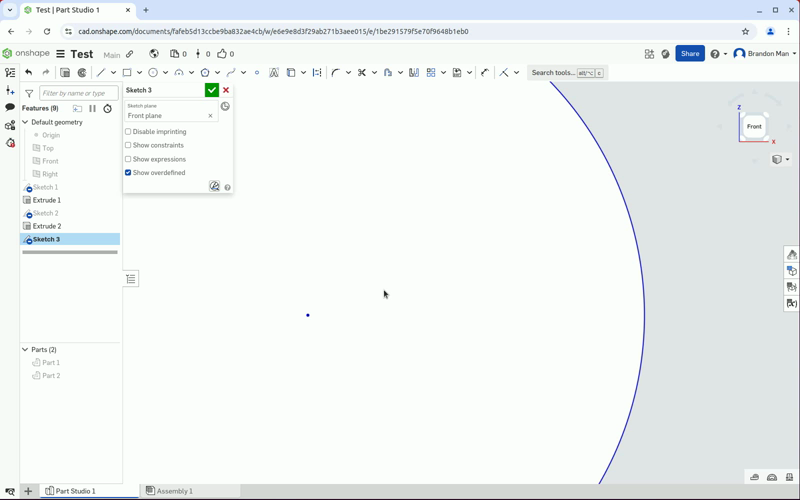
click(384, 289)
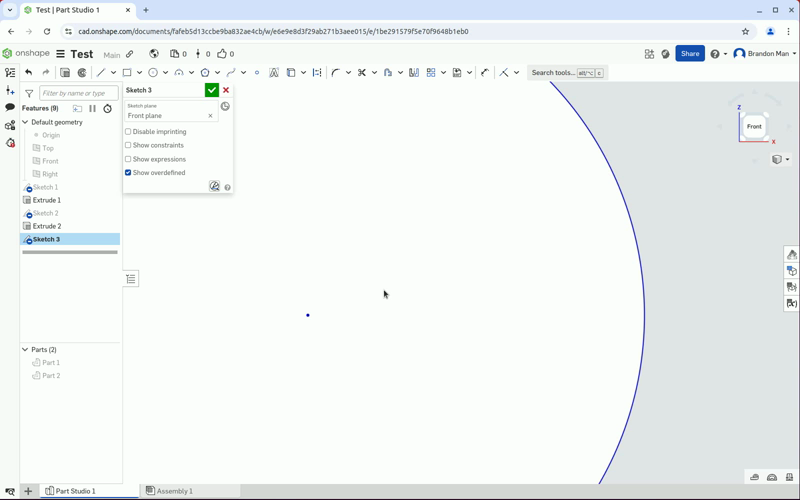
scroll(-6)
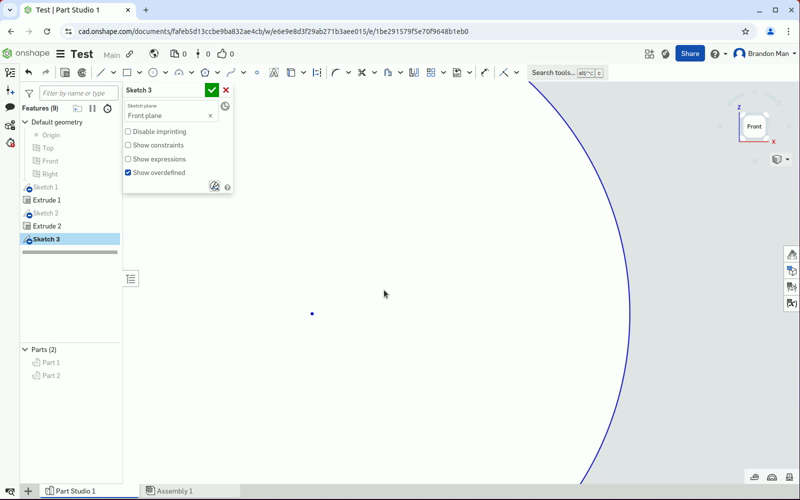
scroll(-6)
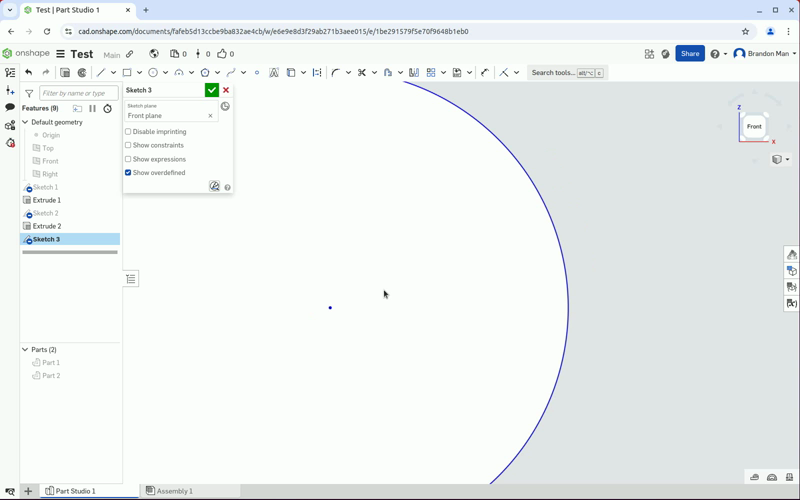
scroll(-6)
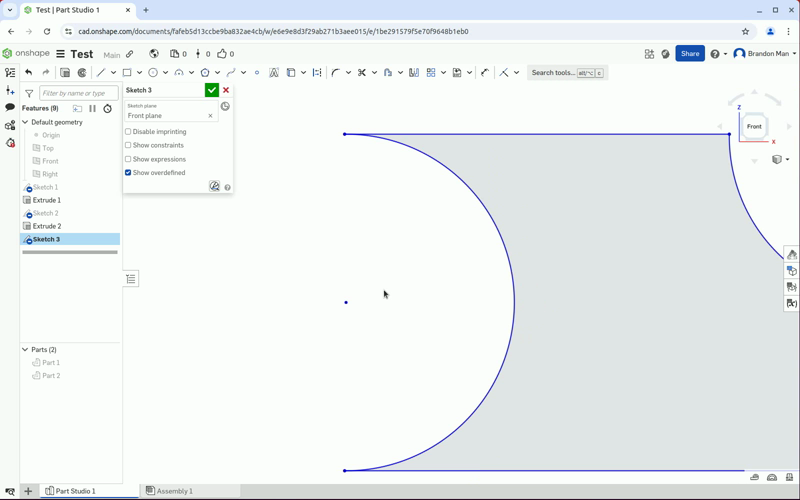
scroll(-6)
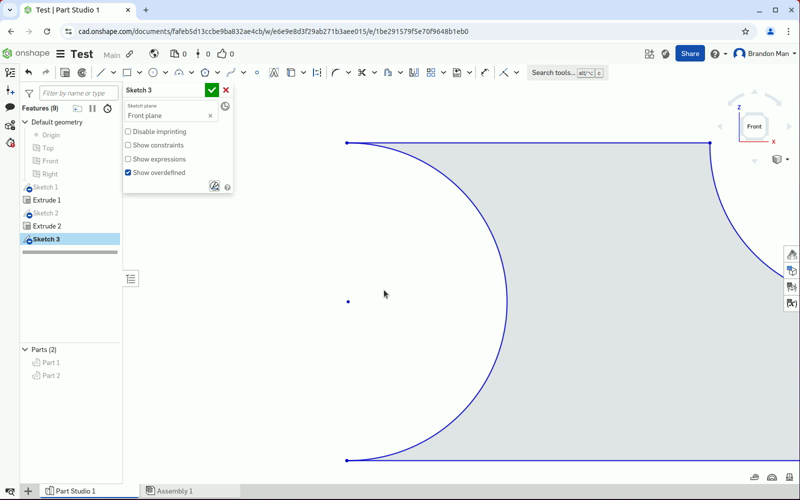
scroll(-6)
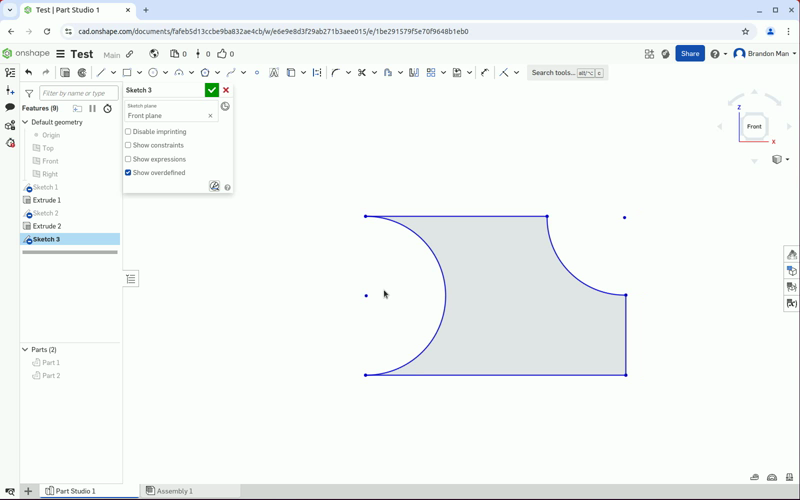
scroll(-6)
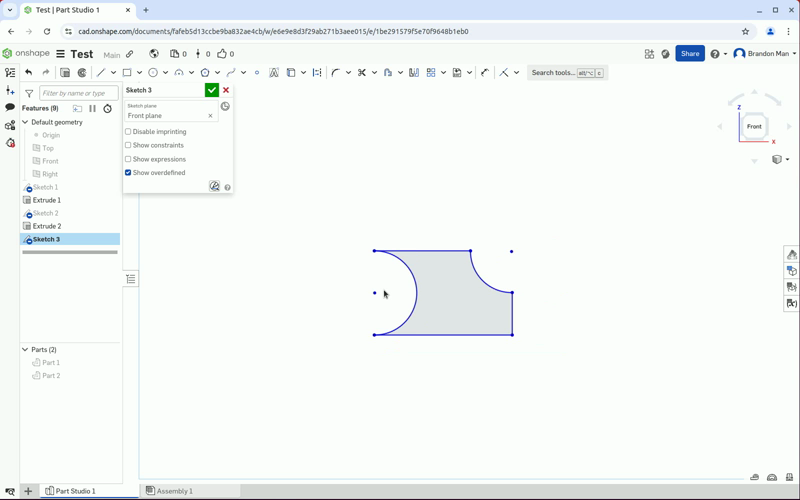
scroll(-6)
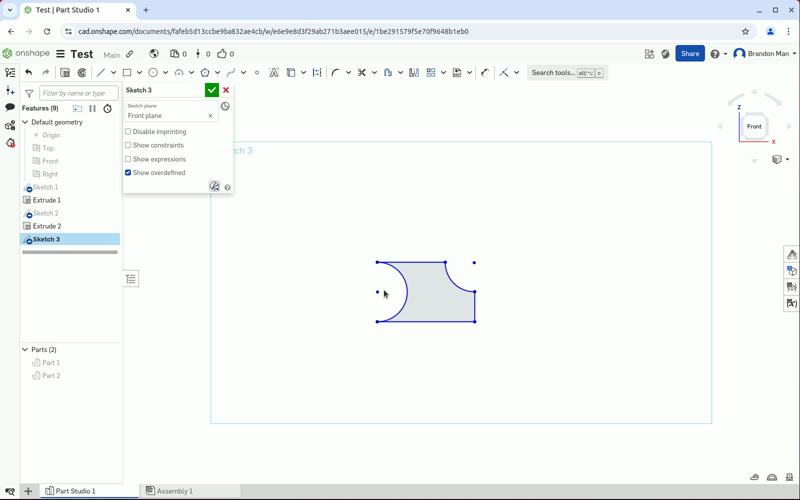
mouse_move(73, 352)
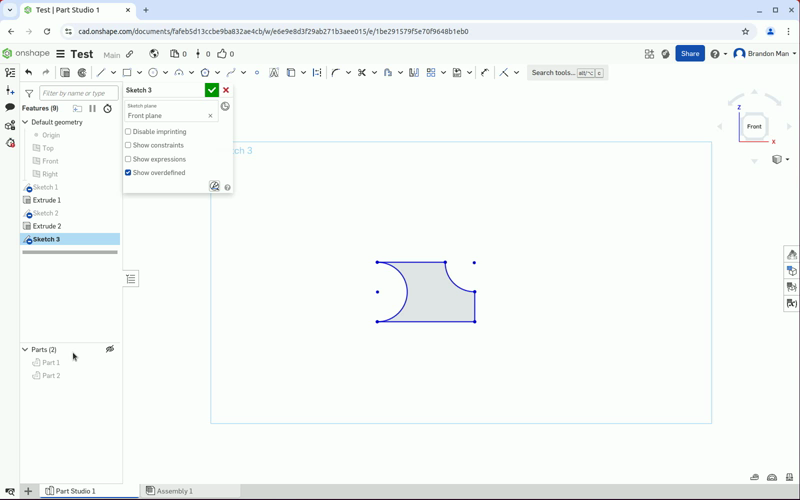
key(shift+y)
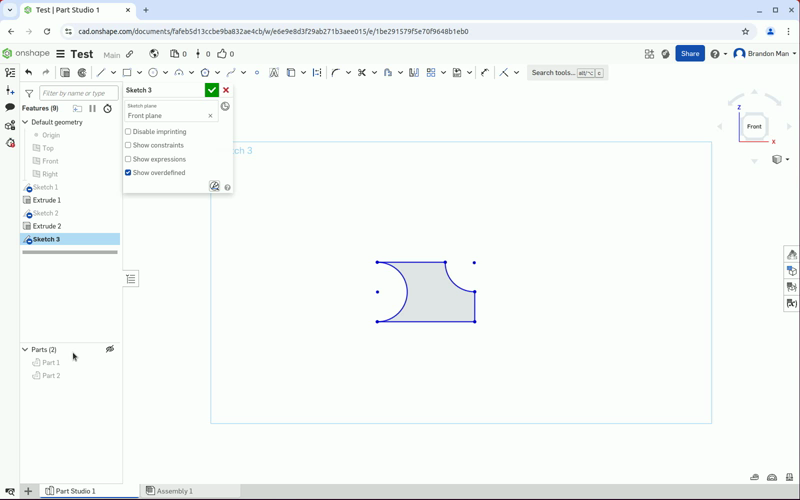
key(shift+e)
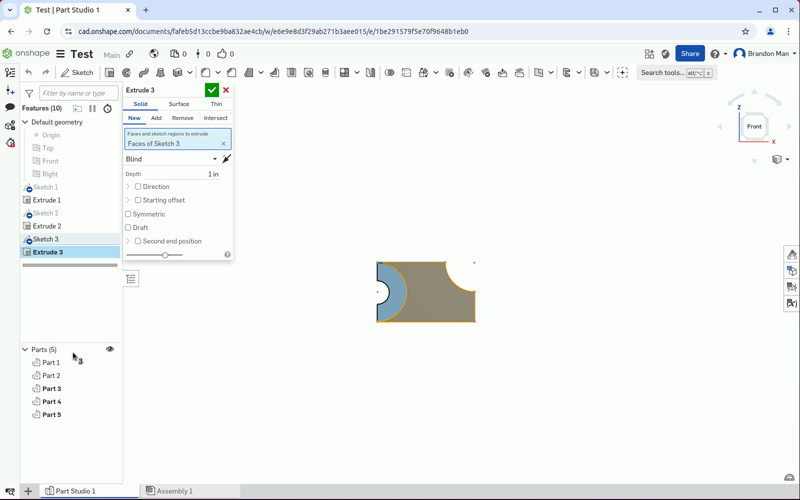
mouse_move(143, 106)
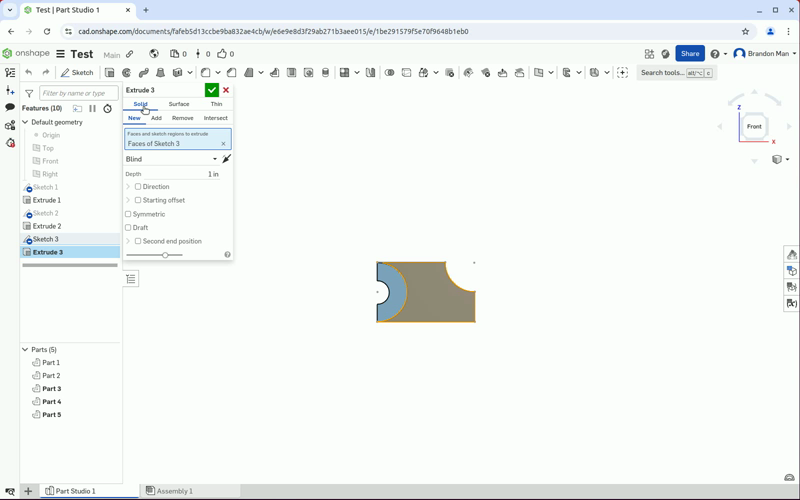
click(143, 106)
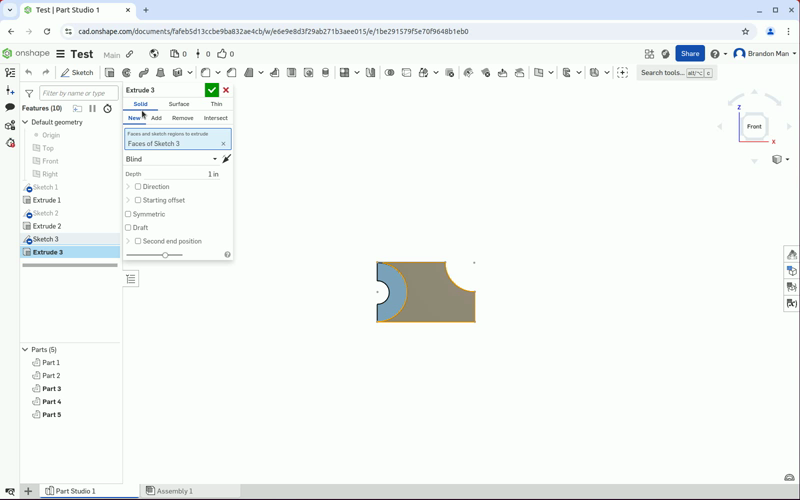
mouse_move(137, 120)
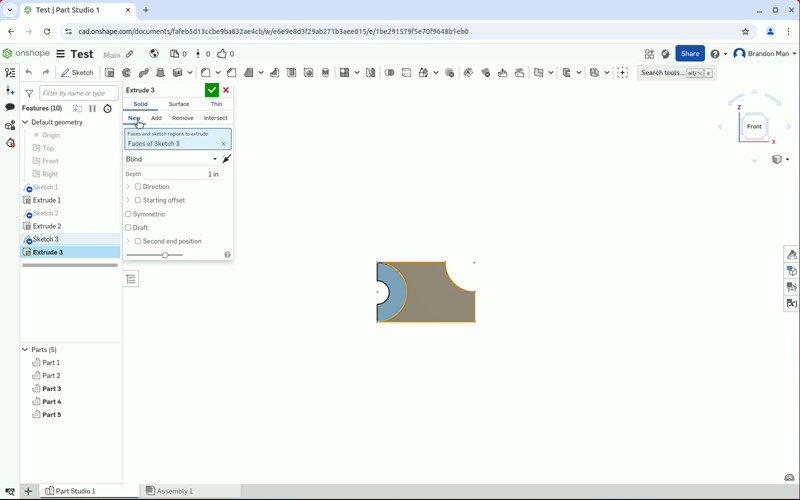
click(137, 120)
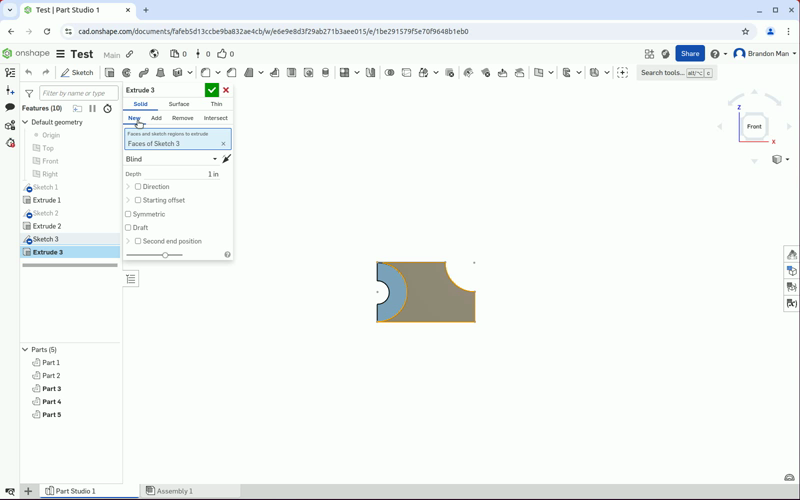
key(tab, 4)
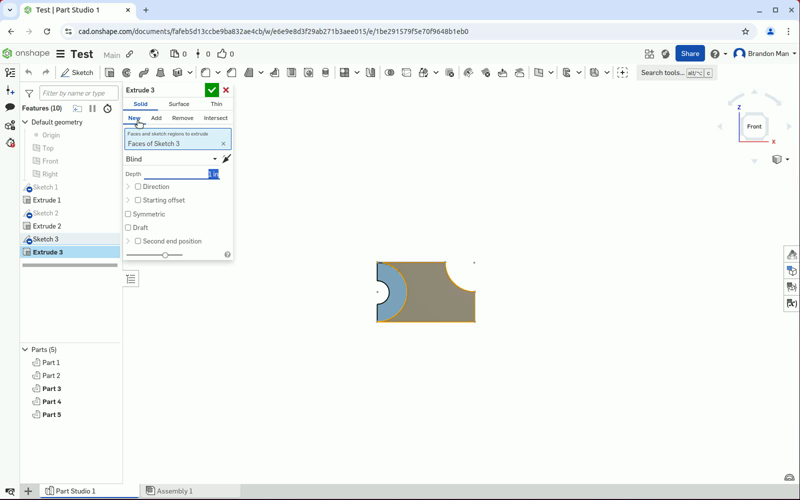
text(4.814)
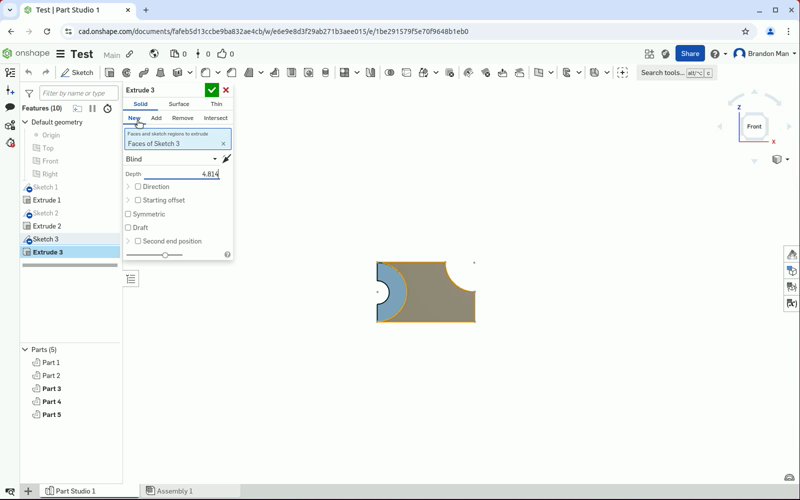
key(enter)
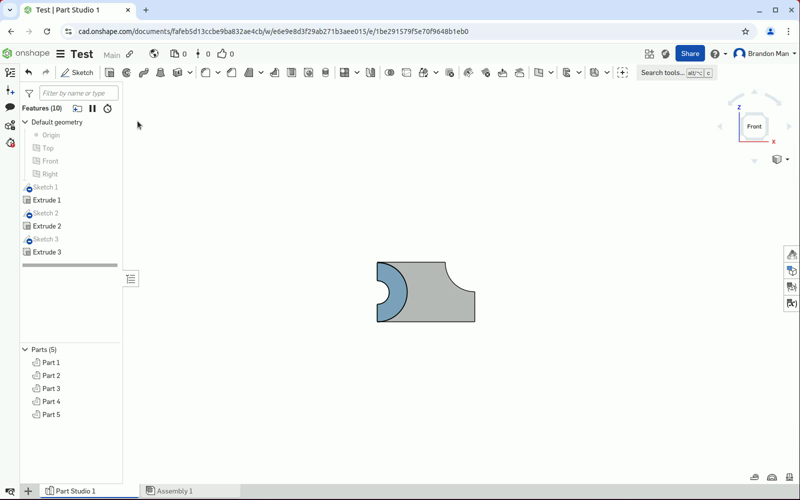
key(shift+h)
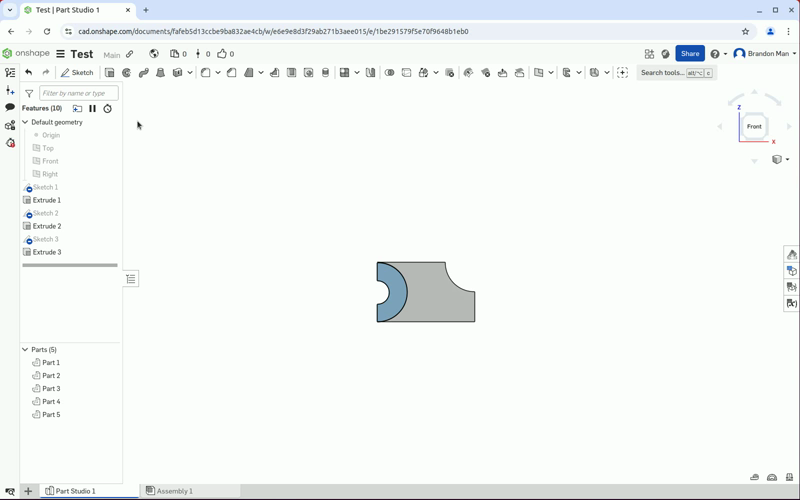
key(shift+h)
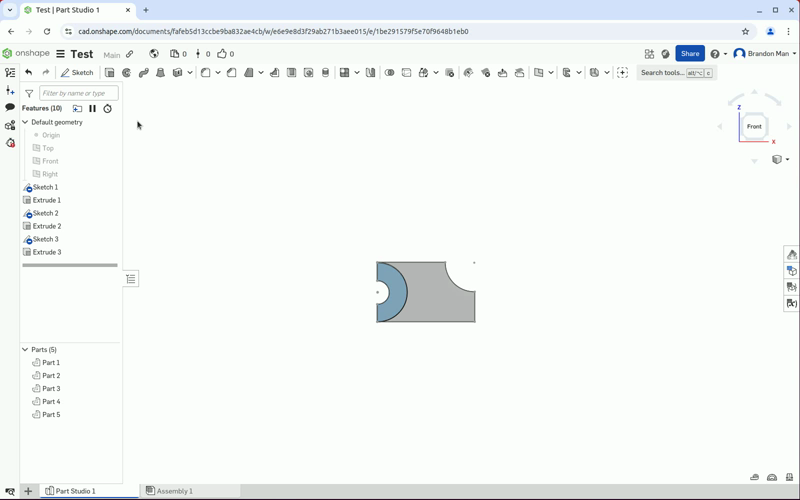
key(shift+7)
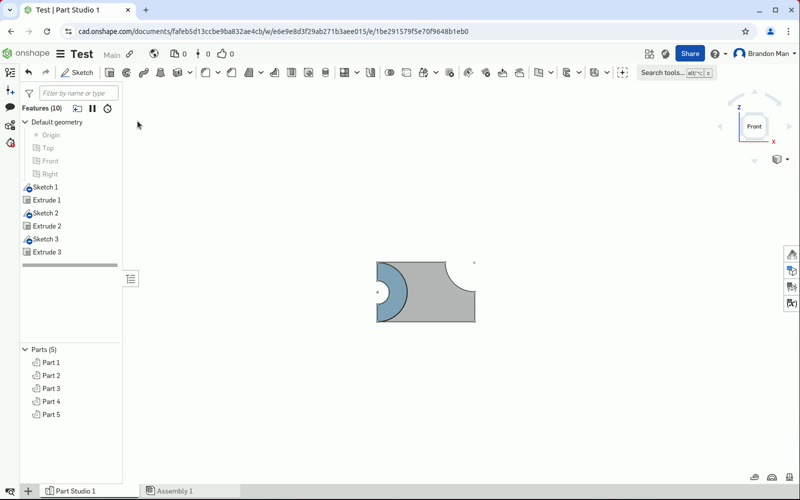
key(left, 2)
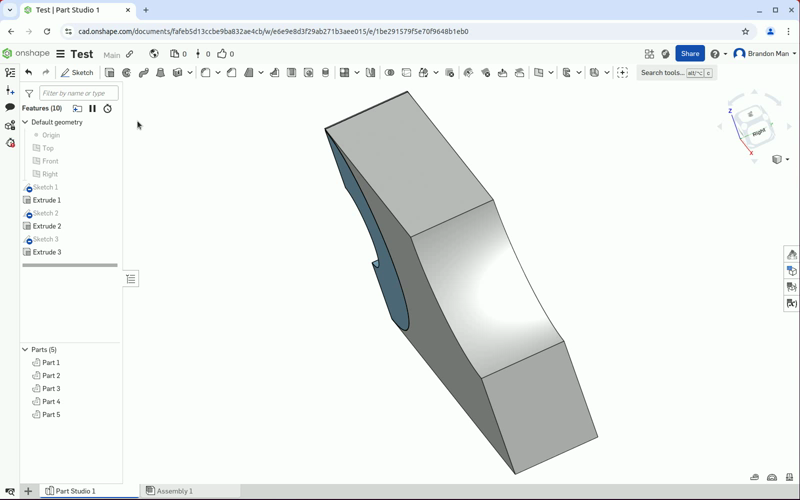
key(down, 2)
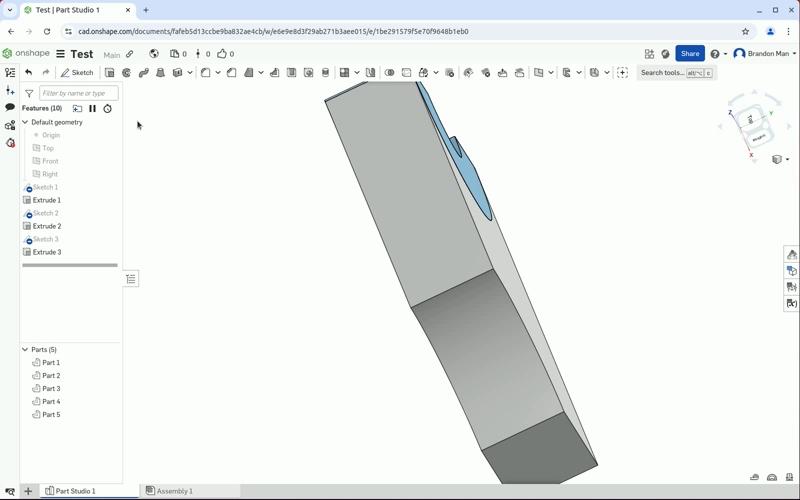
key(up, 2)
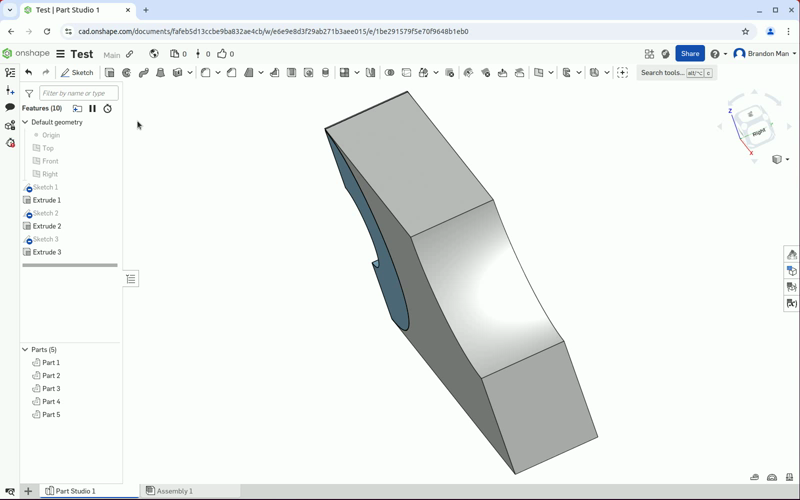
key(right, 2)
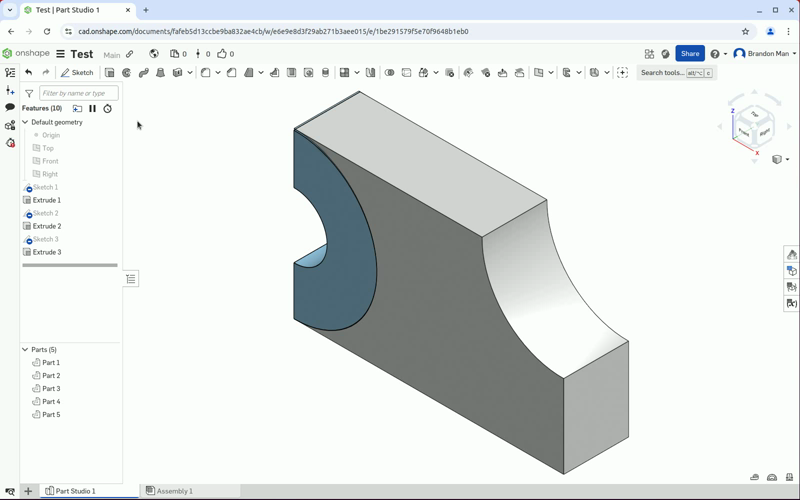
mouse_move(73, 189)
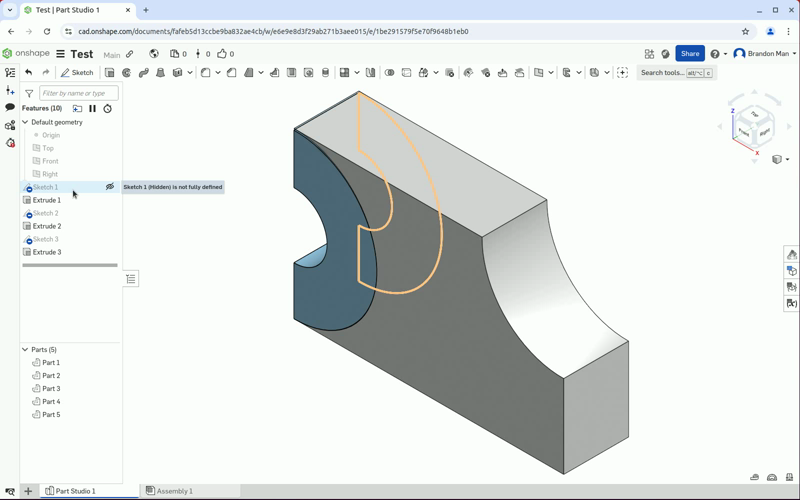
click(73, 189)